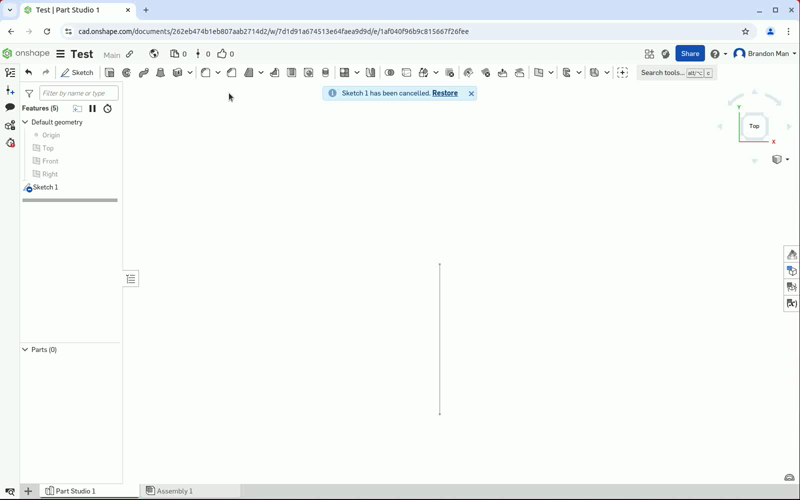
key(shift+h)
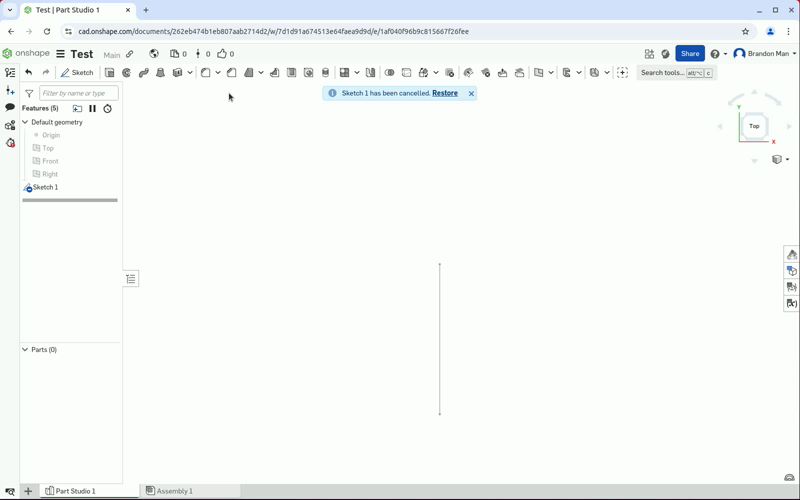
key(shift+s)
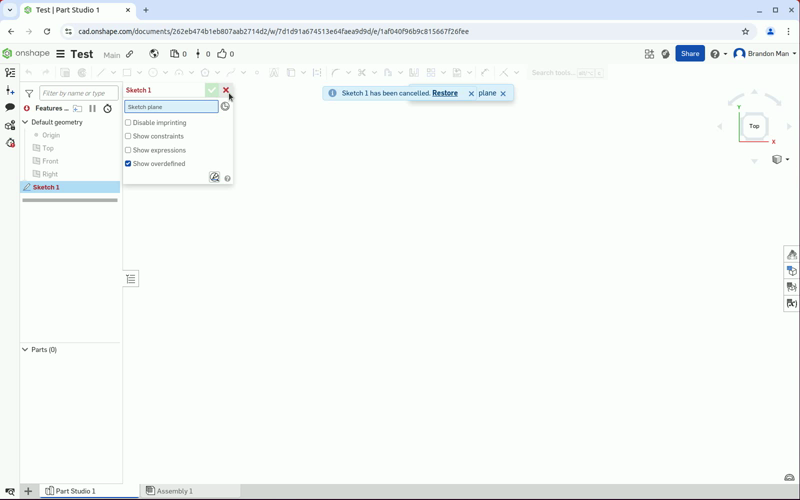
mouse_move(73, 150)
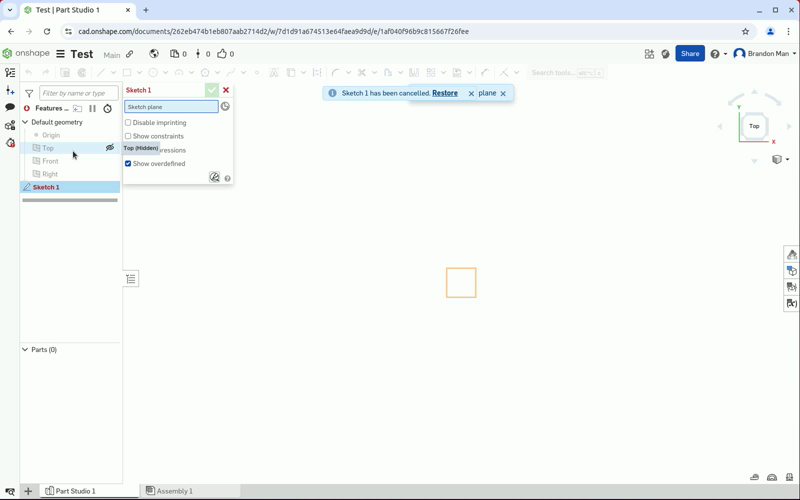
click(73, 150)
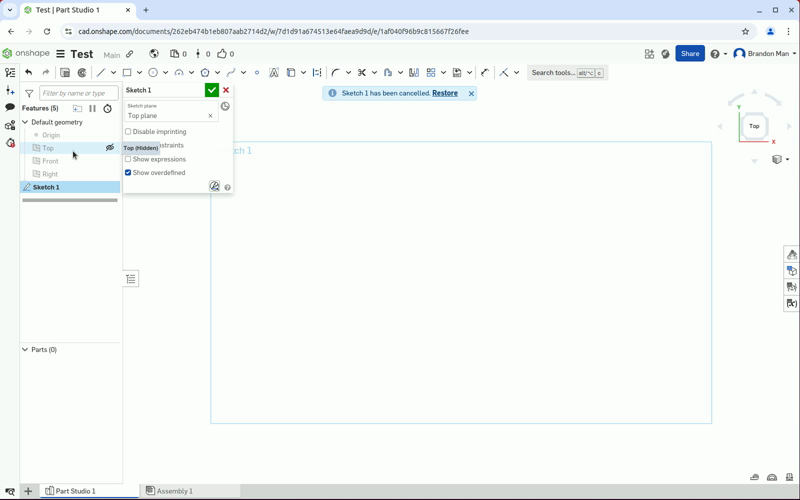
mouse_move(73, 352)
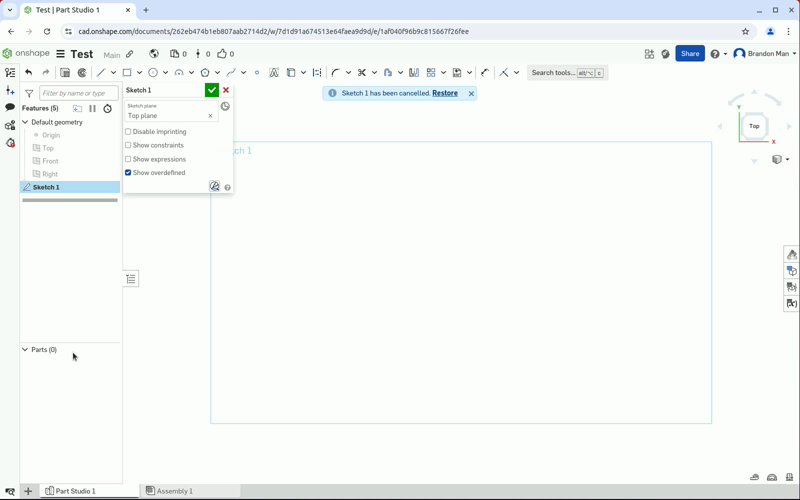
key(y)
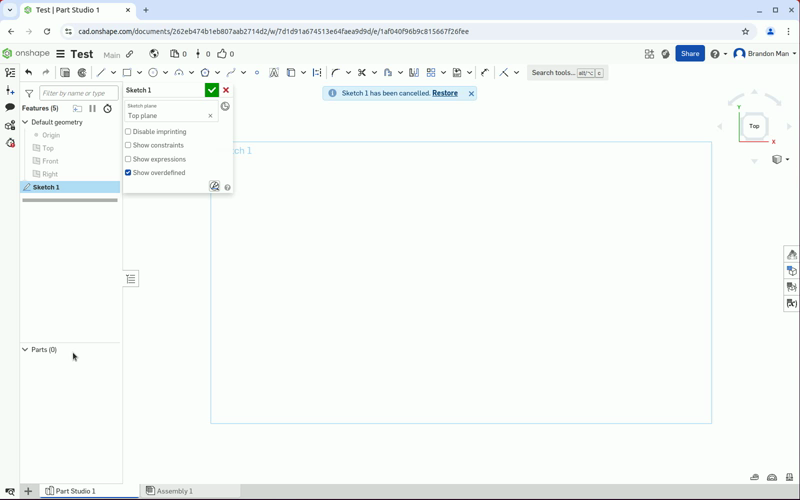
key(a)
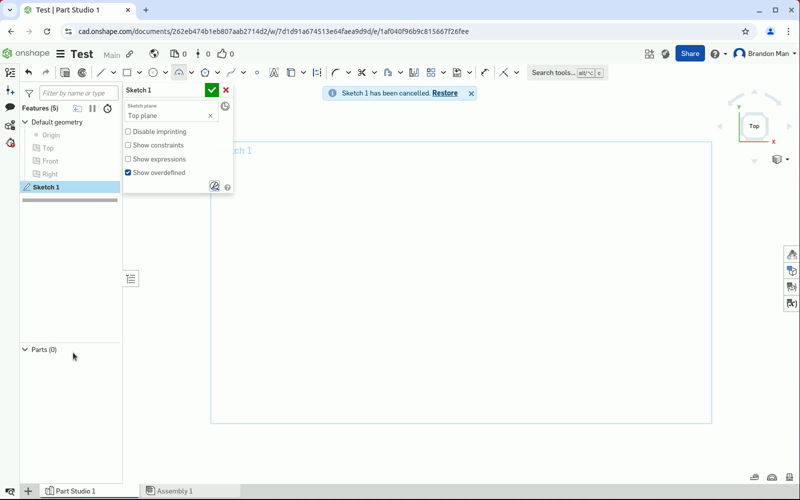
key_down(shift)
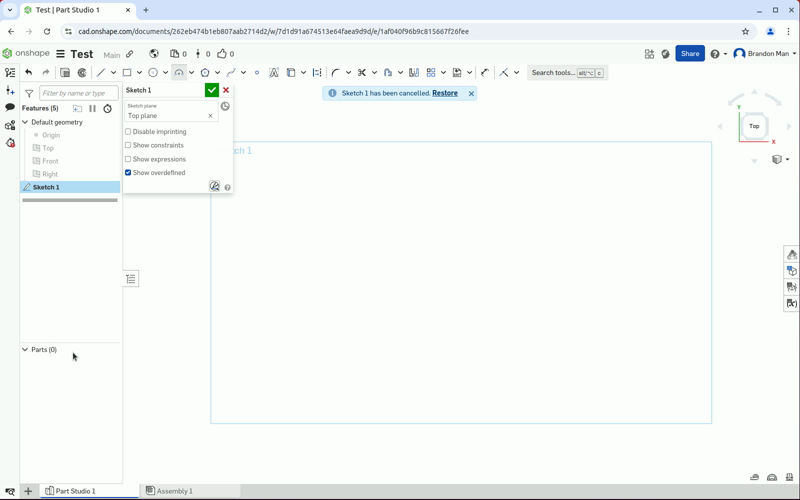
mouse_move(460, 249)
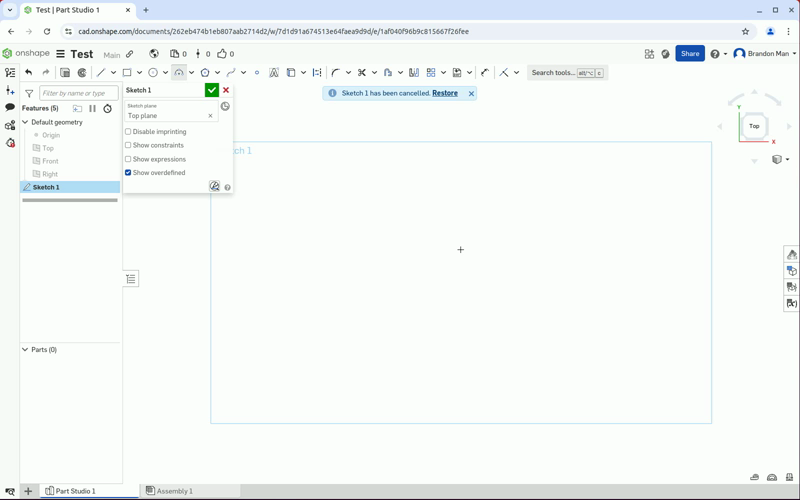
click(460, 249)
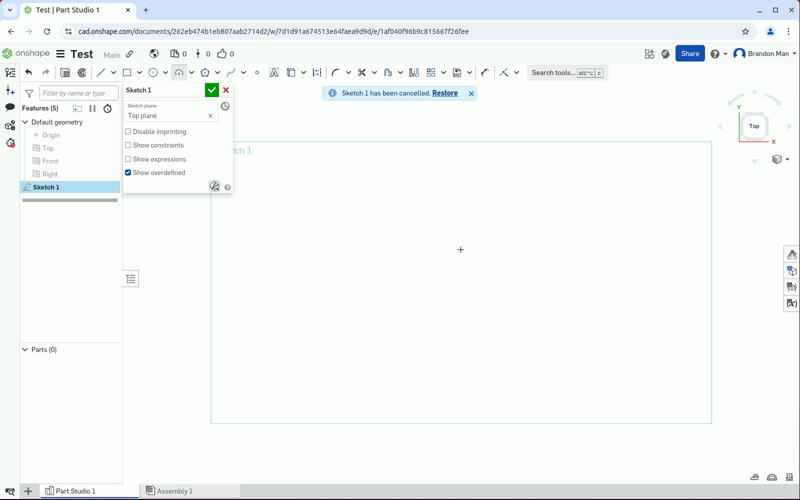
key_up(shift)
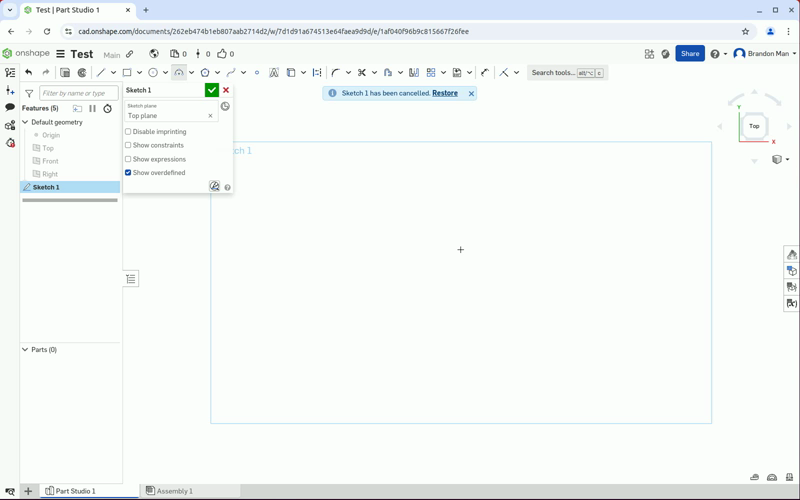
key_down(shift)
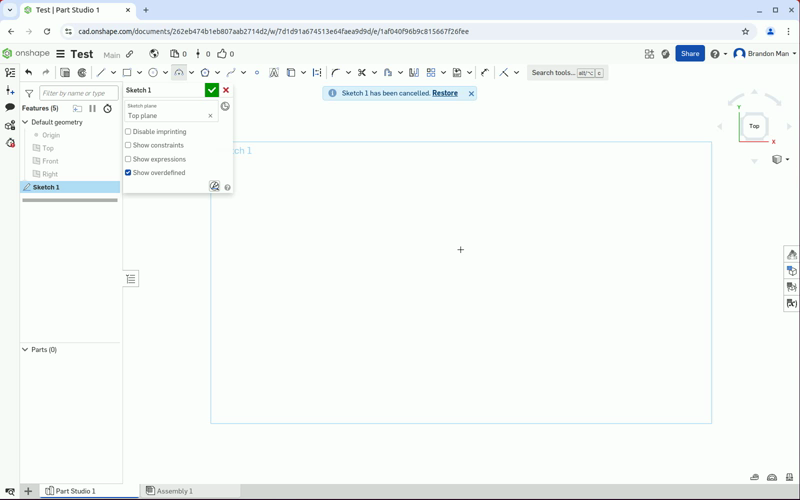
mouse_move(485, 259)
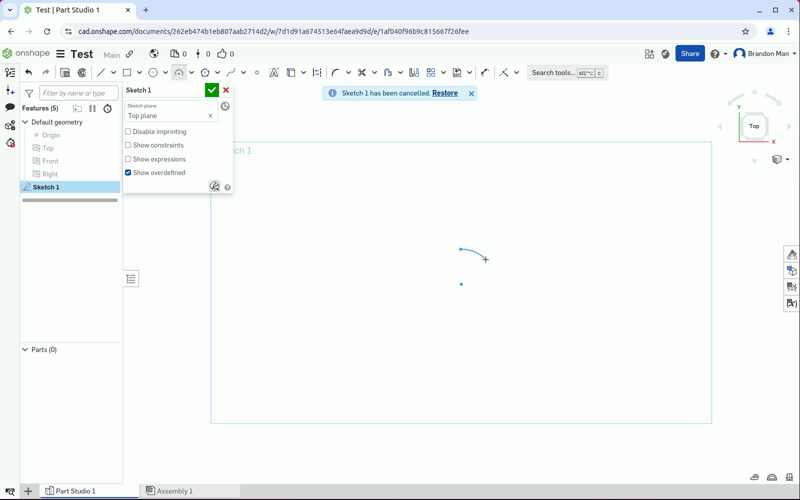
click(485, 259)
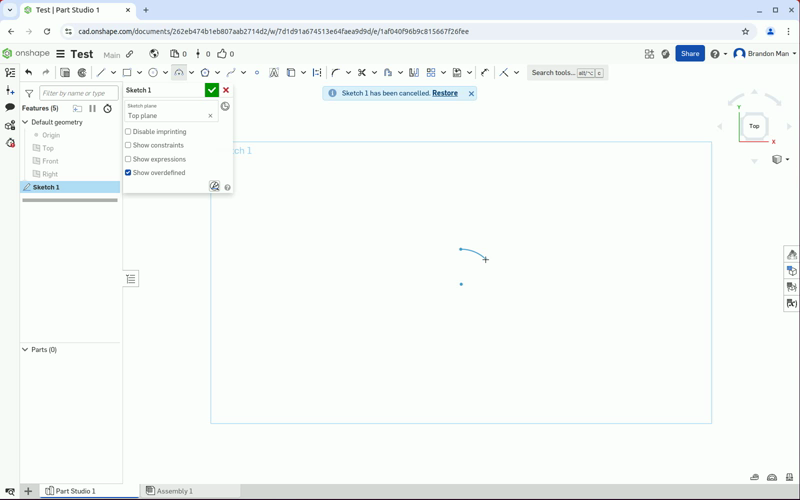
mouse_move(474, 251)
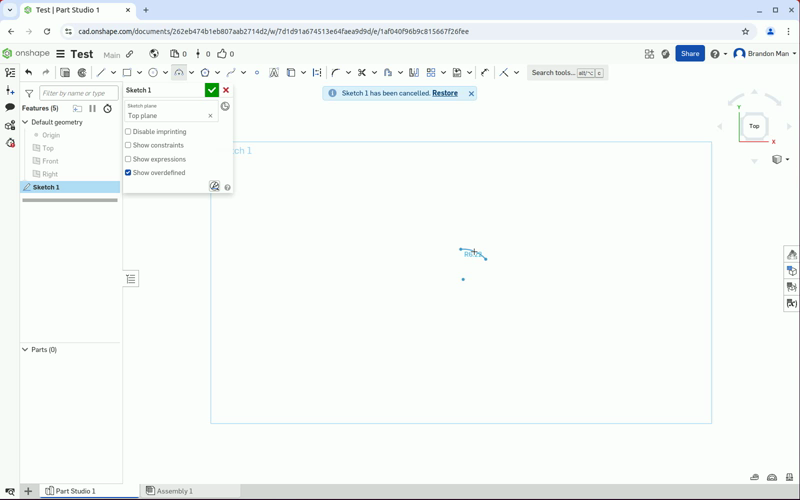
click(474, 251)
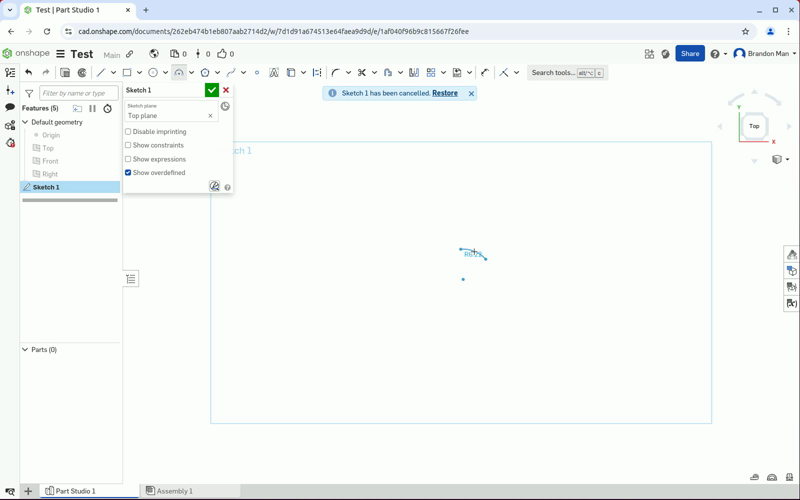
key_up(shift)
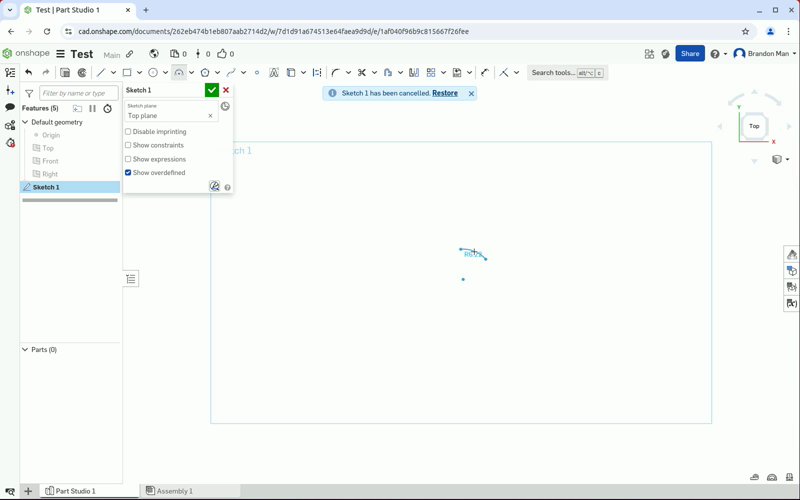
key(esc)
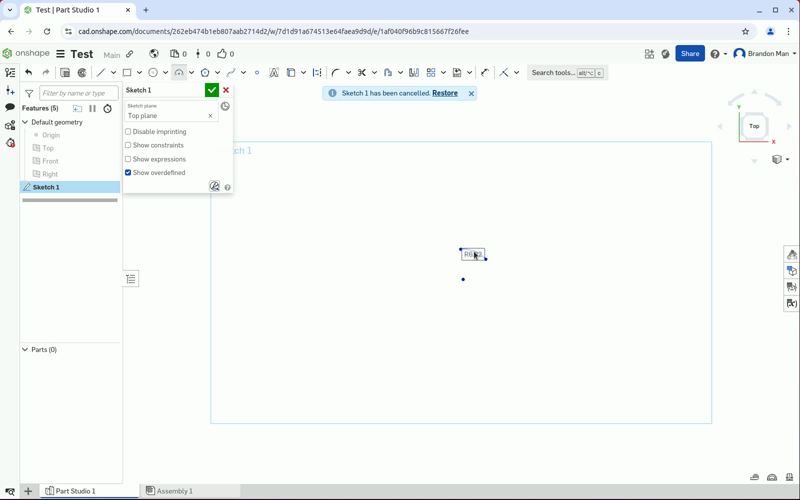
key(l)
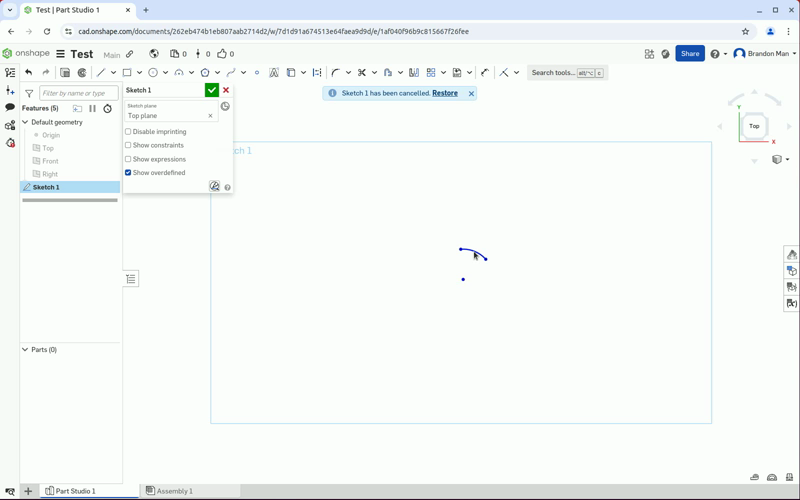
mouse_move(485, 259)
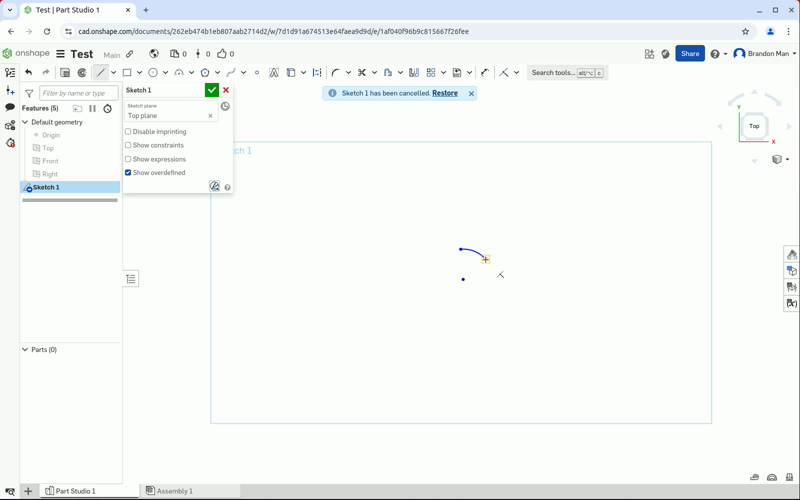
click(485, 259)
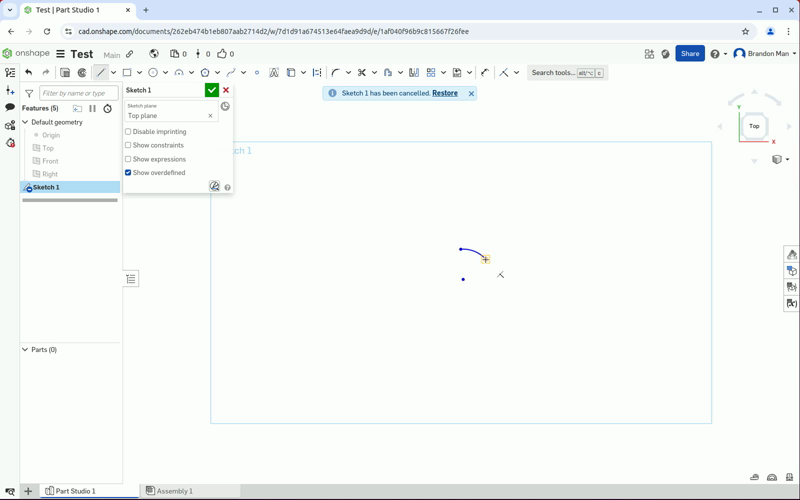
key_down(shift)
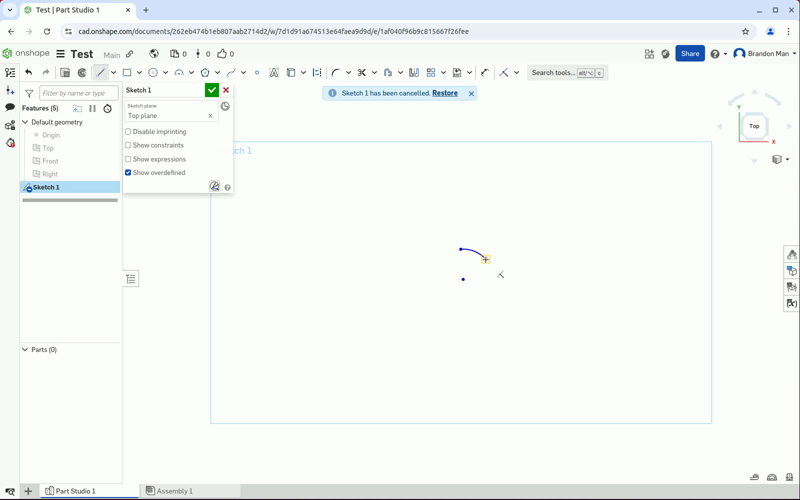
mouse_move(515, 259)
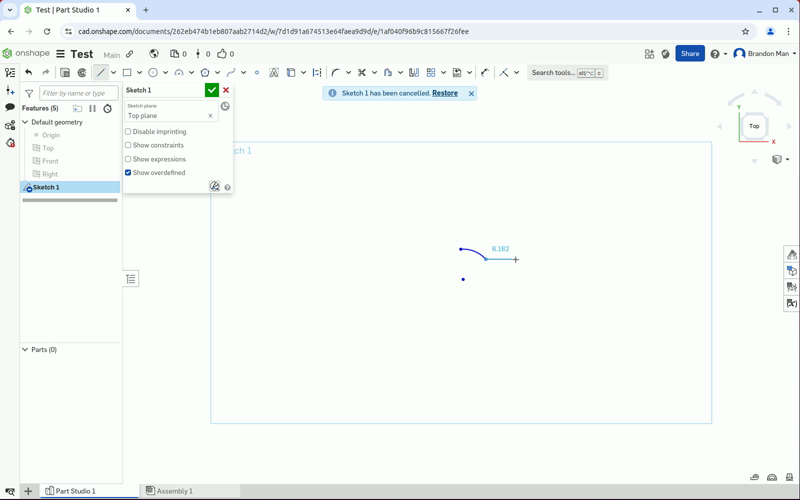
mouse_move(489, 255)
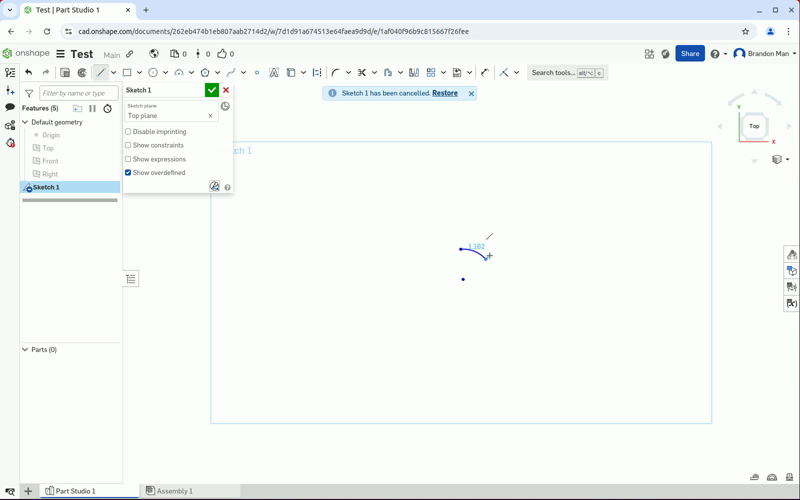
scroll(6)
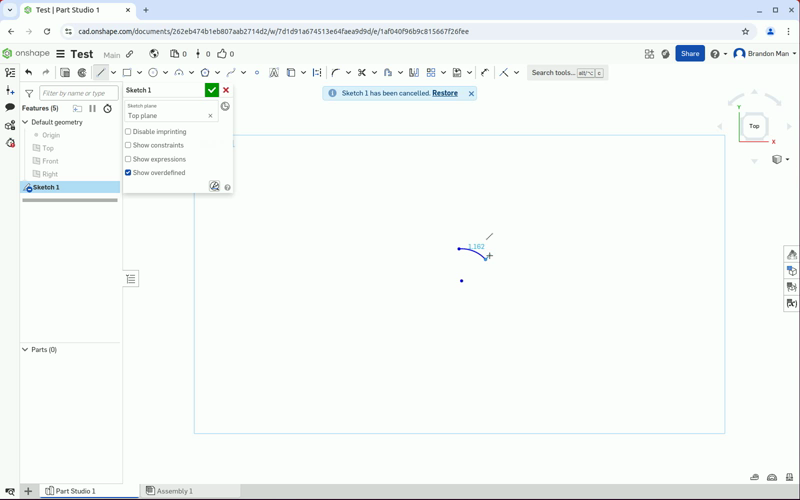
scroll(6)
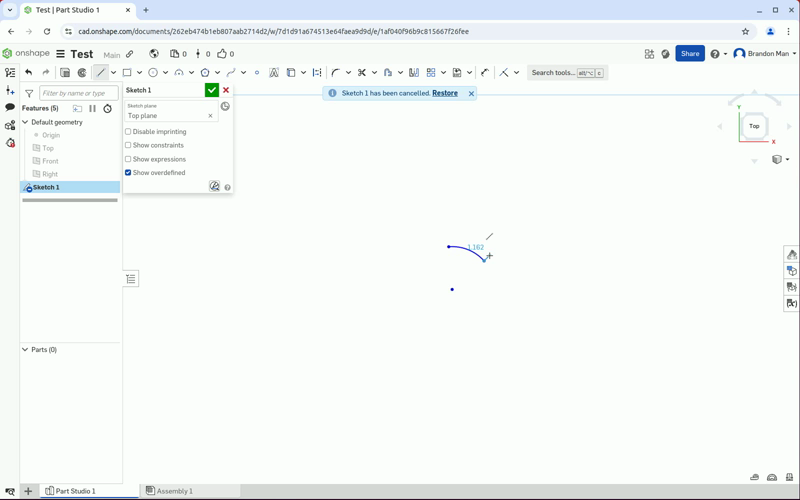
scroll(6)
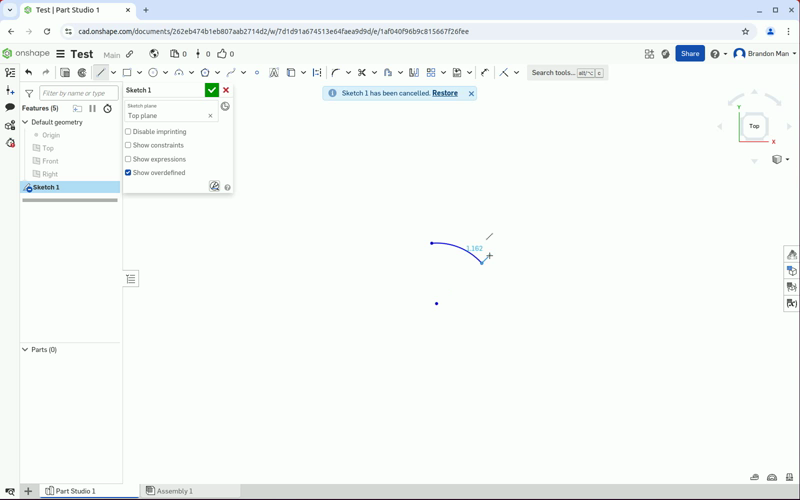
scroll(6)
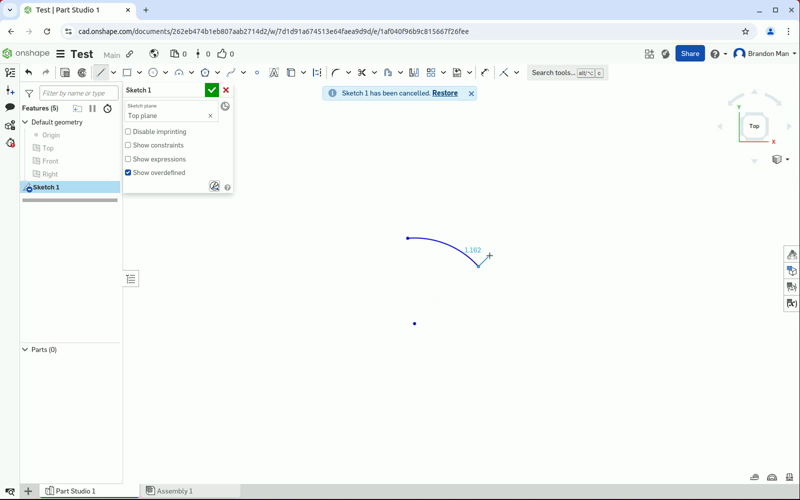
scroll(6)
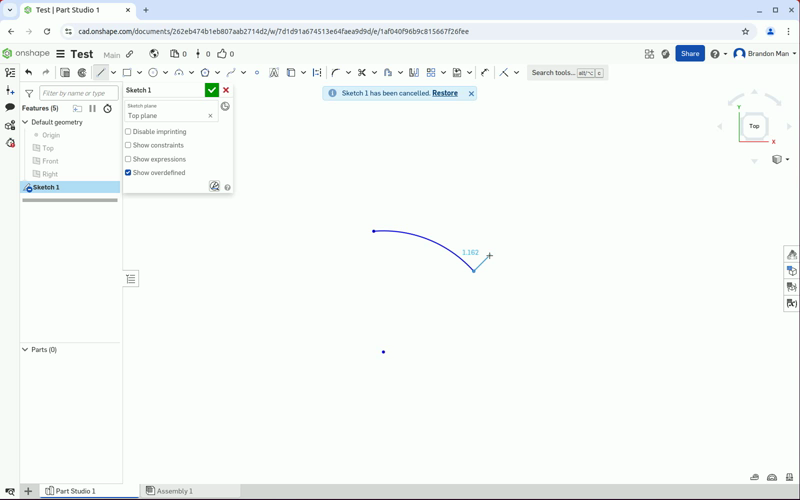
scroll(6)
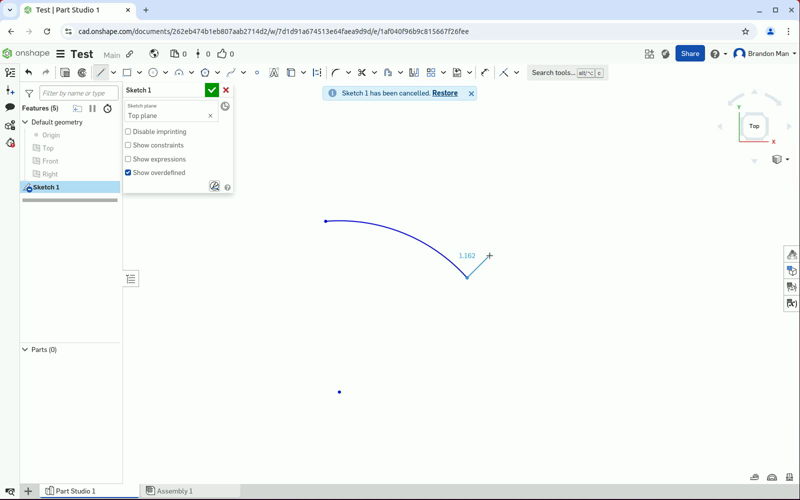
scroll(6)
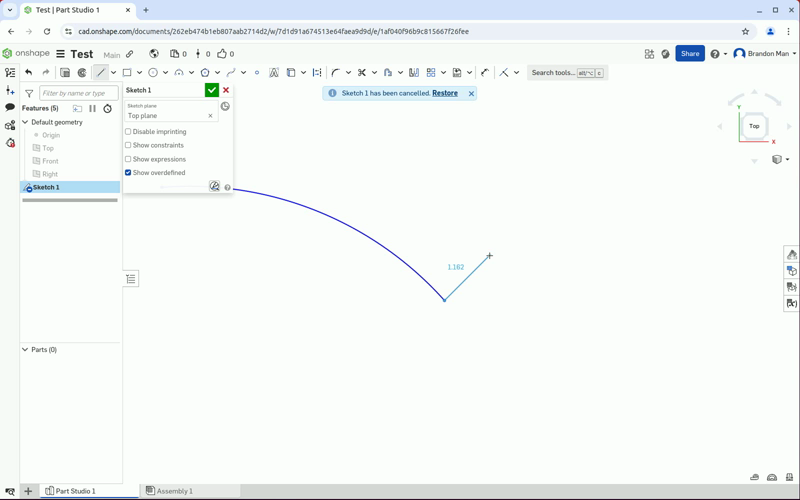
click(489, 255)
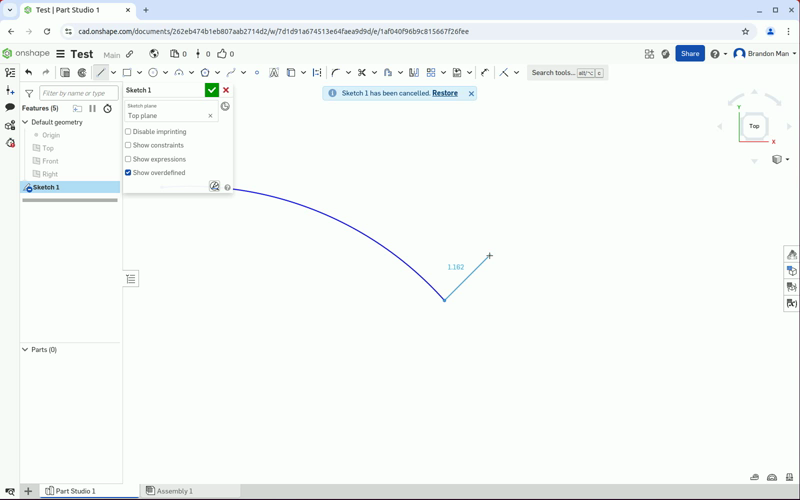
scroll(-6)
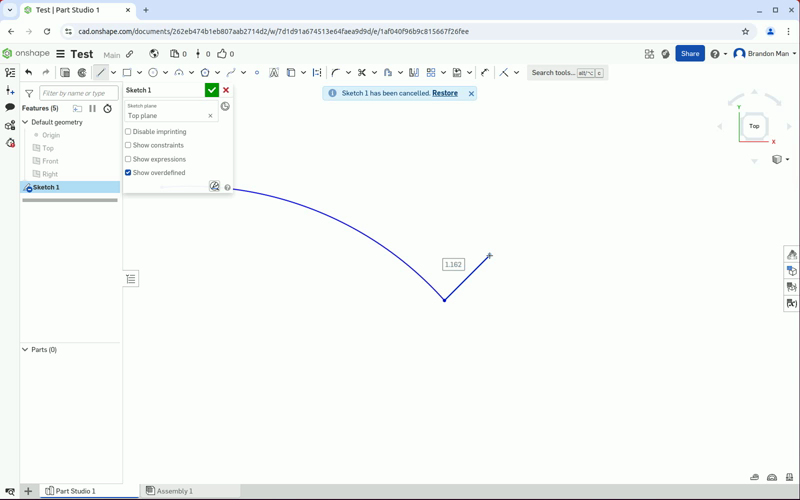
scroll(-6)
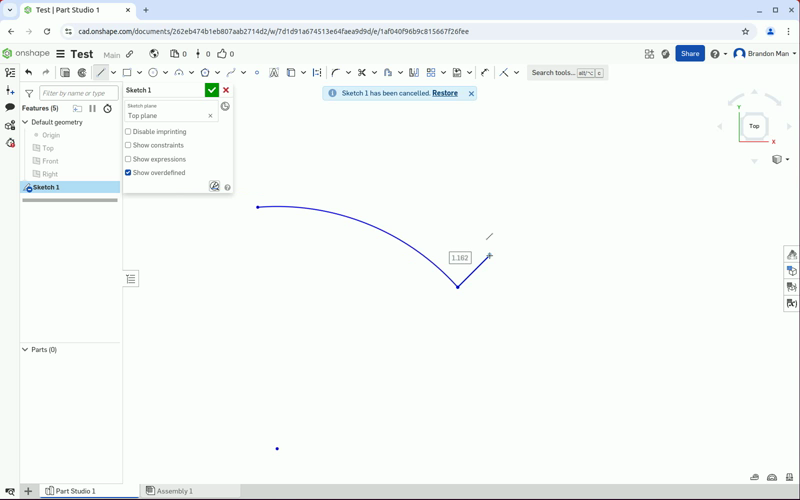
scroll(-6)
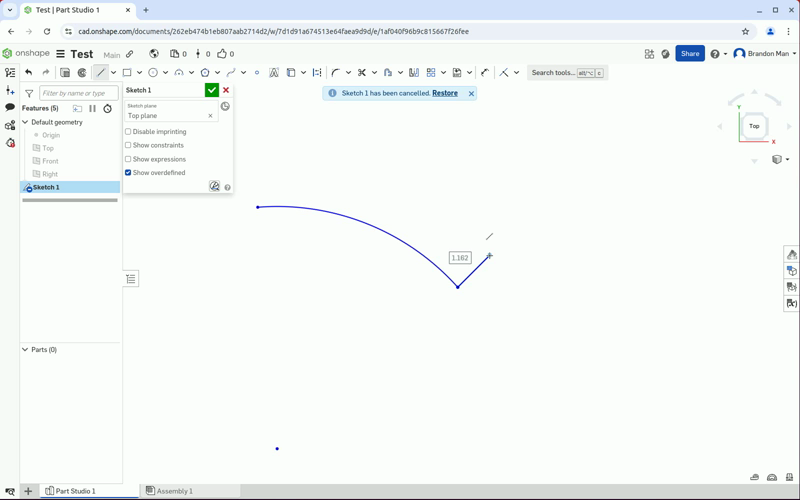
scroll(-6)
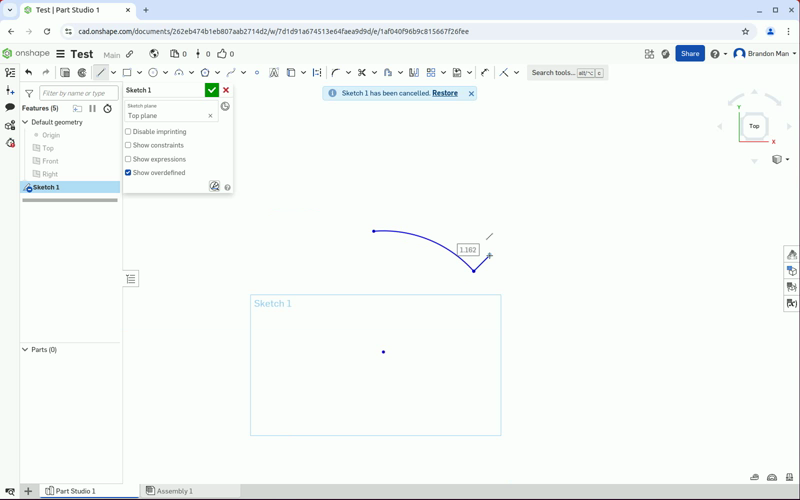
scroll(-6)
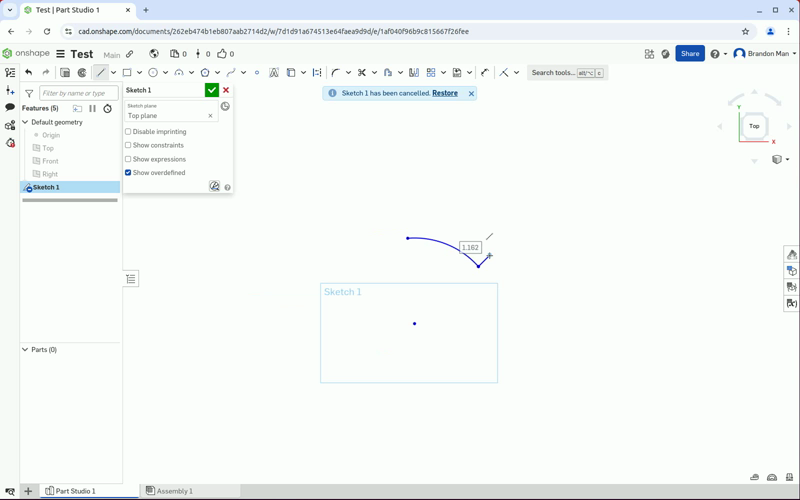
scroll(-6)
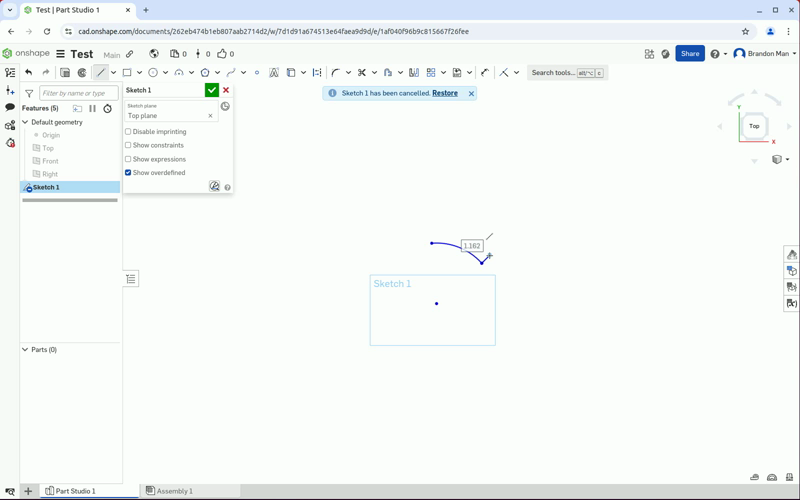
scroll(-6)
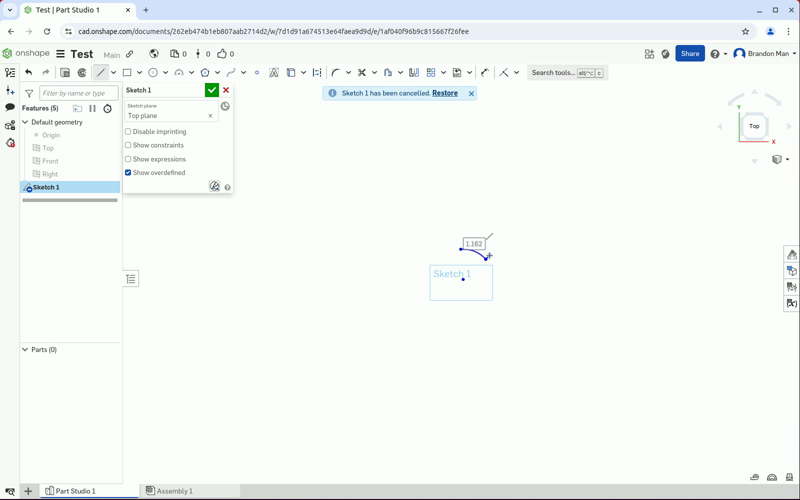
key_up(shift)
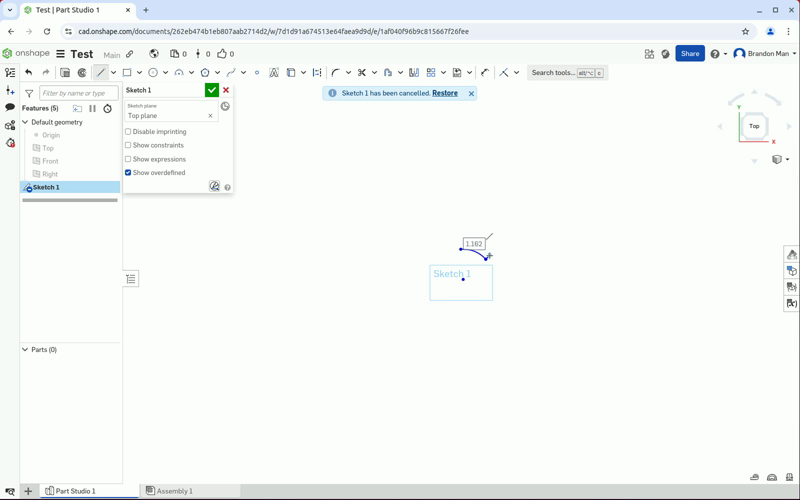
key(esc)
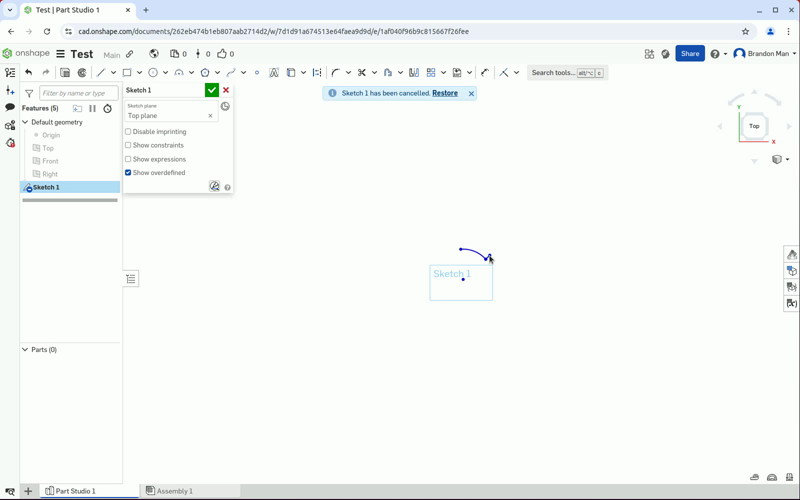
key(a)
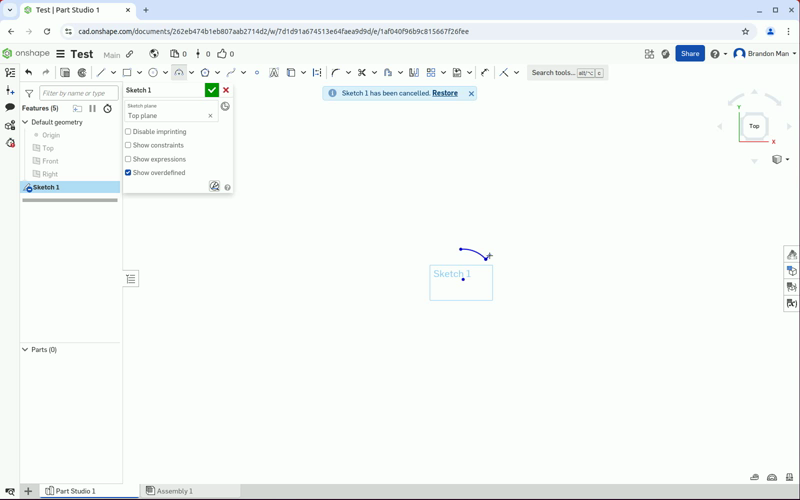
mouse_move(489, 255)
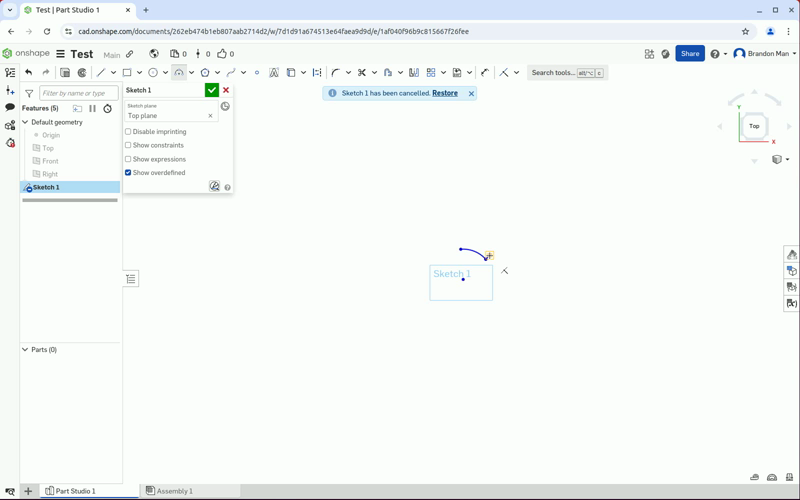
click(489, 255)
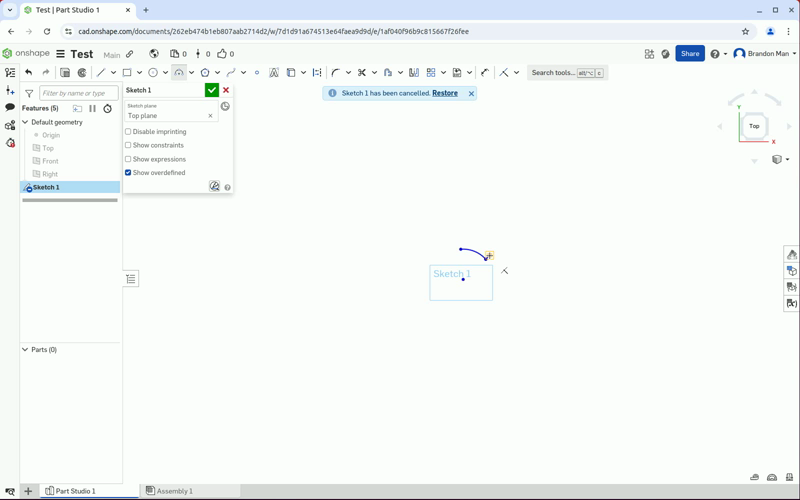
key_down(shift)
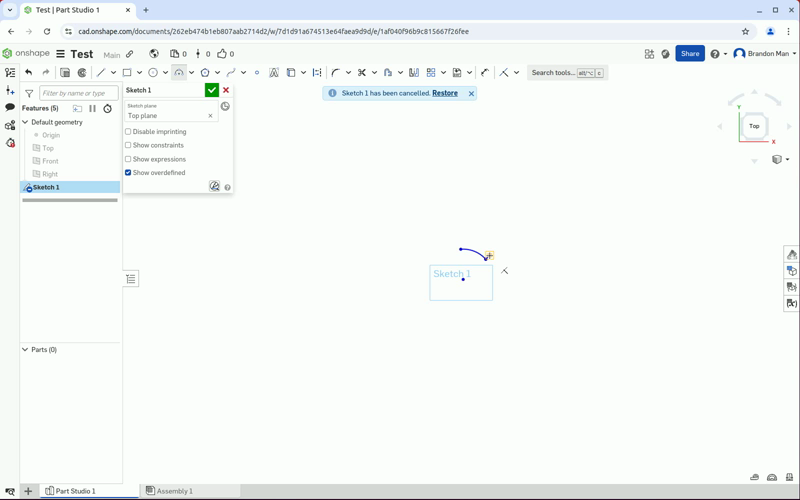
mouse_move(460, 243)
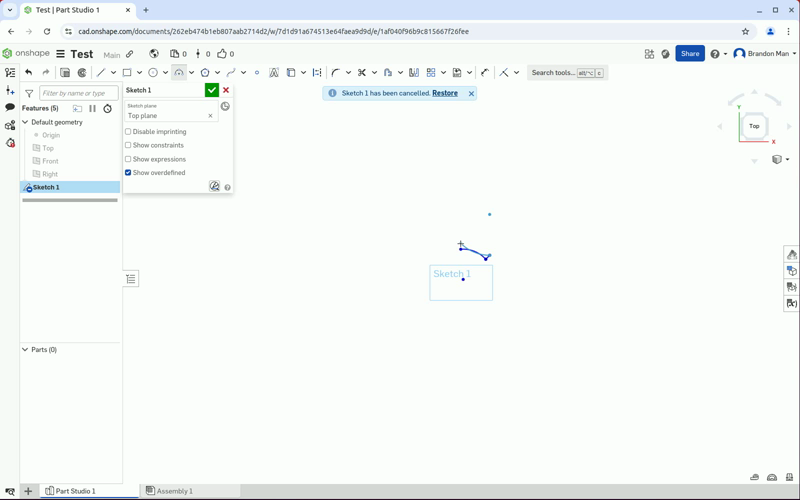
click(460, 243)
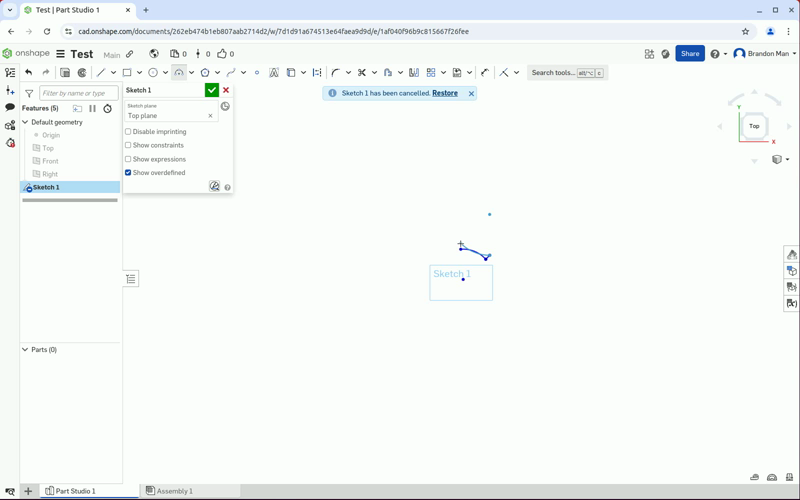
mouse_move(476, 246)
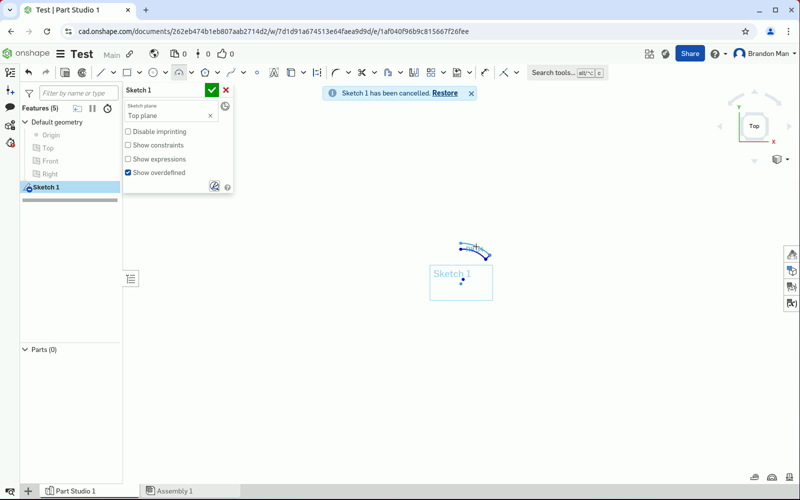
click(476, 246)
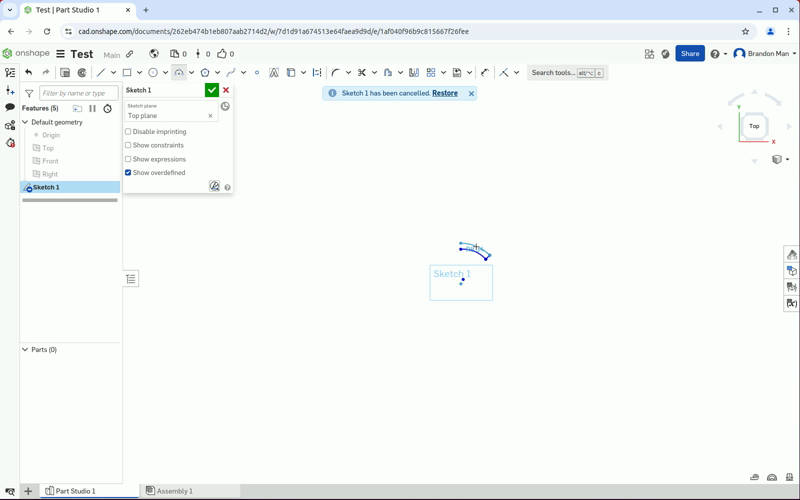
key_up(shift)
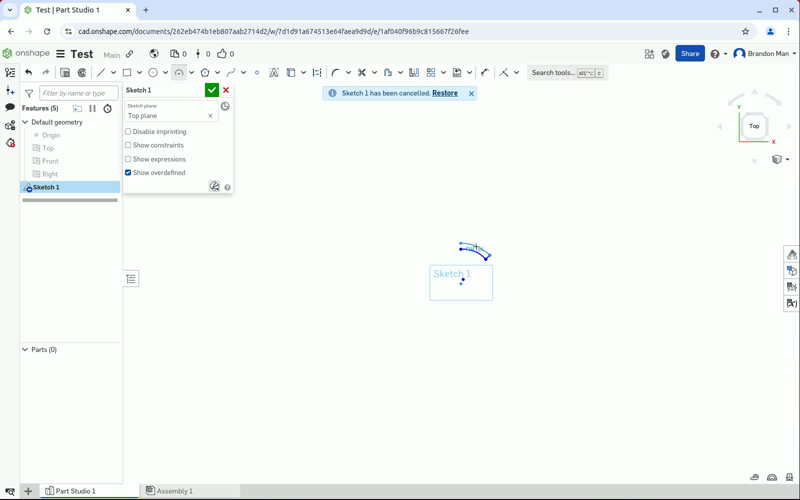
key(esc)
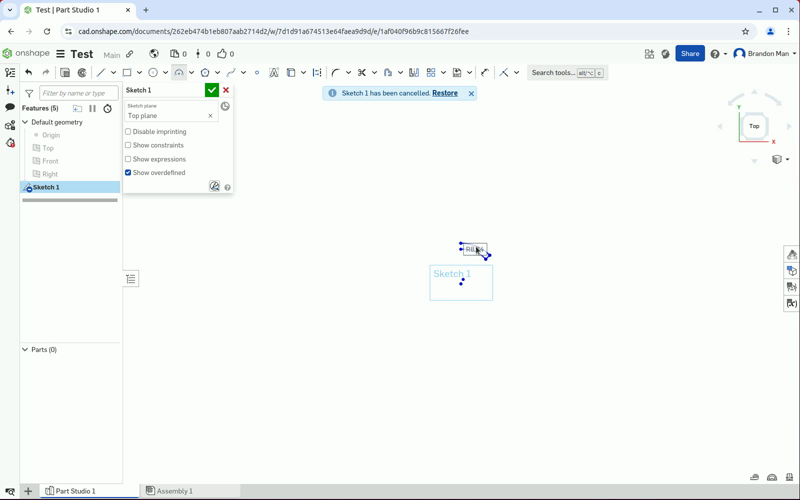
key(l)
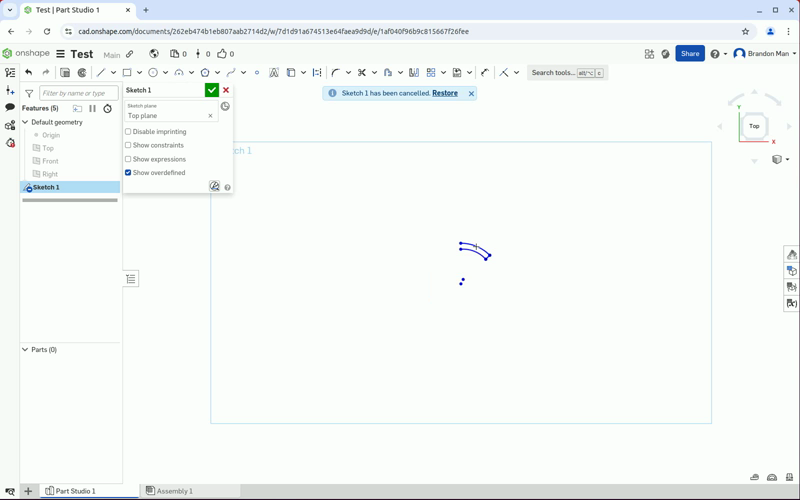
mouse_move(460, 243)
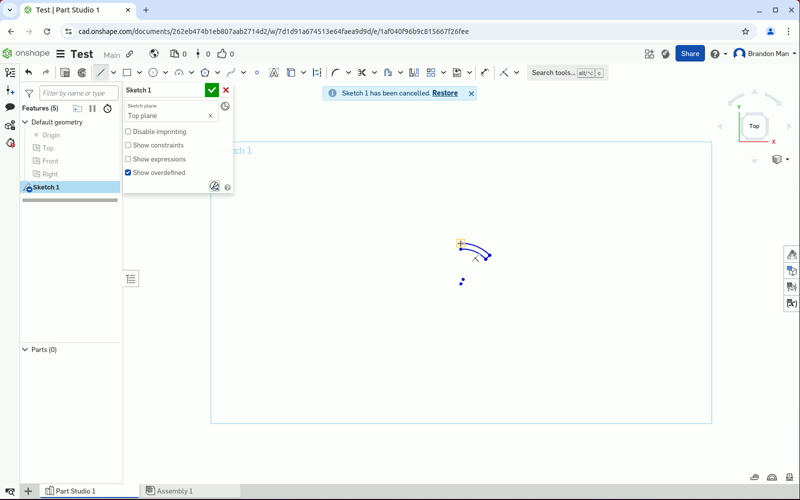
click(460, 243)
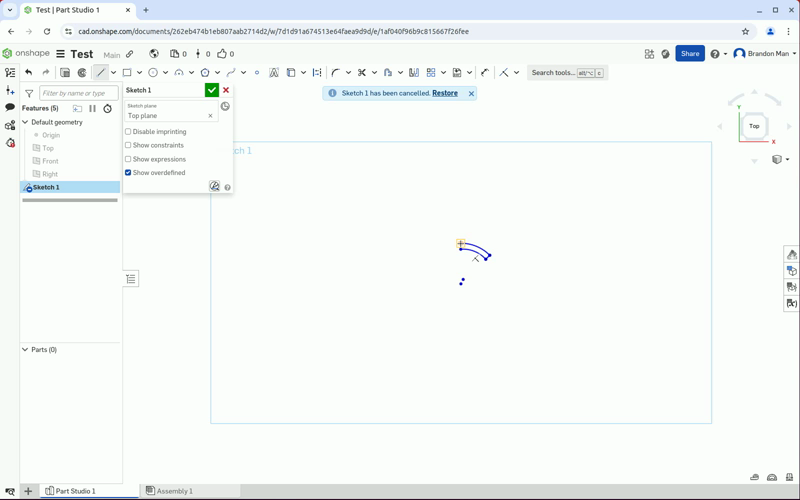
mouse_move(490, 243)
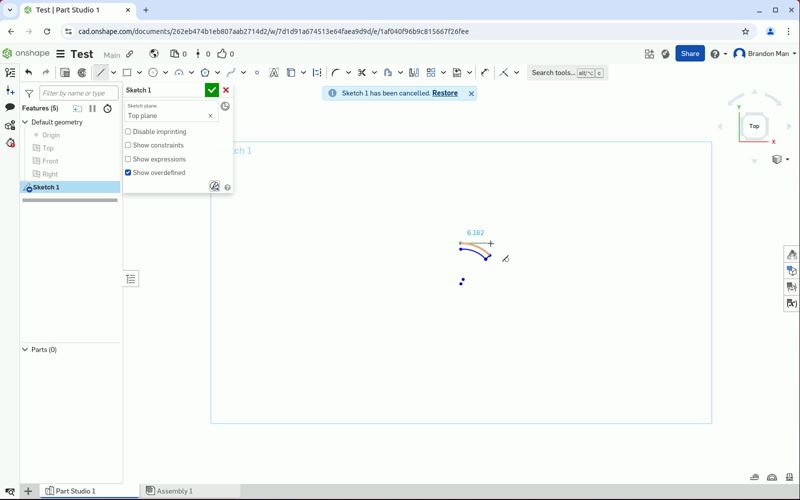
key_down(shift)
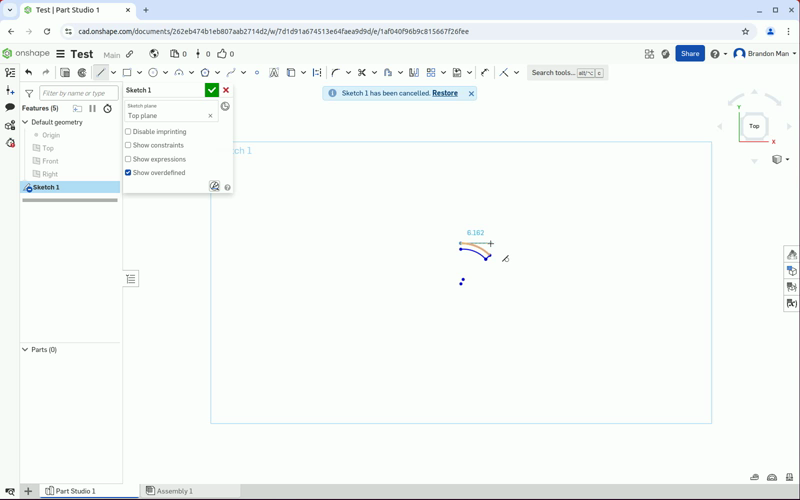
mouse_move(460, 249)
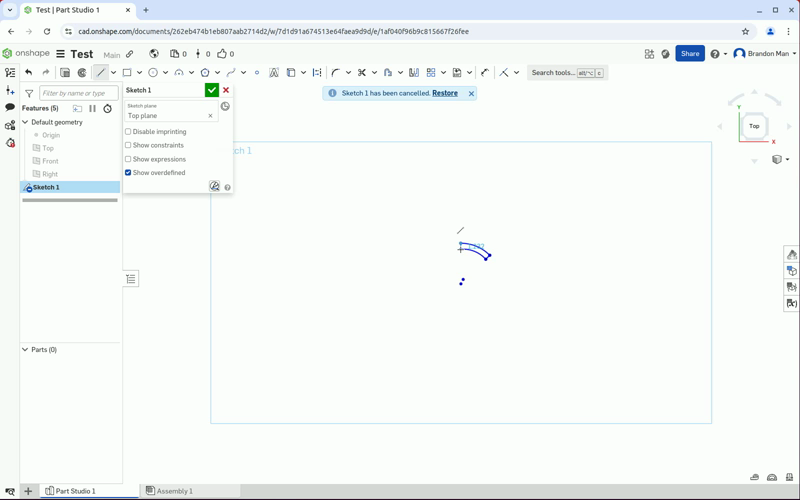
scroll(6)
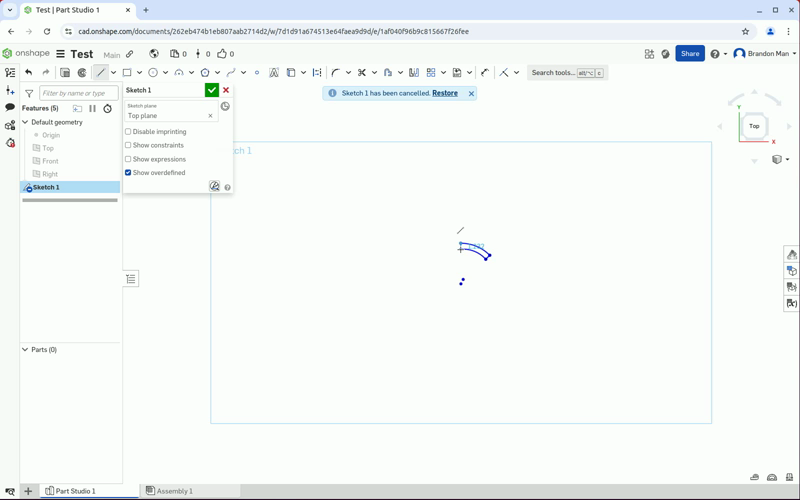
scroll(6)
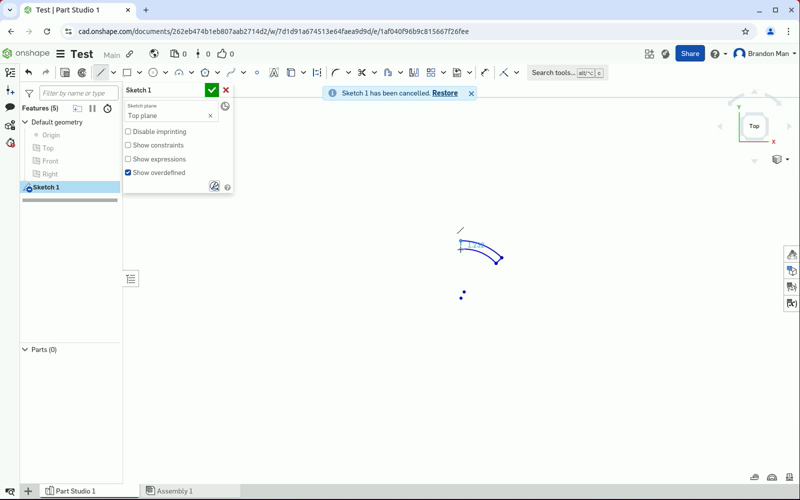
scroll(6)
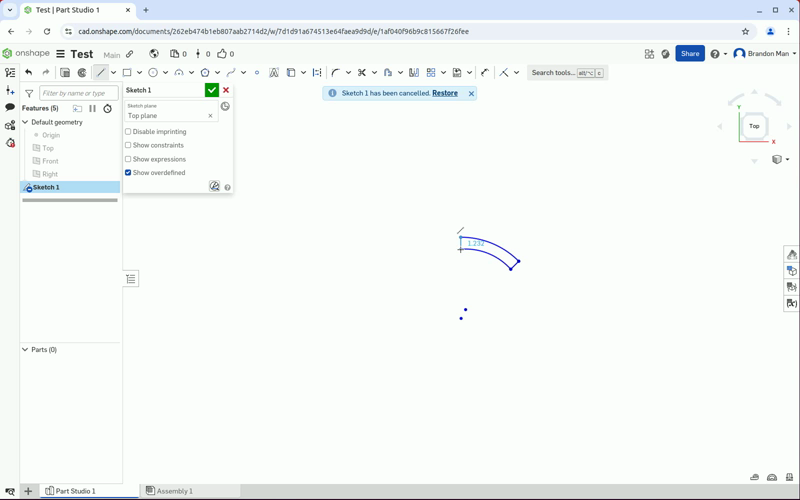
scroll(6)
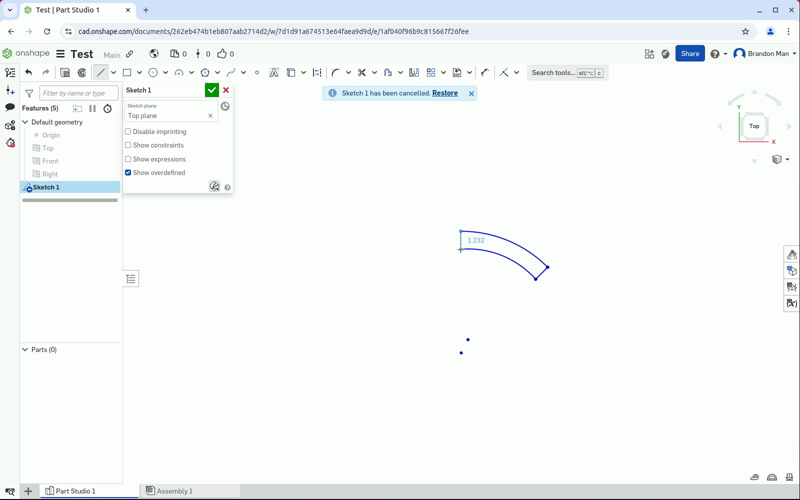
scroll(6)
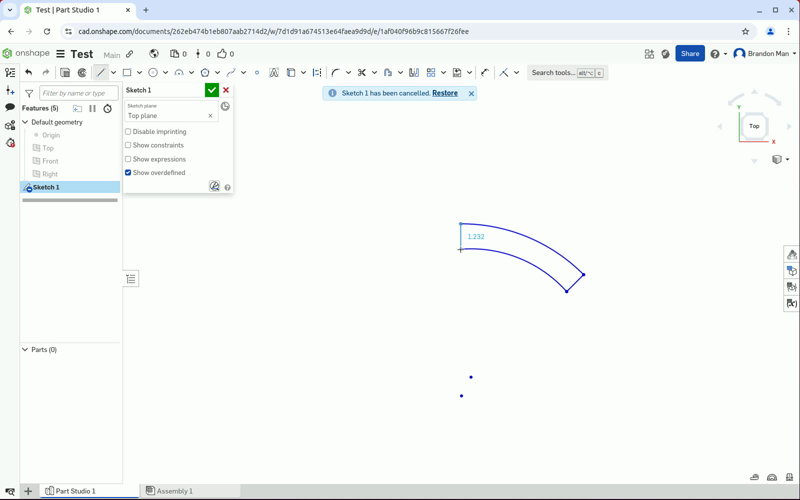
scroll(6)
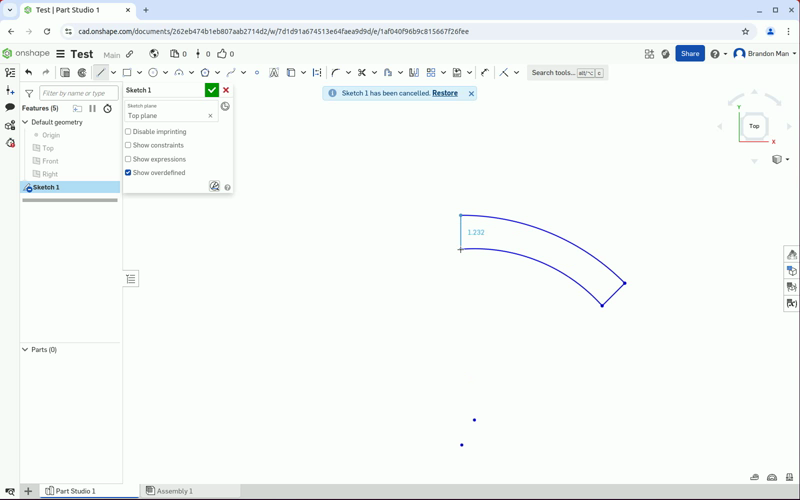
scroll(6)
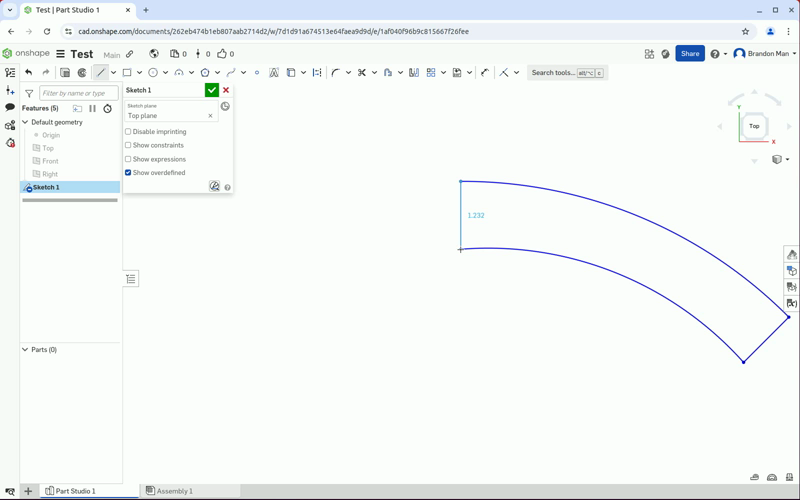
key_up(shift)
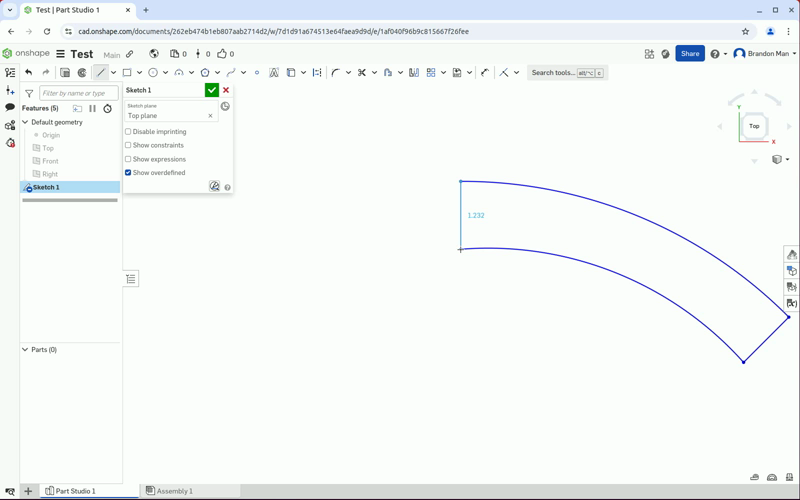
click(460, 249)
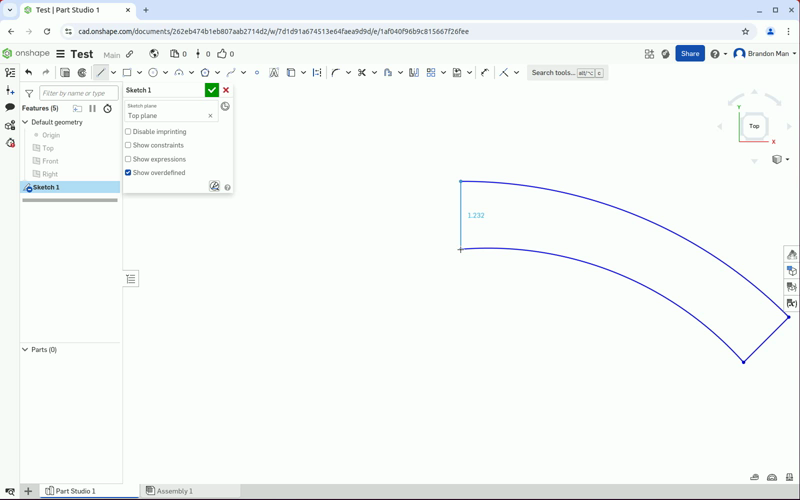
scroll(-6)
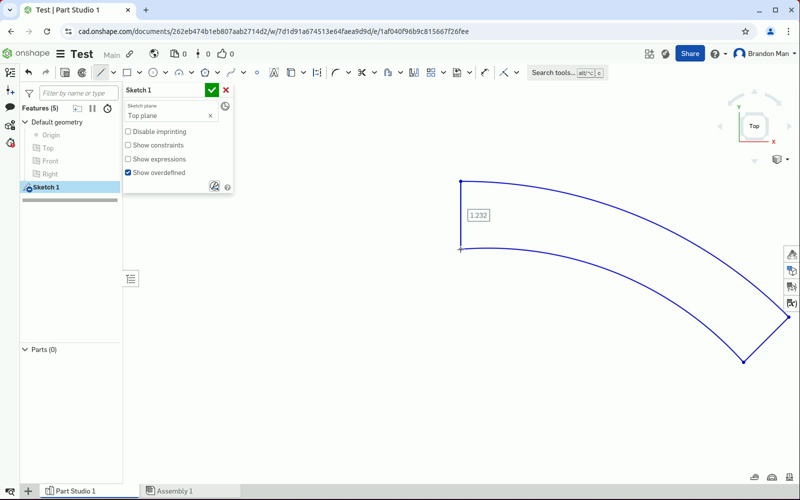
scroll(-6)
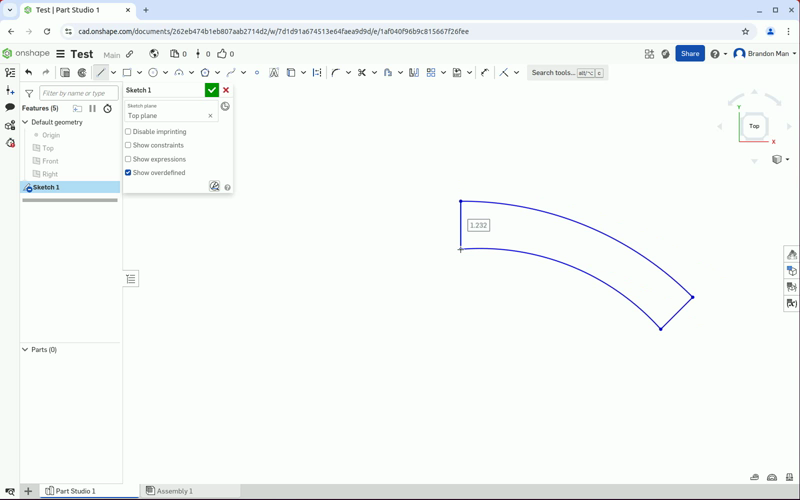
scroll(-6)
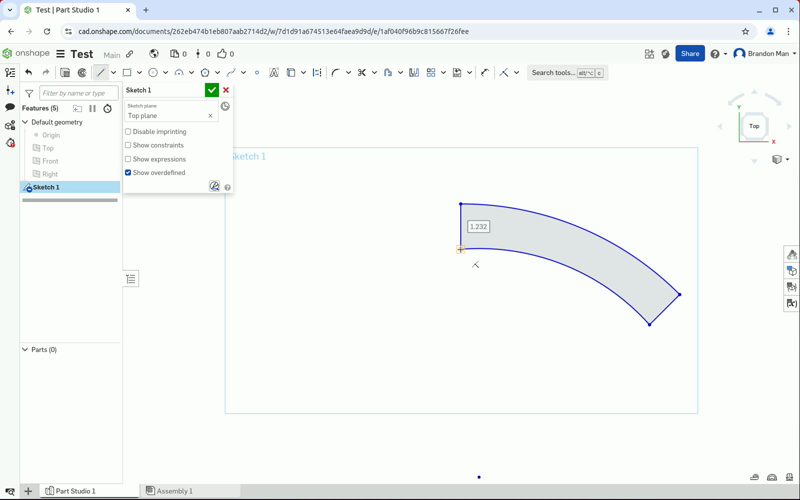
scroll(-6)
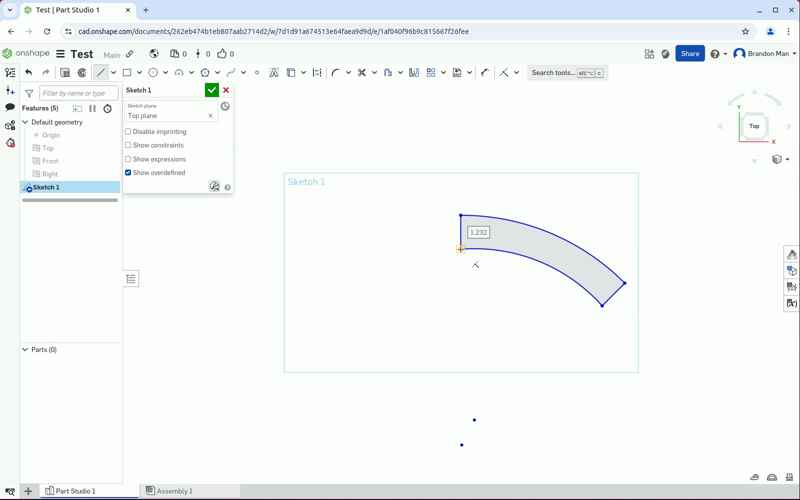
scroll(-6)
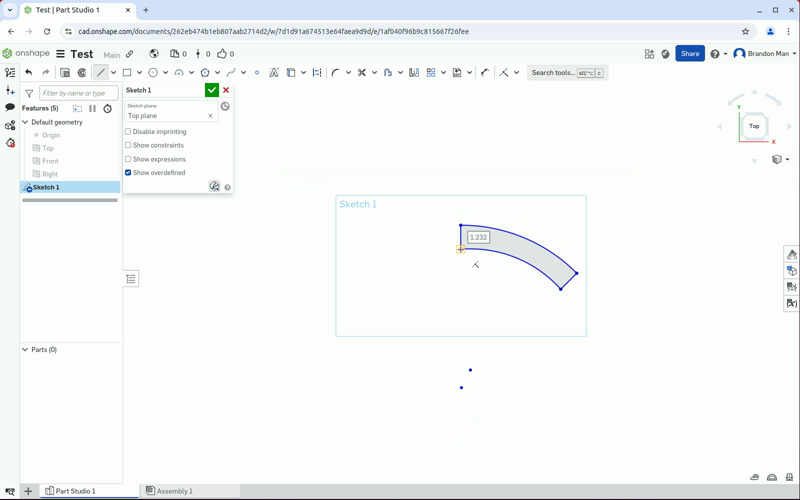
scroll(-6)
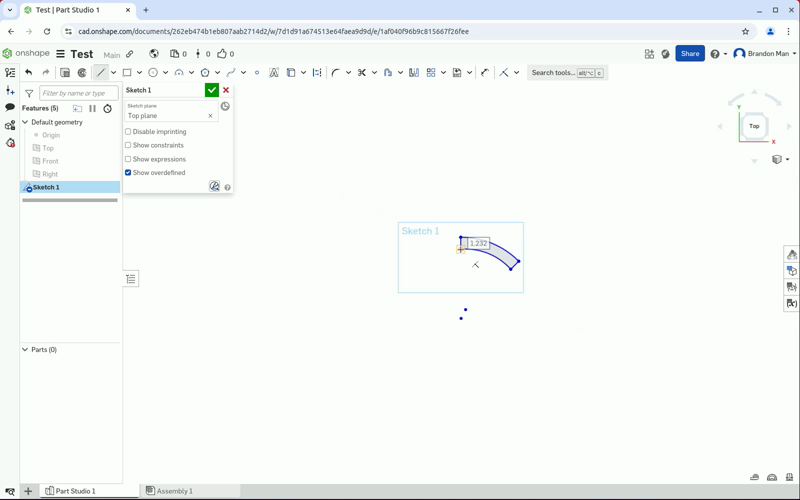
scroll(-6)
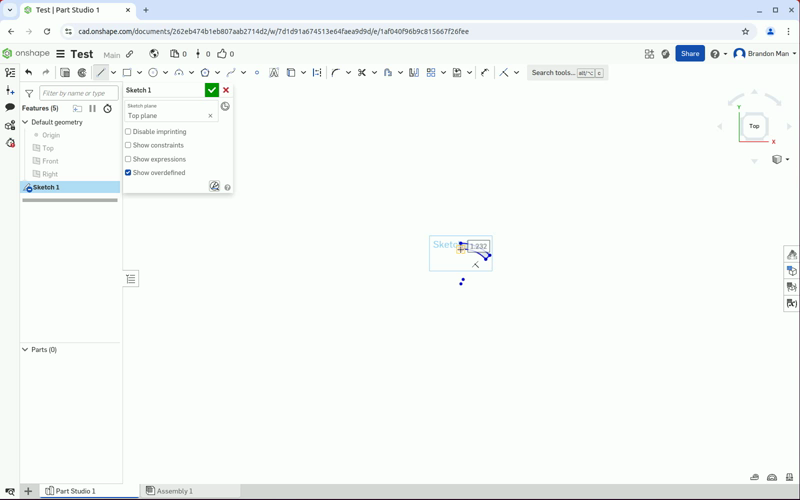
key(esc)
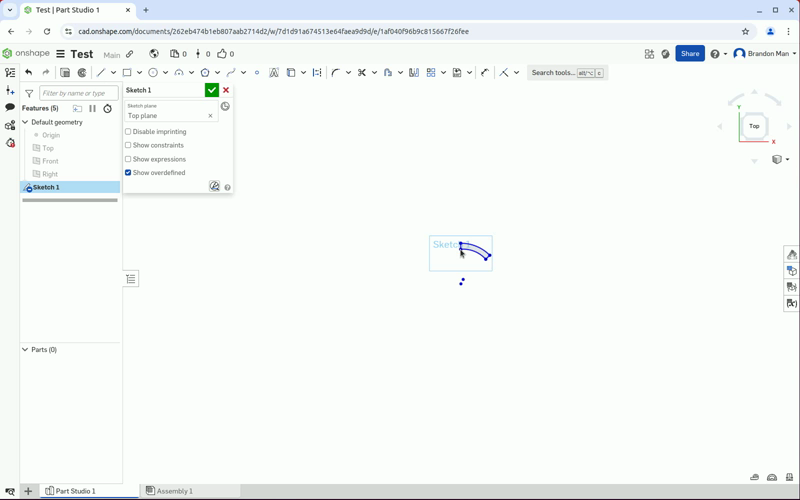
mouse_move(485, 255)
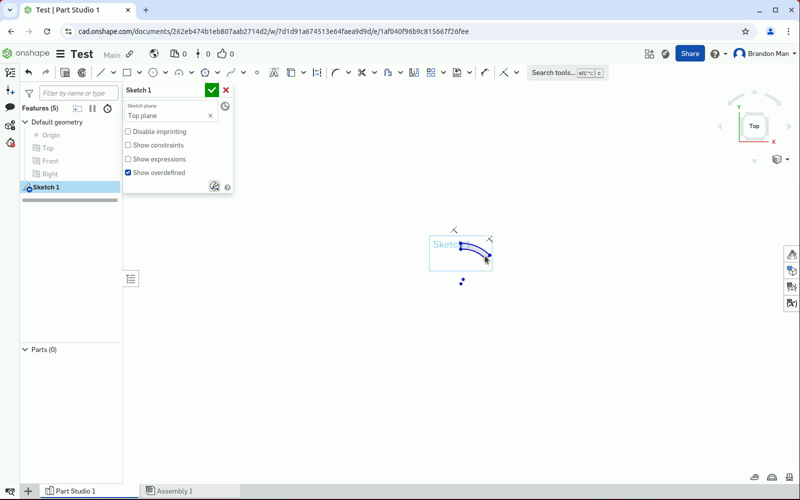
scroll(6)
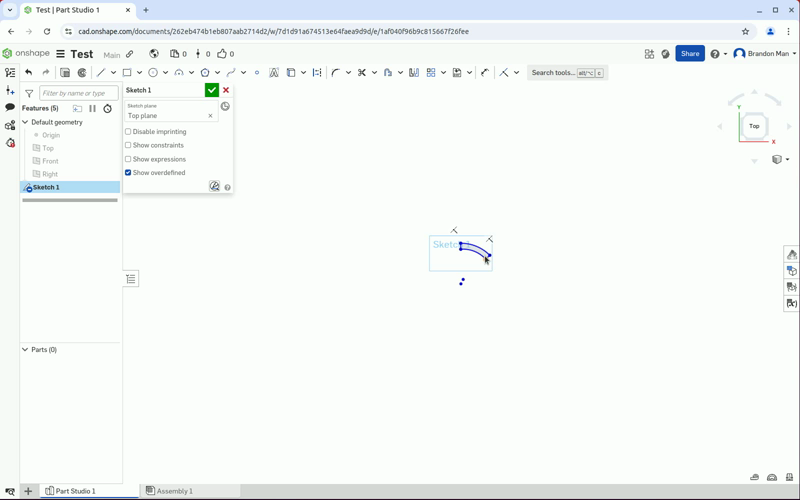
scroll(6)
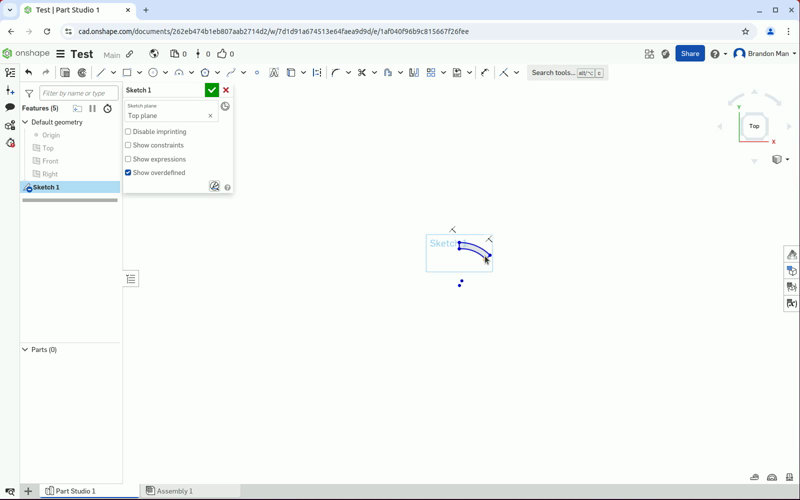
scroll(6)
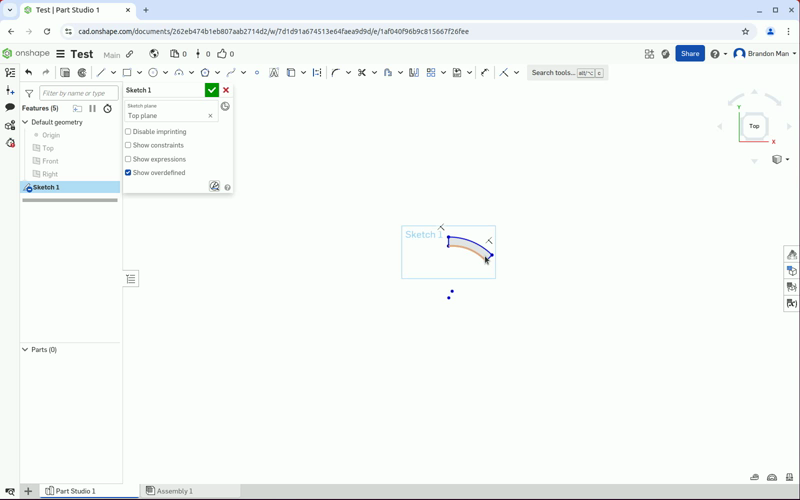
scroll(6)
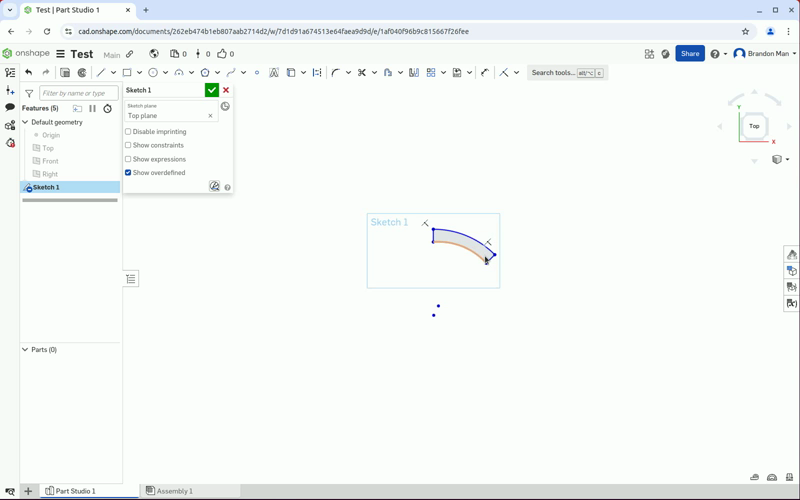
scroll(6)
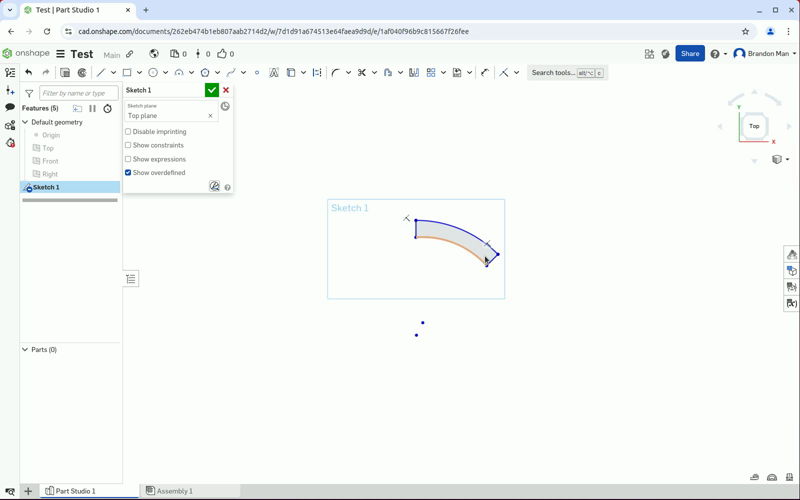
scroll(6)
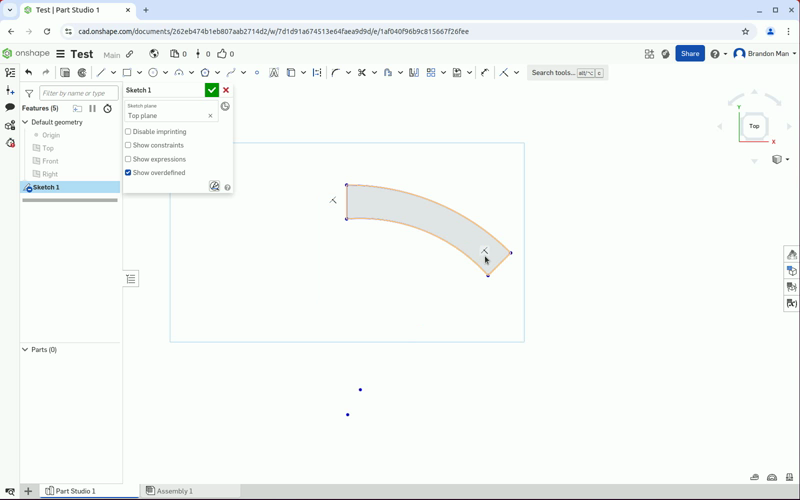
scroll(6)
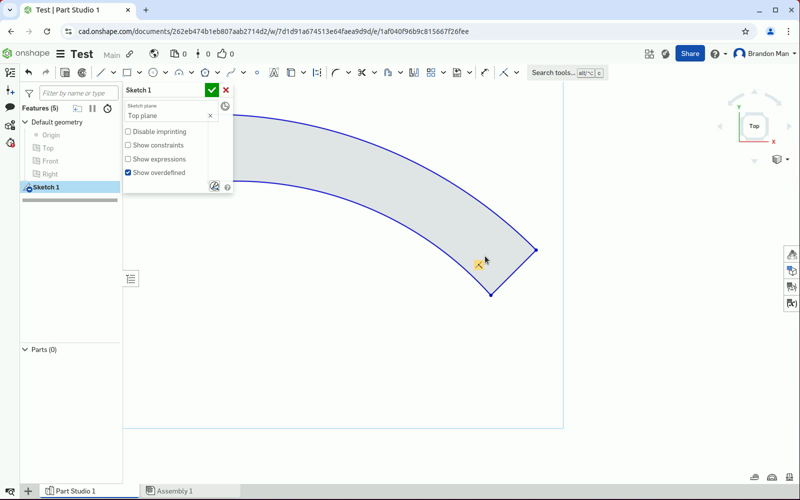
click(485, 255)
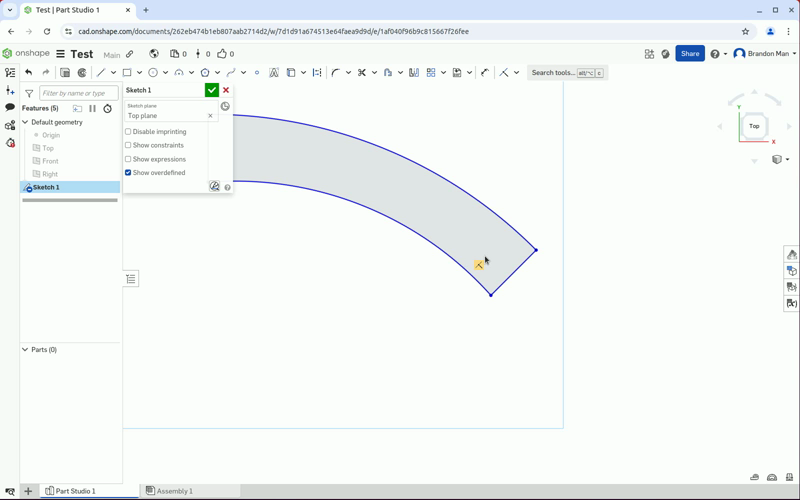
scroll(-6)
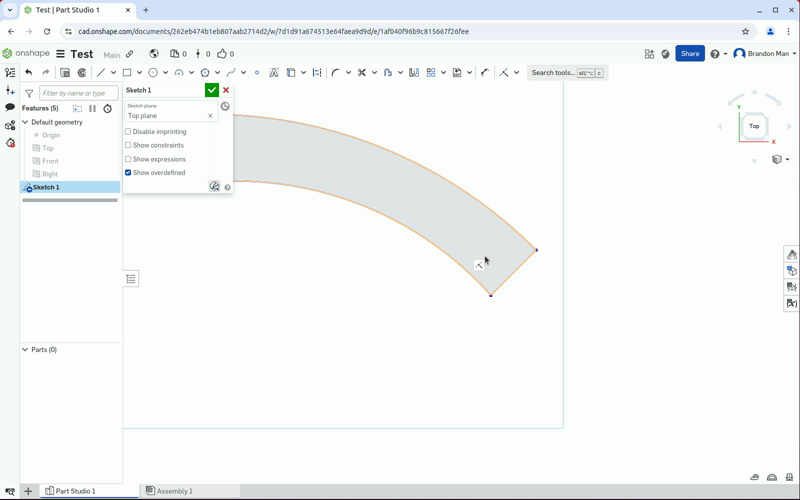
scroll(-6)
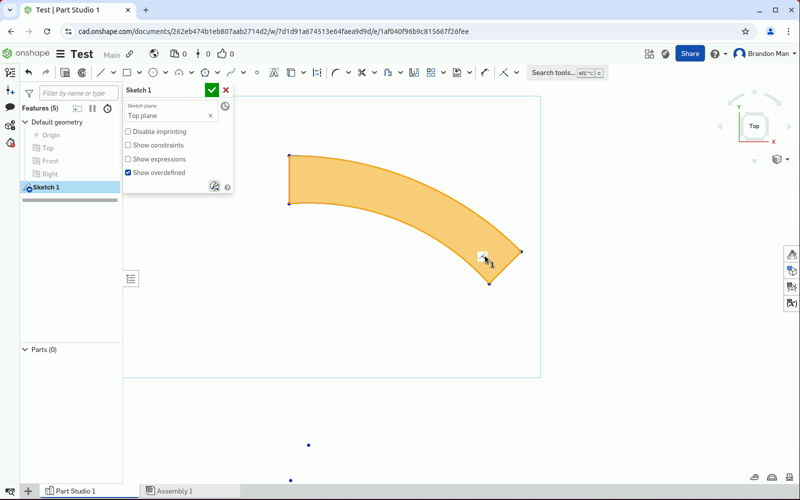
scroll(-6)
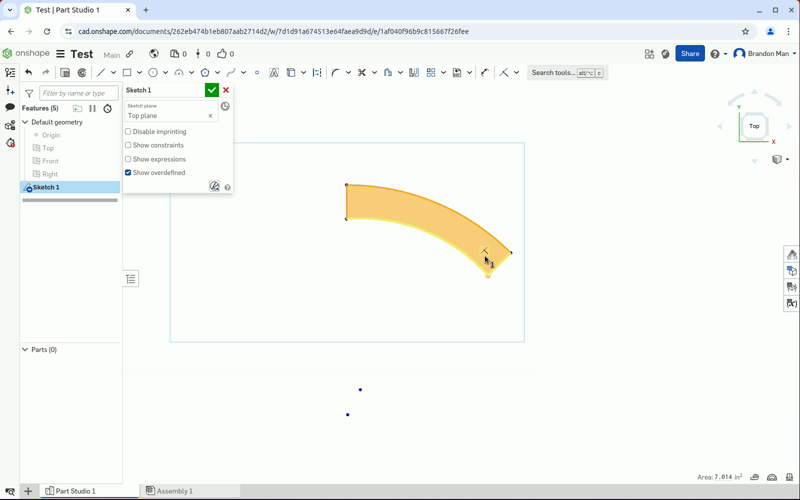
scroll(-6)
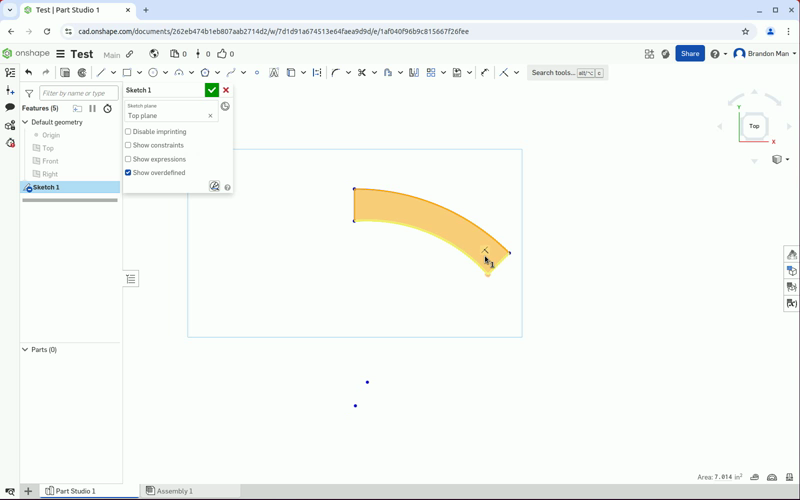
scroll(-6)
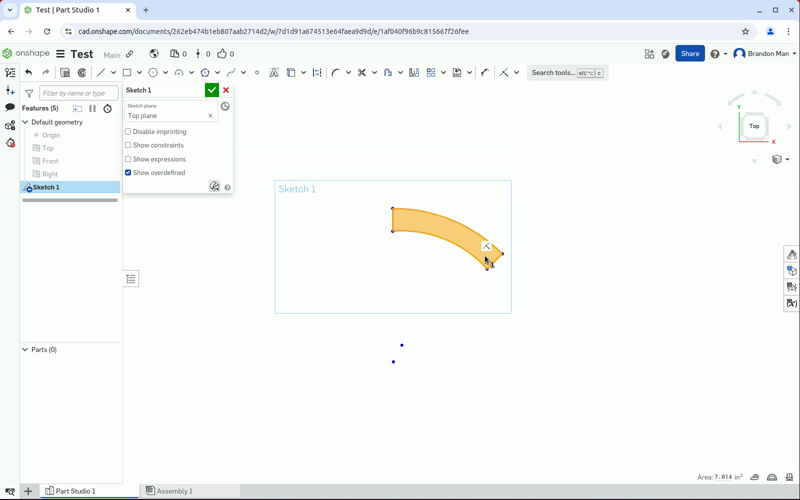
scroll(-6)
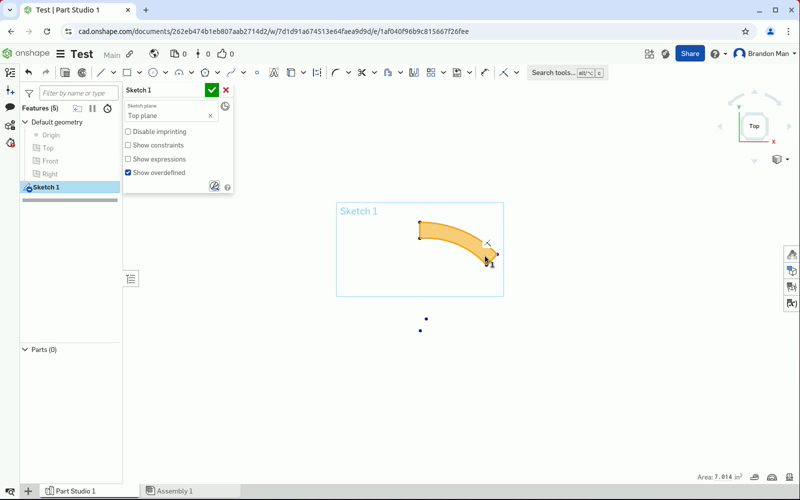
scroll(-6)
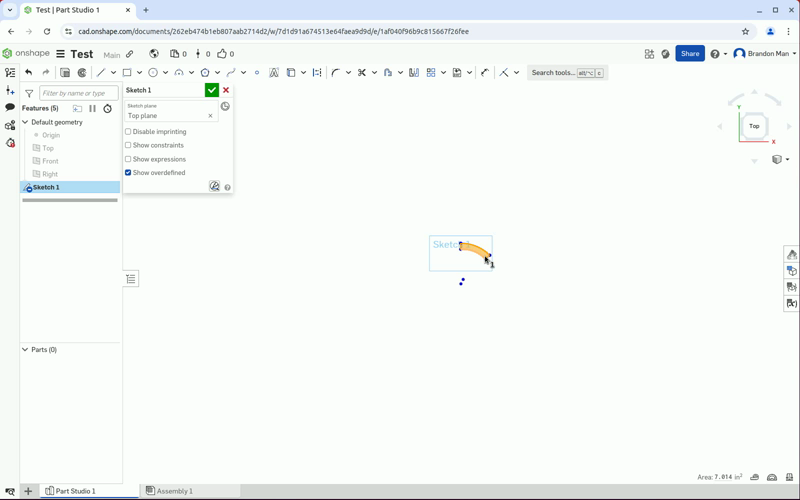
mouse_move(73, 352)
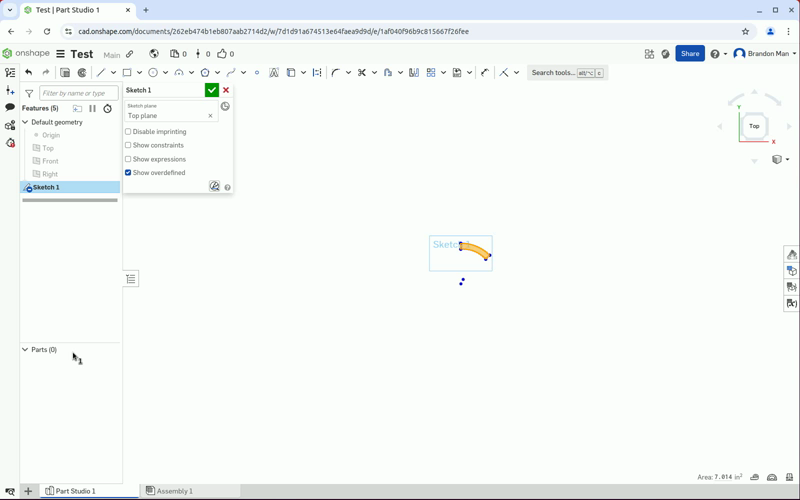
key(shift+y)
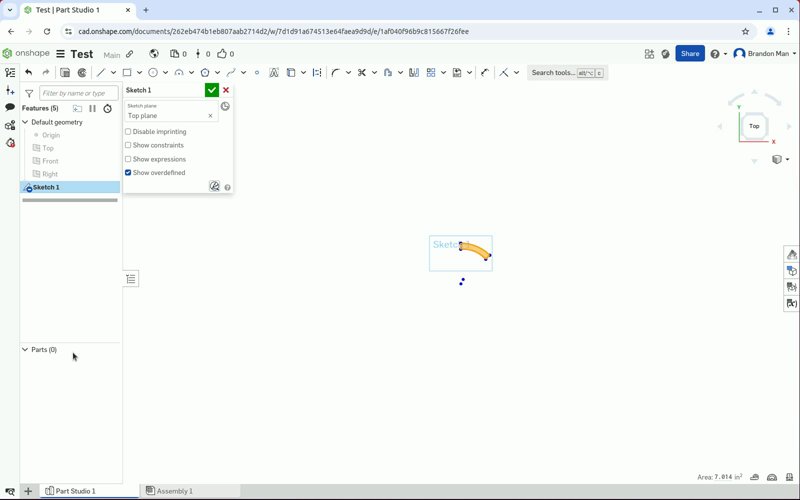
key(shift+e)
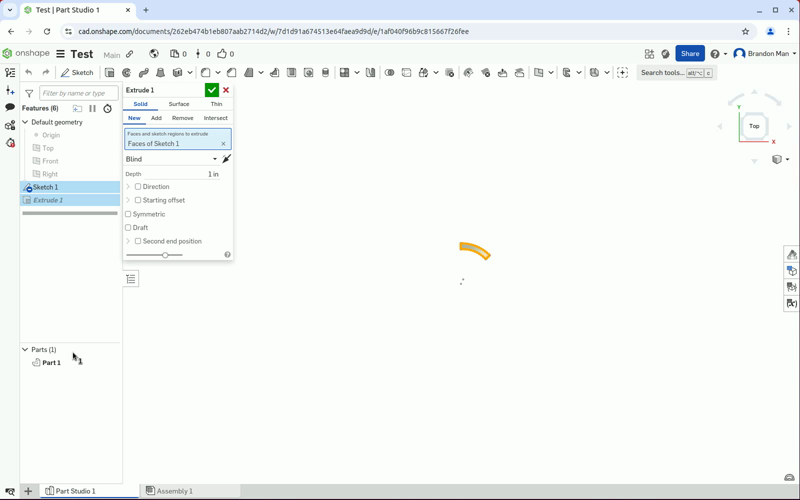
mouse_move(143, 106)
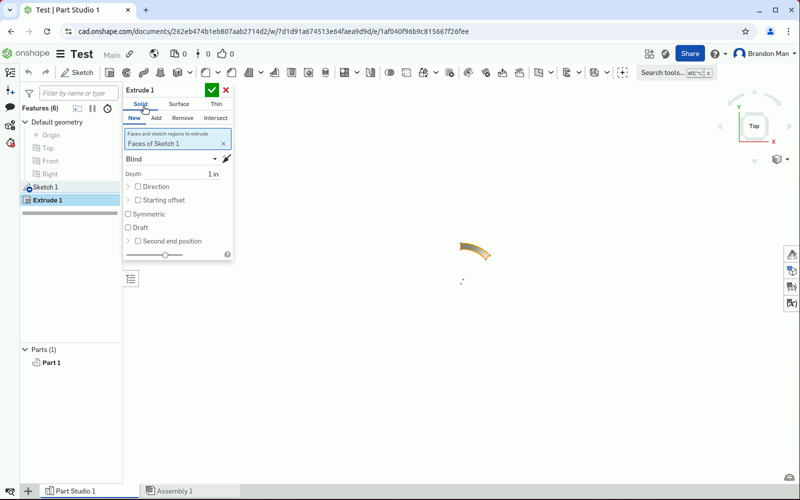
click(143, 106)
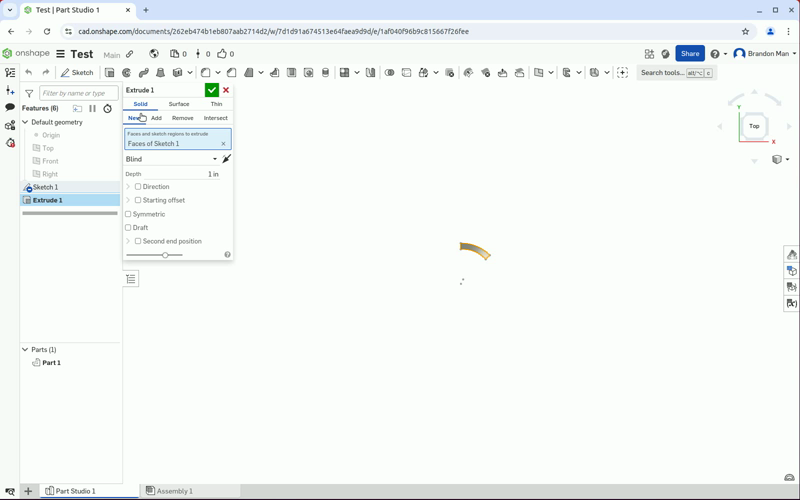
mouse_move(137, 120)
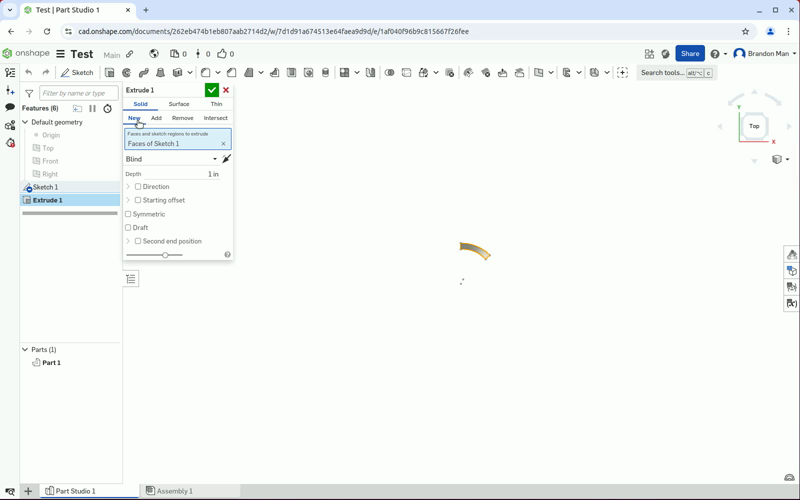
click(137, 120)
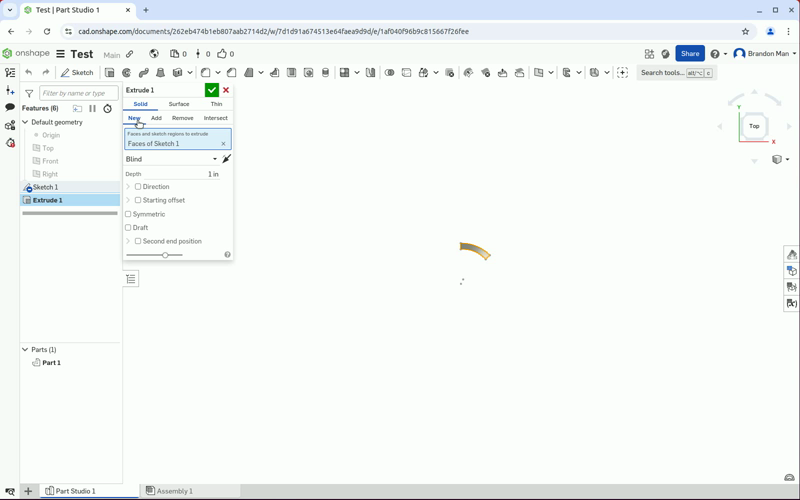
key(tab, 4)
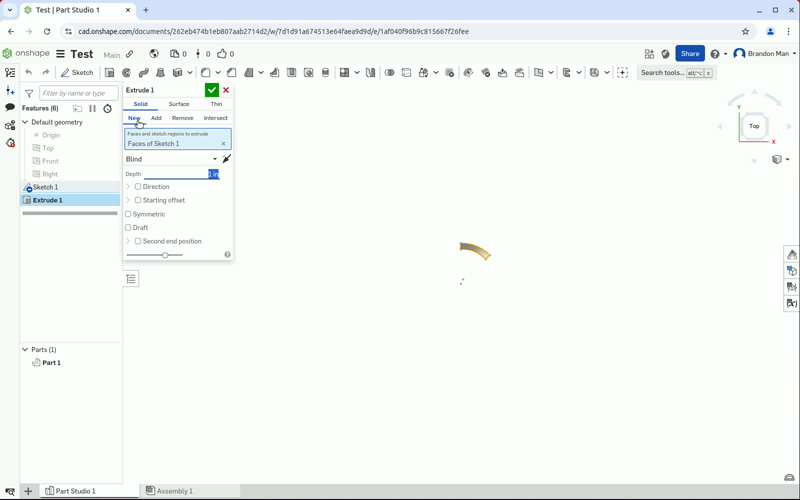
text(23.108)
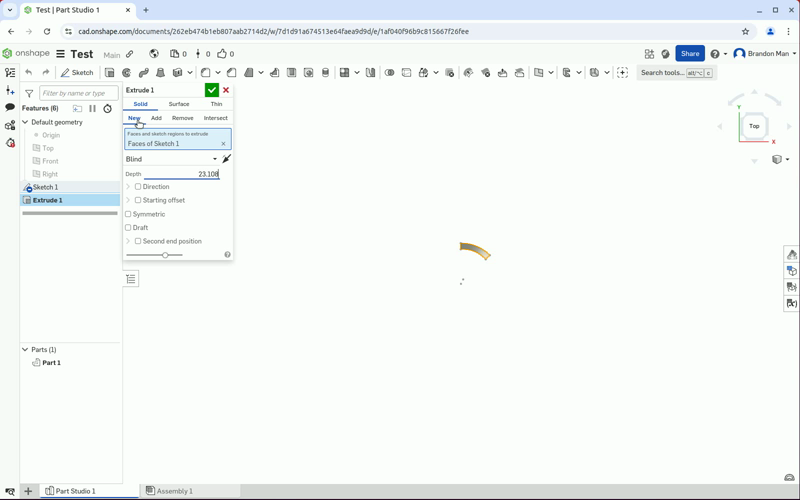
key(enter)
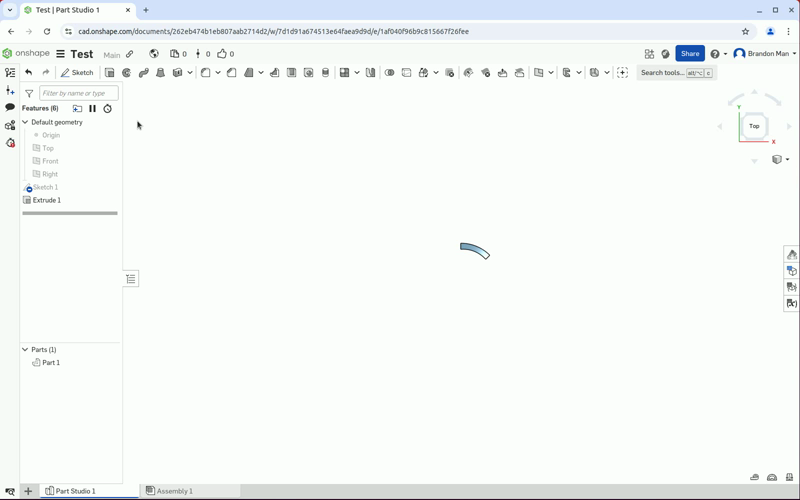
key(shift+h)
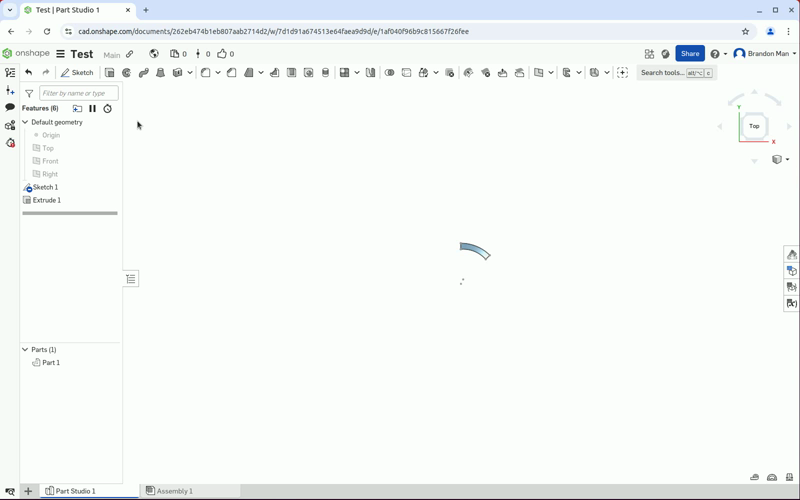
key(shift+h)
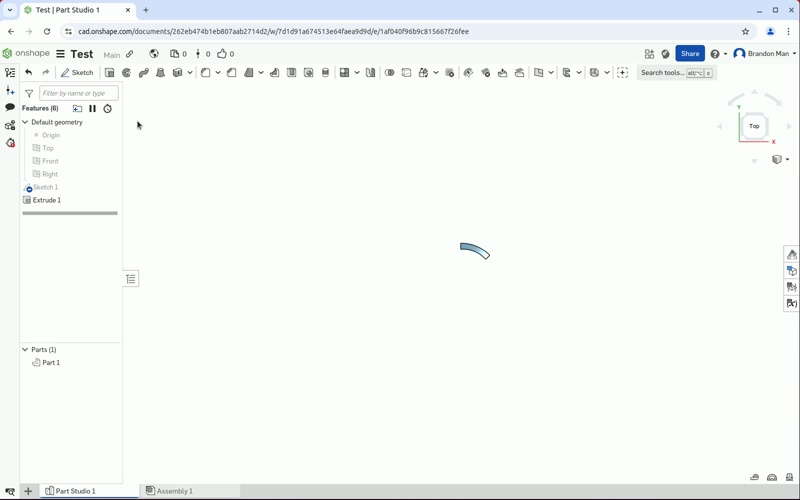
mouse_move(73, 189)
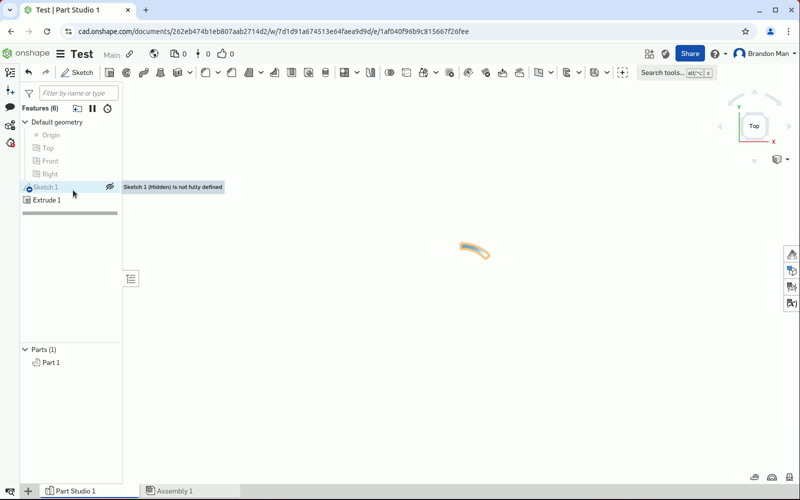
click(73, 189)
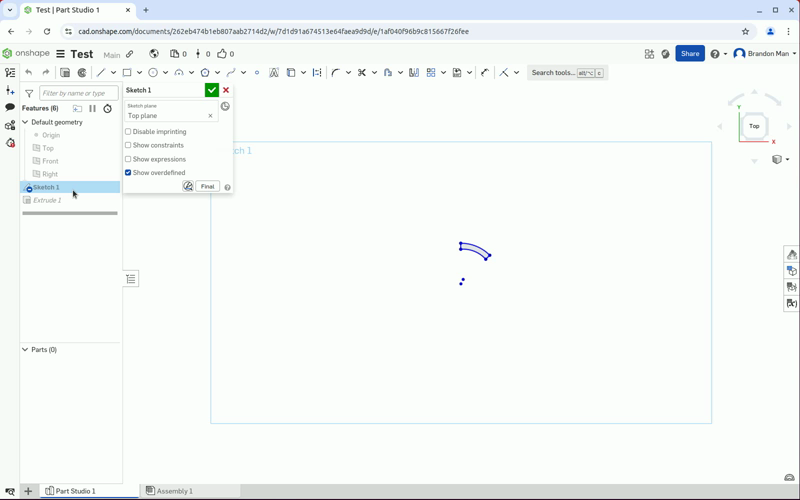
mouse_move(229, 92)
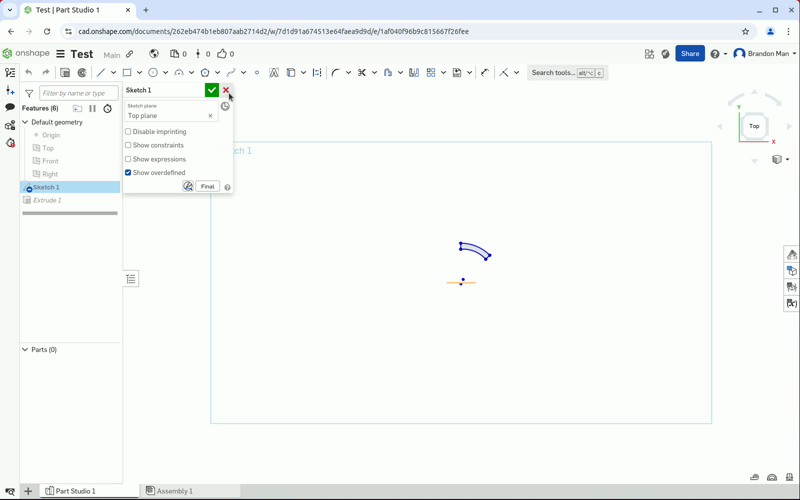
click(229, 92)
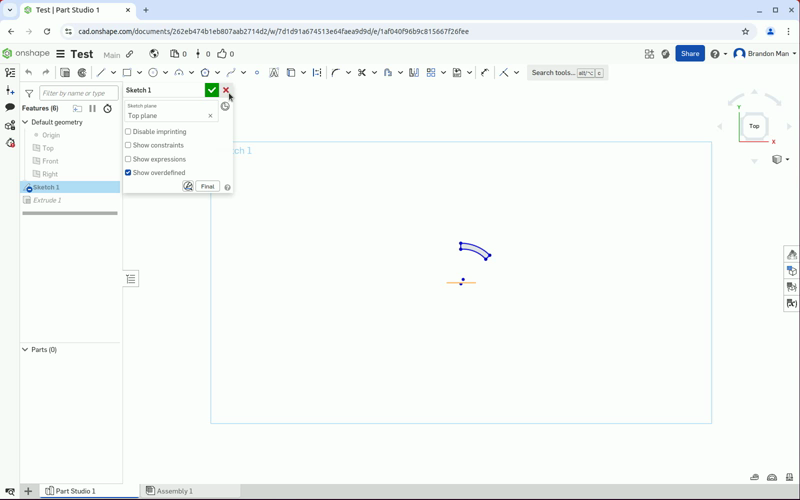
key(shift+s)
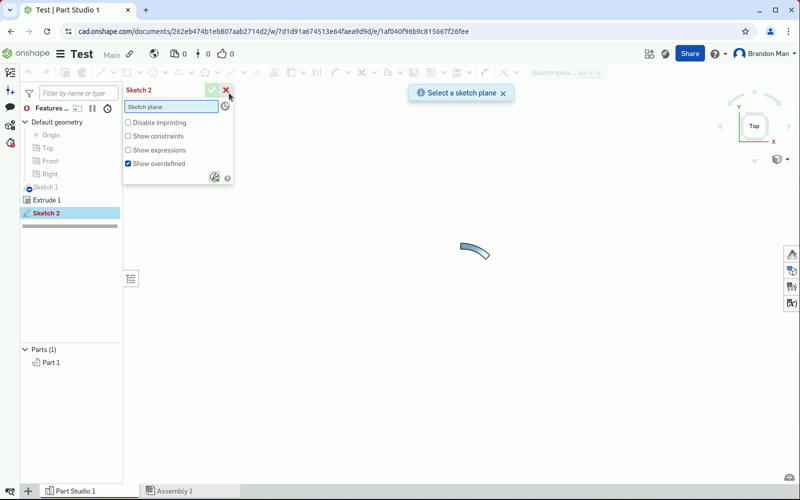
mouse_move(73, 150)
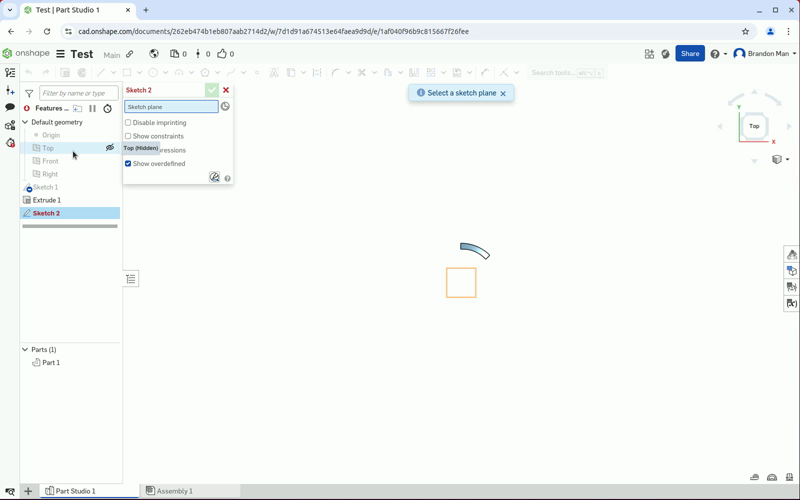
click(73, 150)
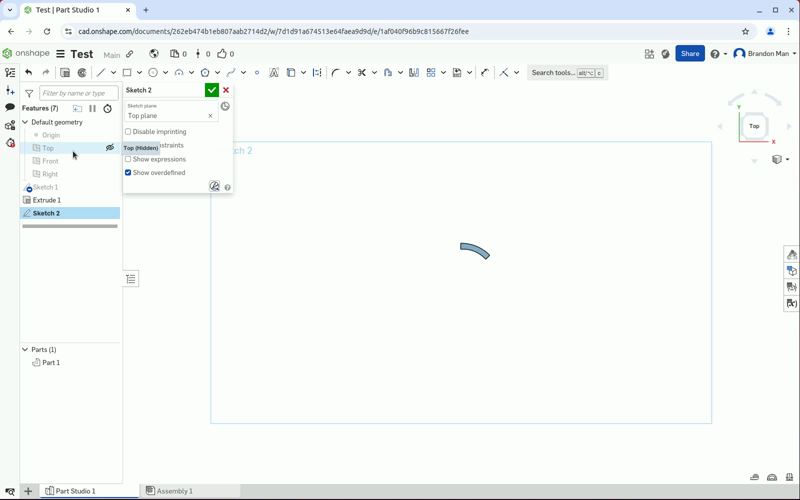
mouse_move(73, 352)
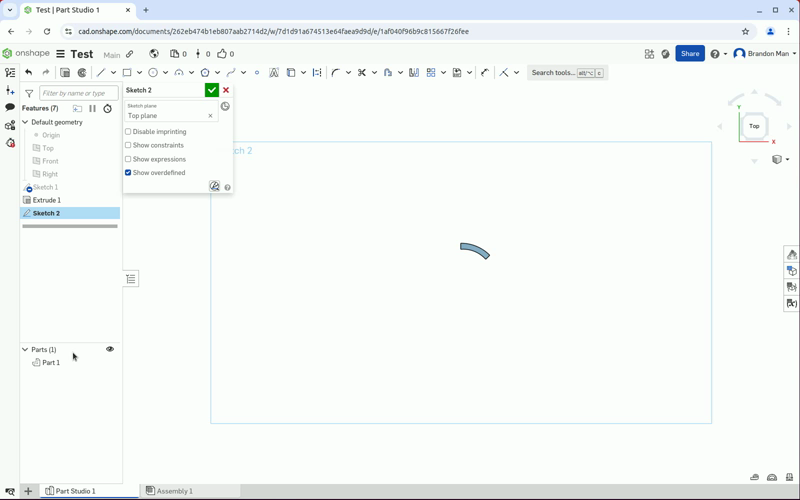
key(y)
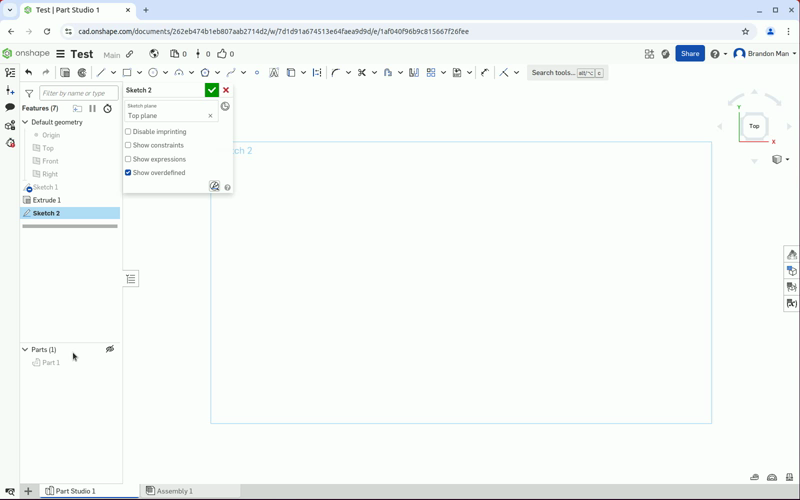
key(l)
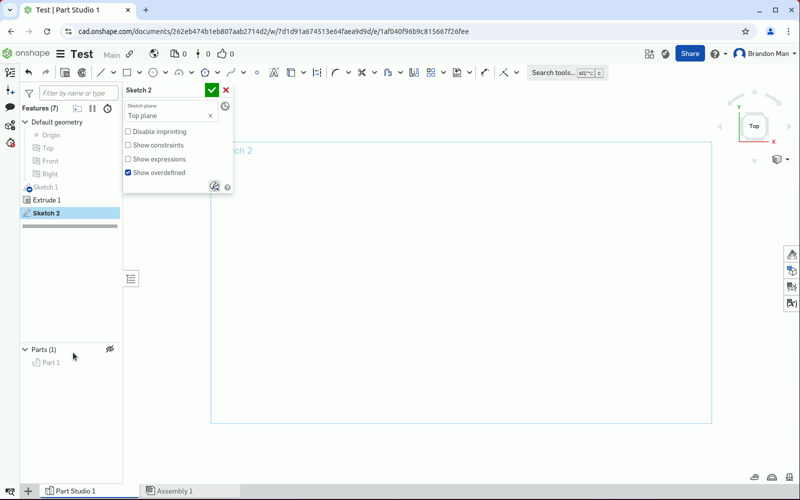
key_down(shift)
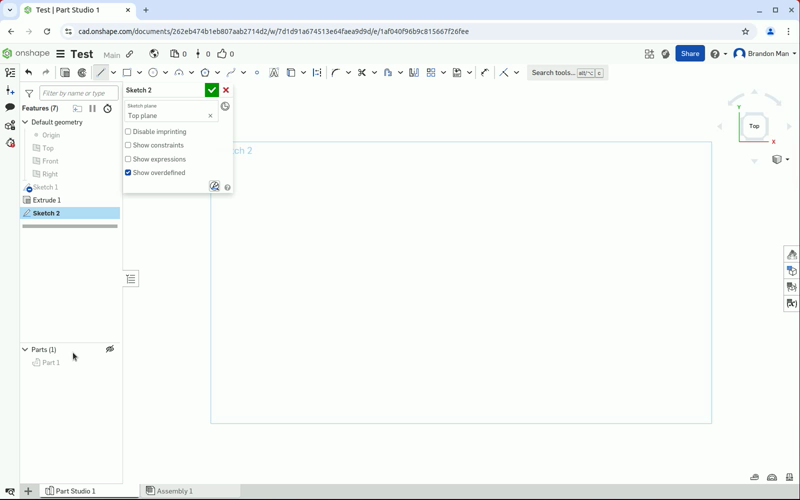
mouse_move(460, 249)
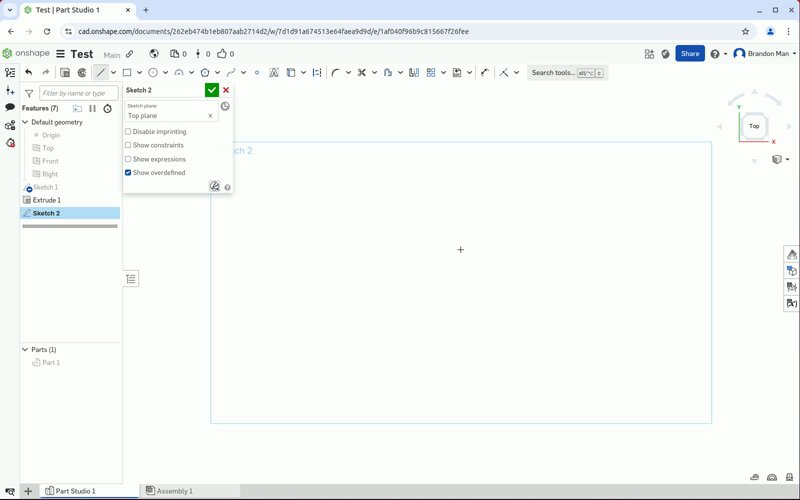
click(460, 249)
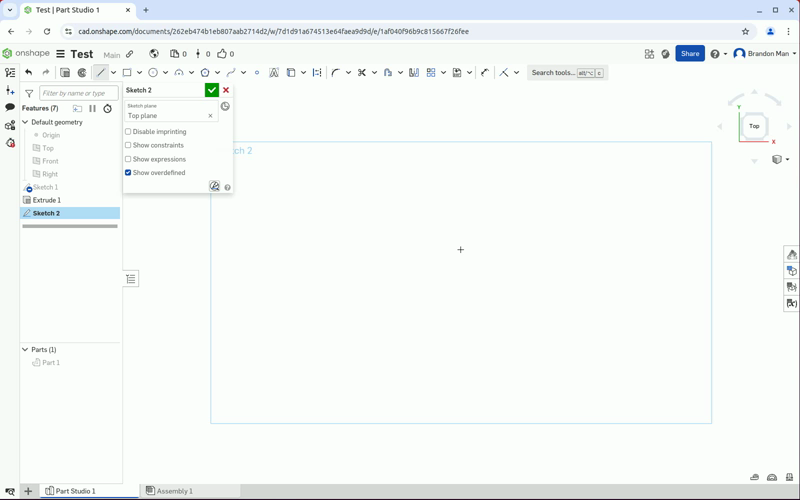
key_up(shift)
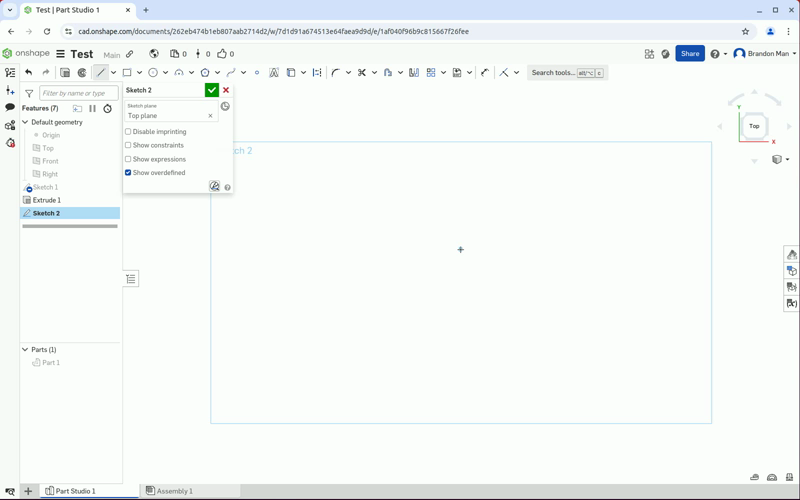
key_down(shift)
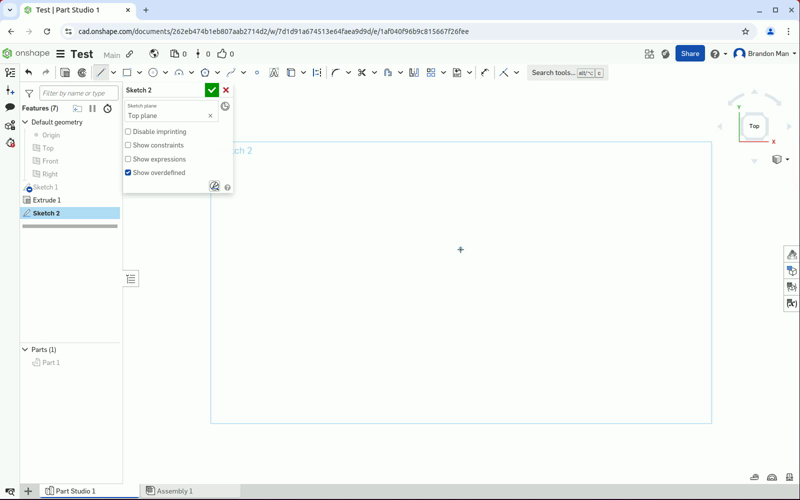
mouse_move(490, 249)
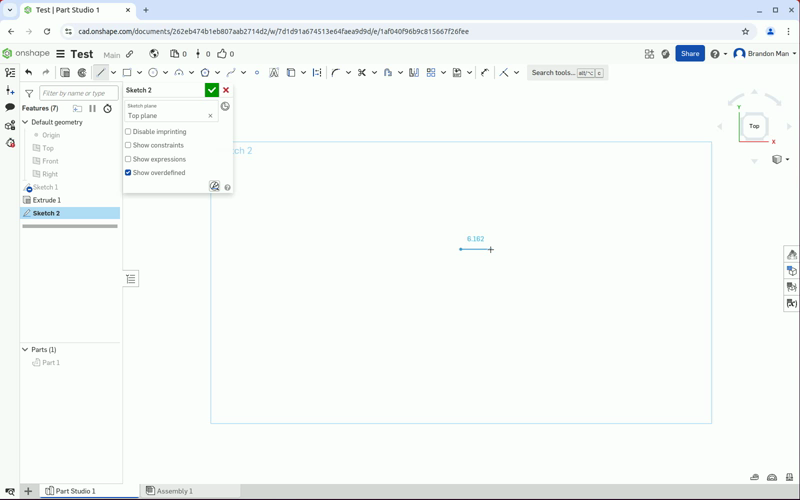
mouse_move(460, 243)
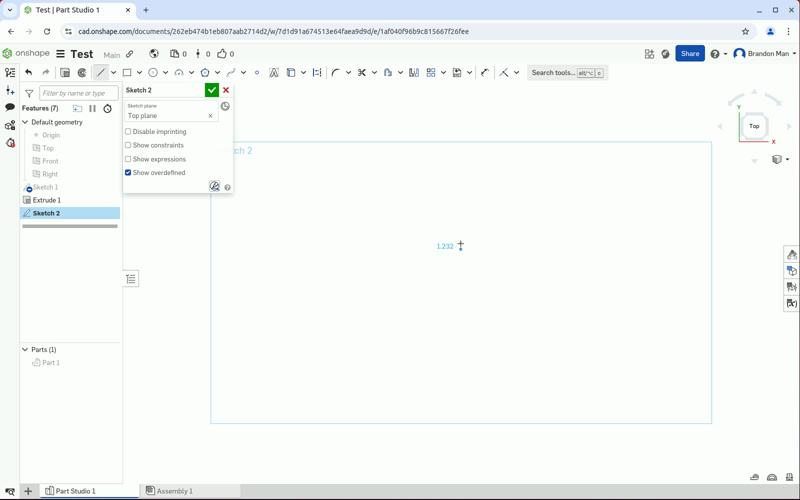
scroll(6)
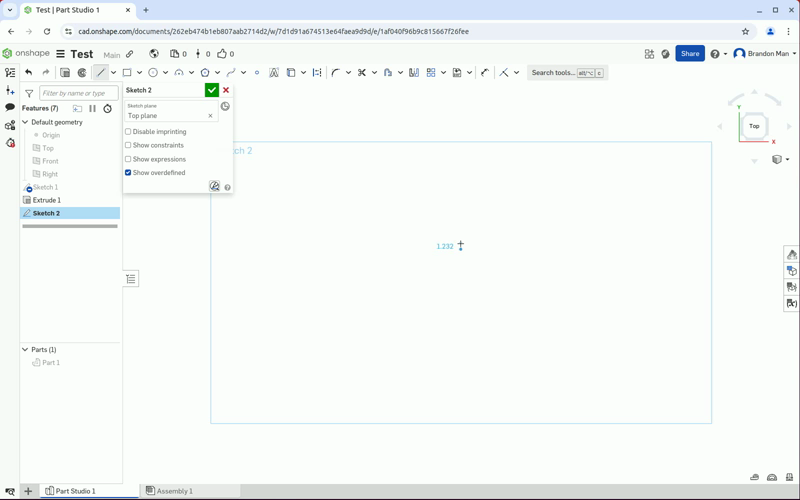
scroll(6)
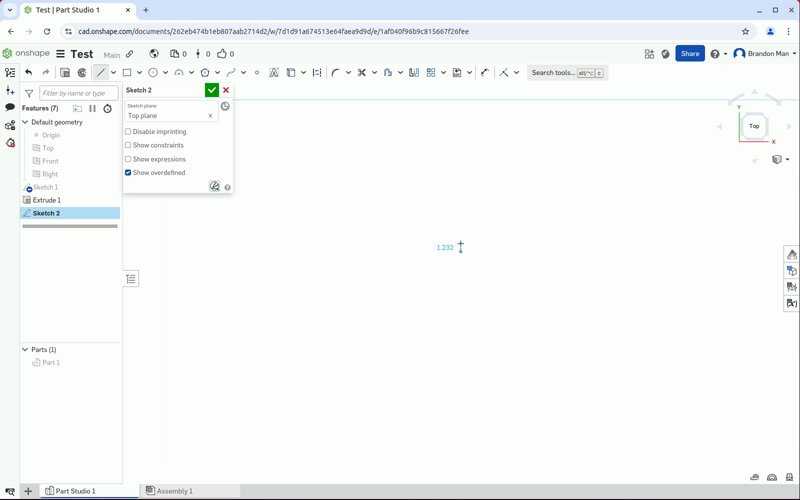
scroll(6)
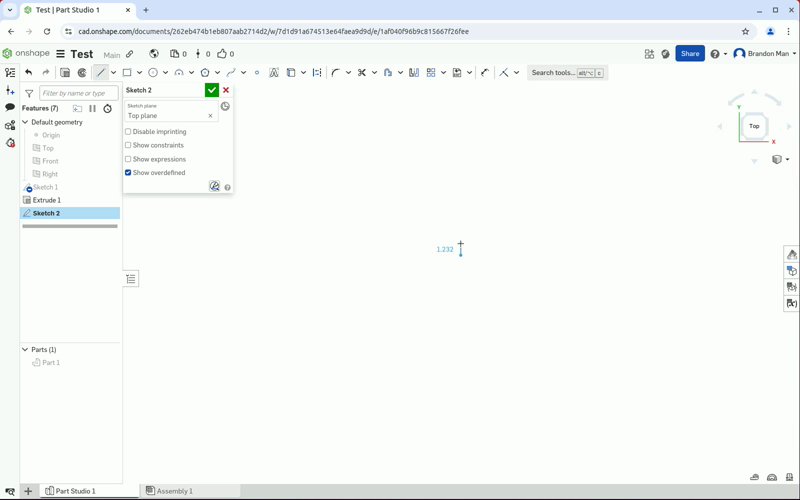
scroll(6)
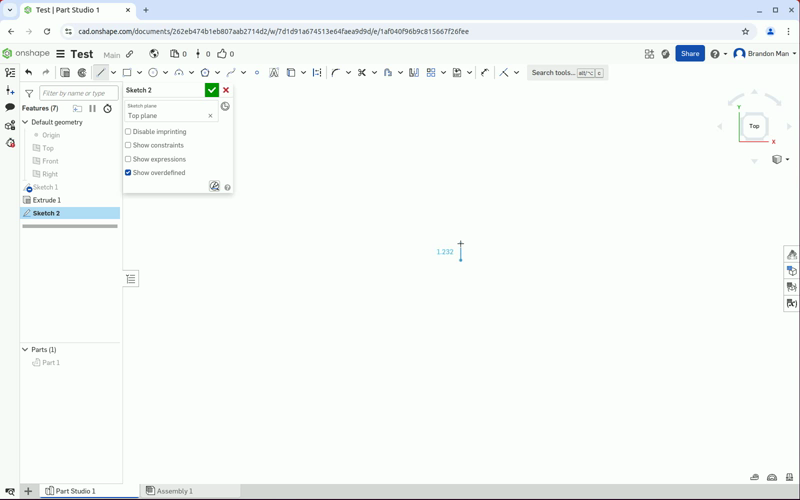
scroll(6)
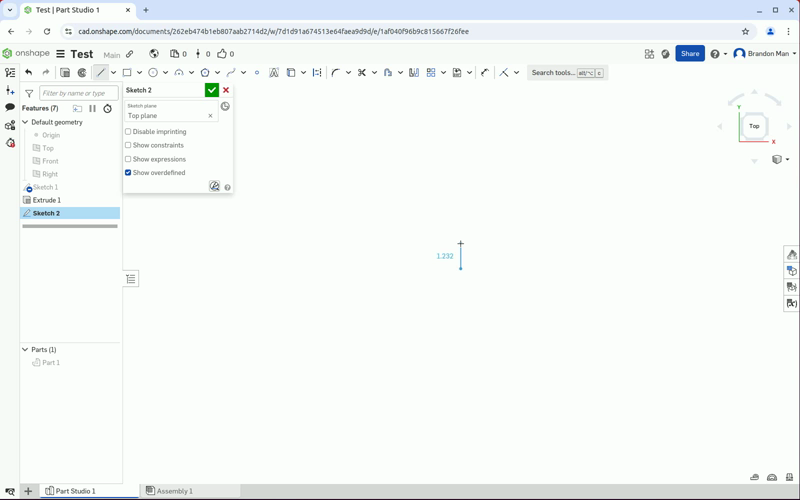
scroll(6)
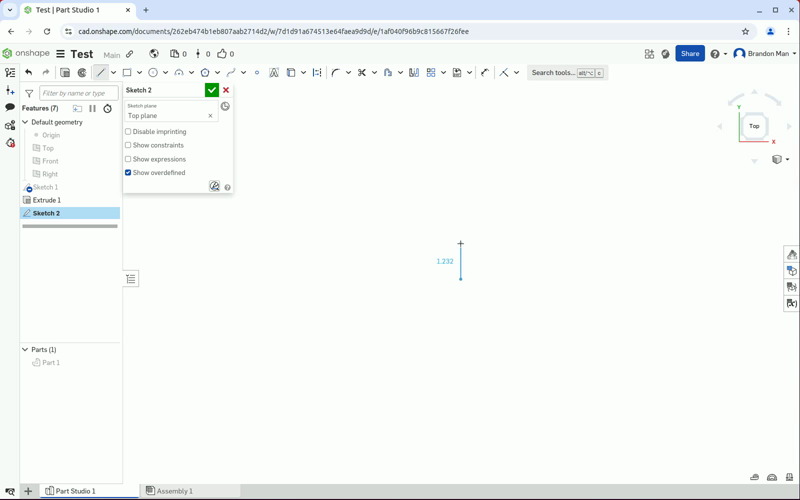
scroll(6)
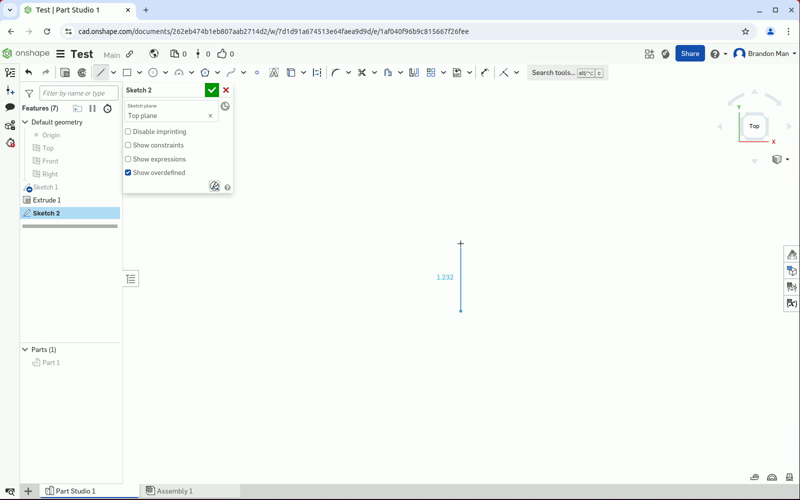
click(460, 243)
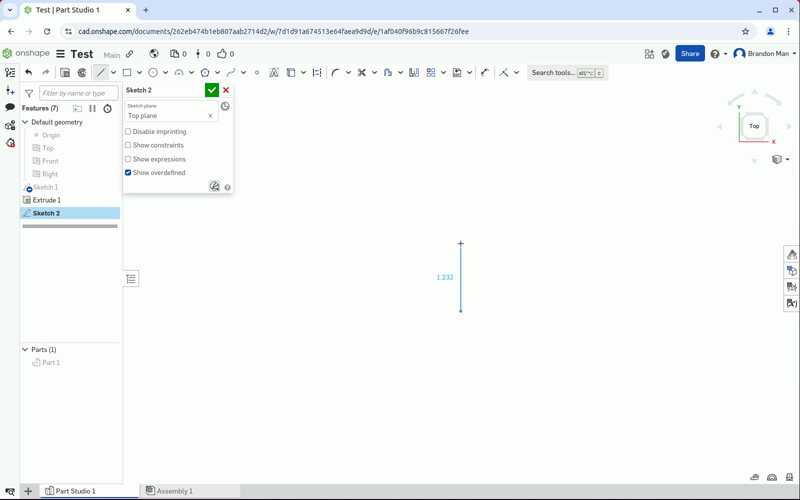
scroll(-6)
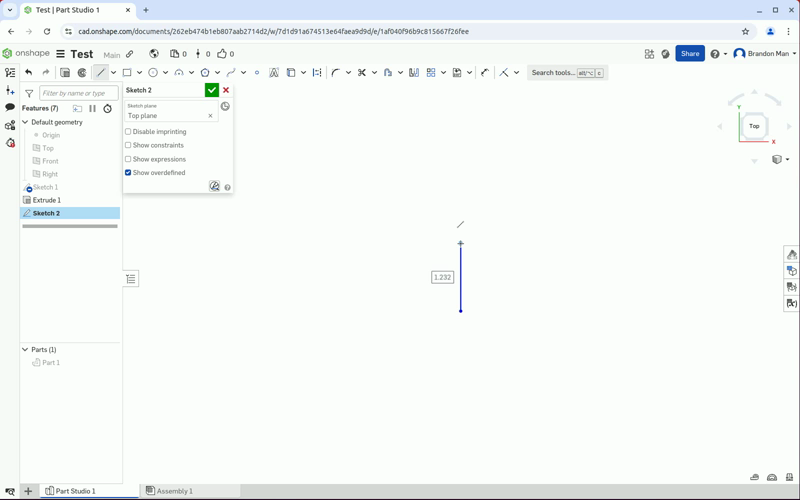
scroll(-6)
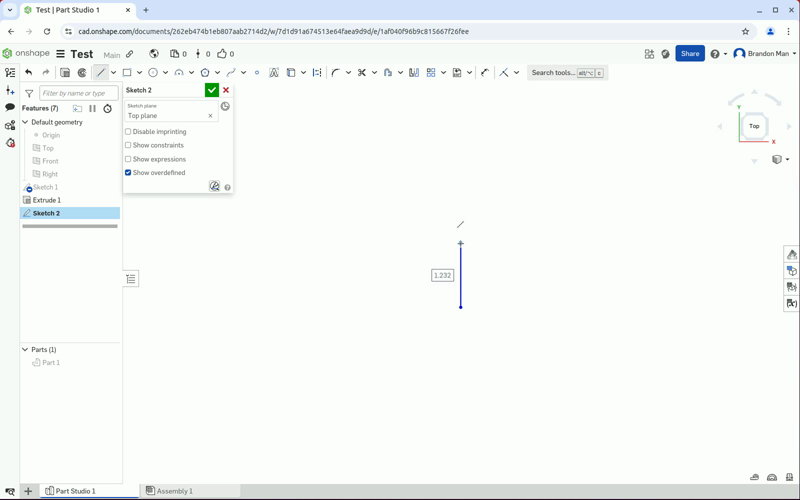
scroll(-6)
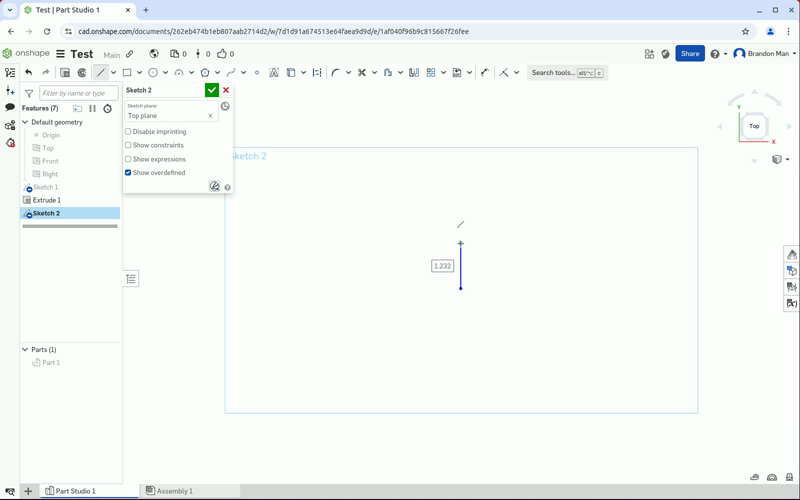
scroll(-6)
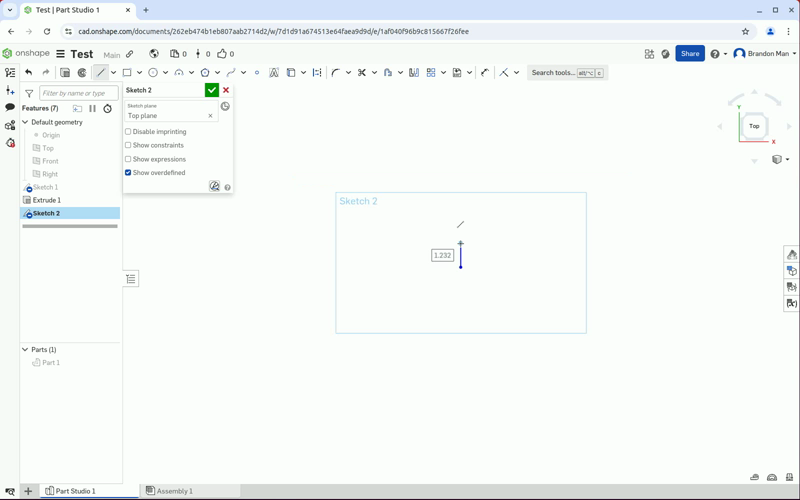
scroll(-6)
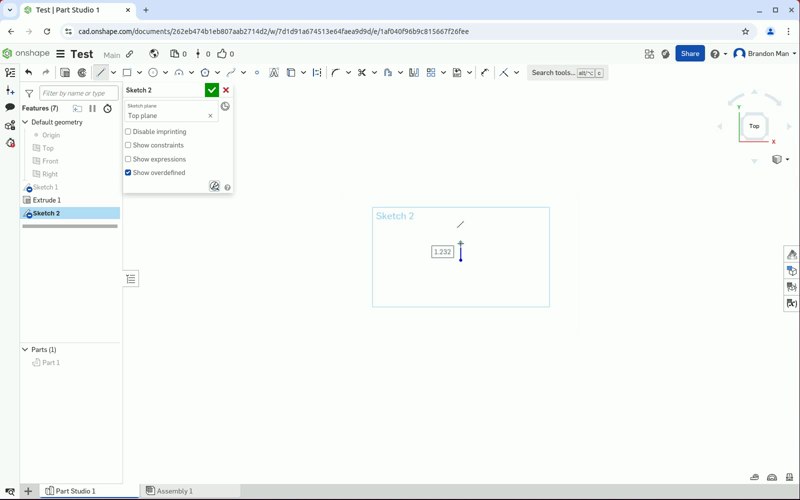
scroll(-6)
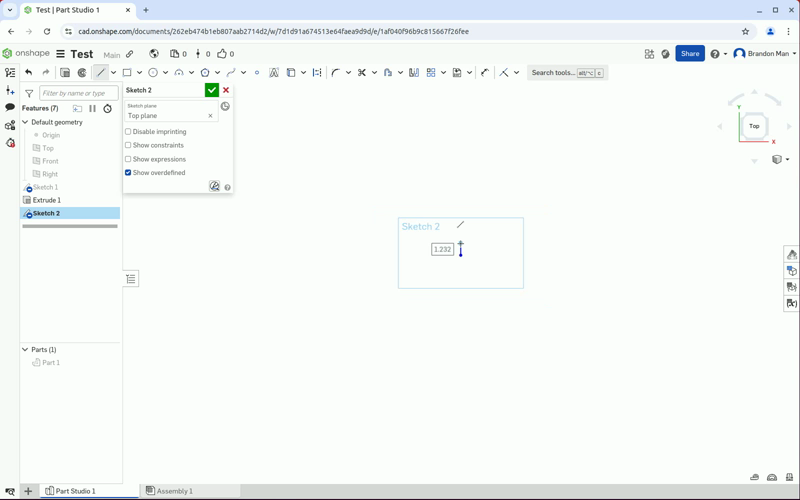
scroll(-6)
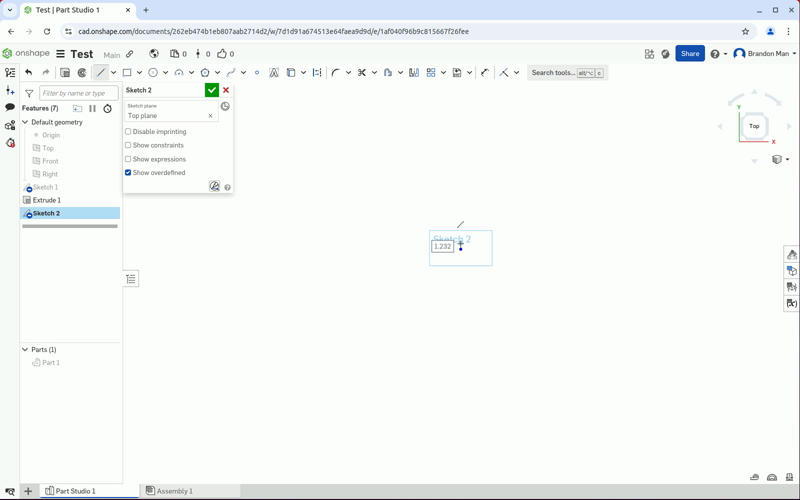
key_up(shift)
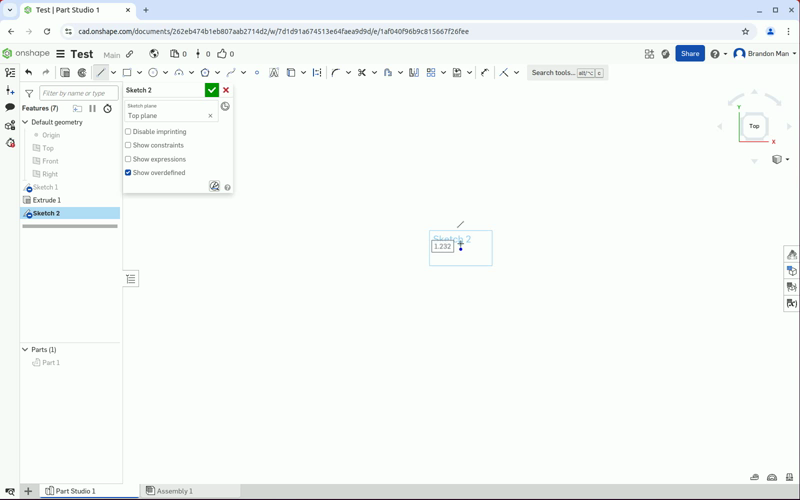
key(esc)
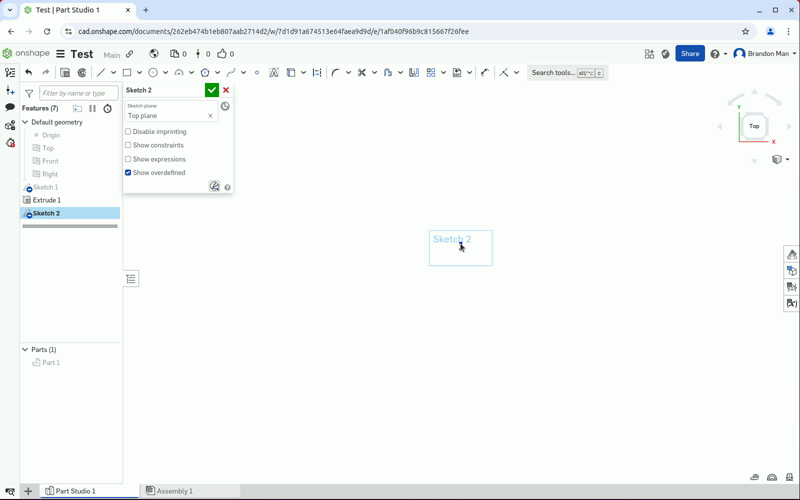
key(a)
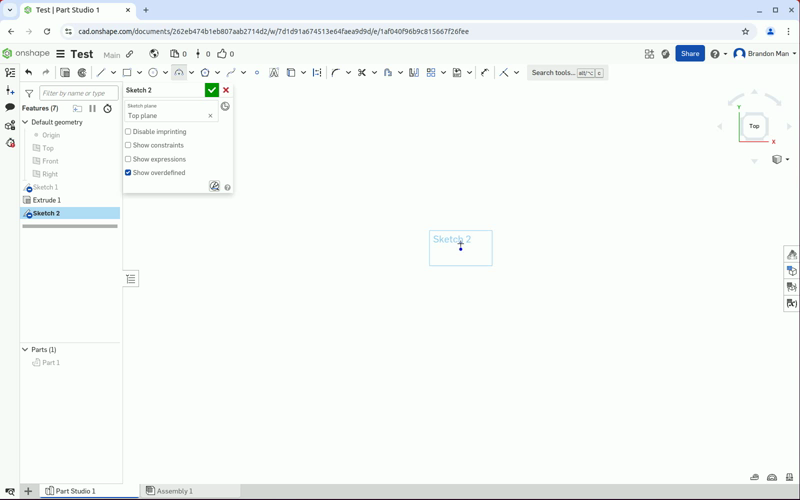
mouse_move(460, 243)
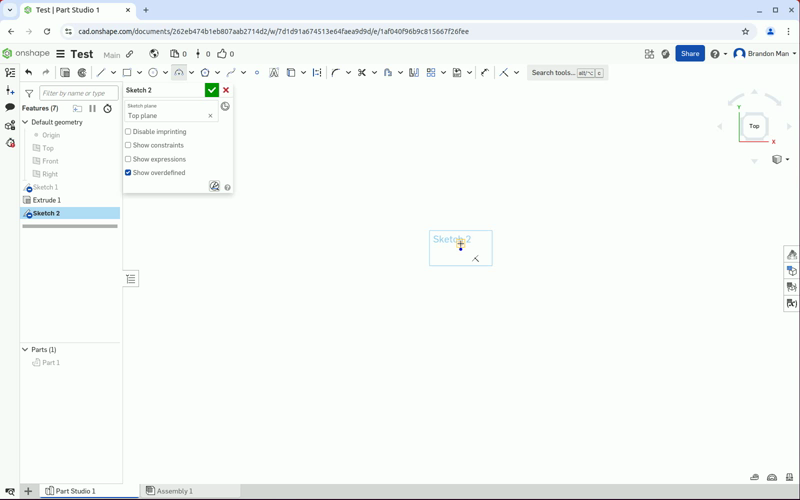
click(460, 243)
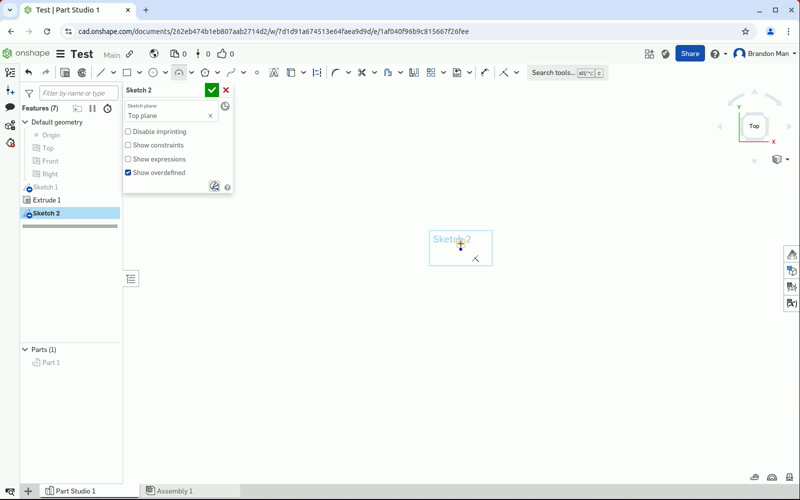
key_down(shift)
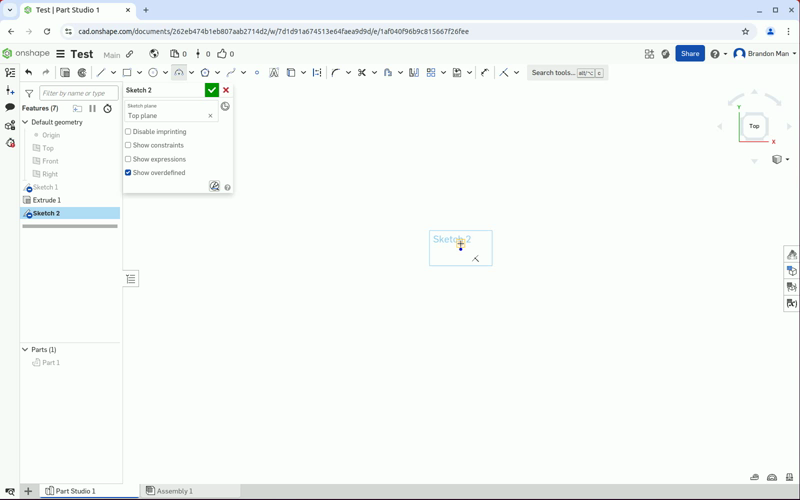
mouse_move(500, 283)
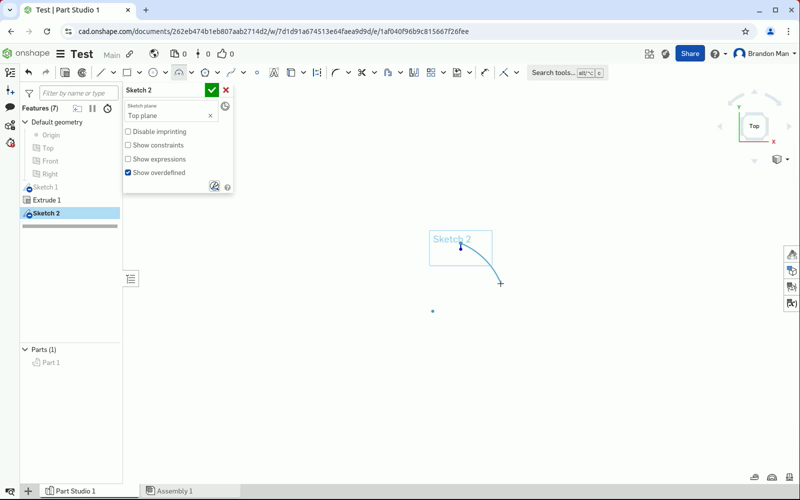
click(500, 283)
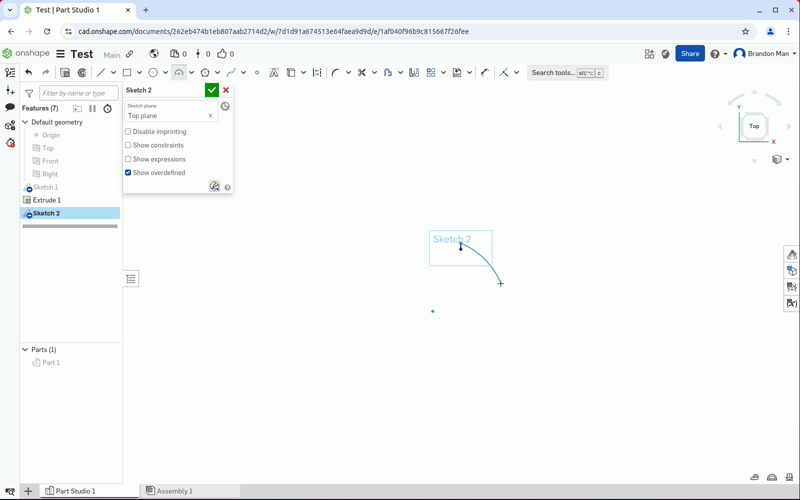
mouse_move(432, 311)
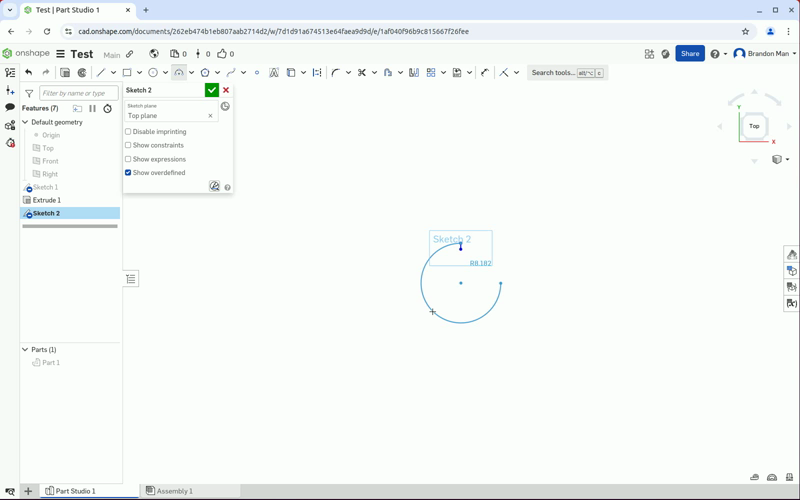
click(432, 311)
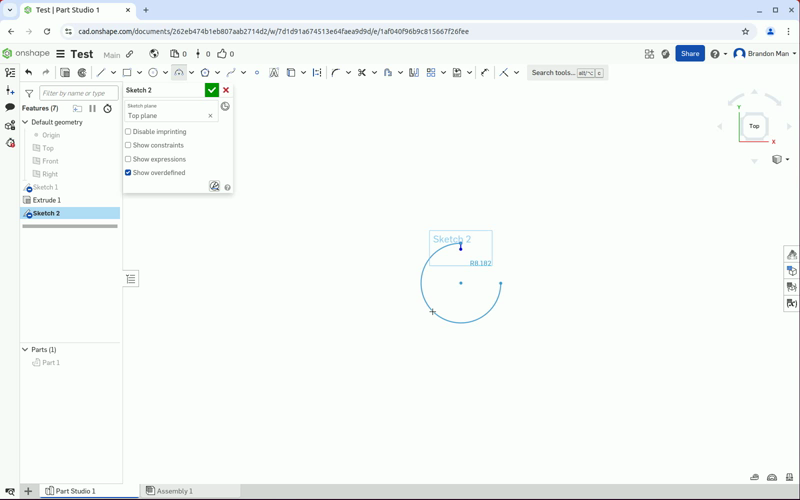
key_up(shift)
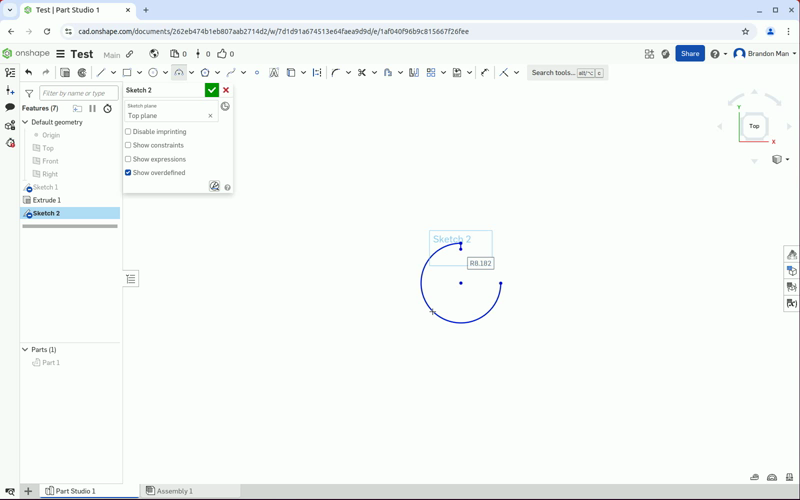
key(esc)
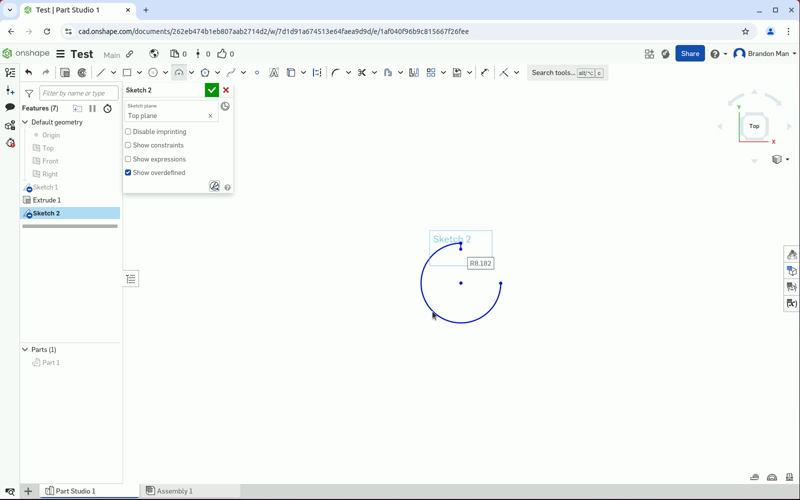
key(l)
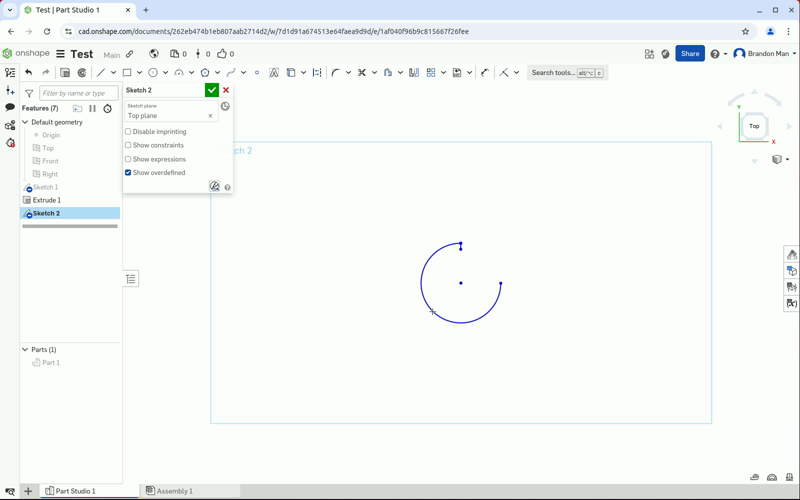
mouse_move(500, 283)
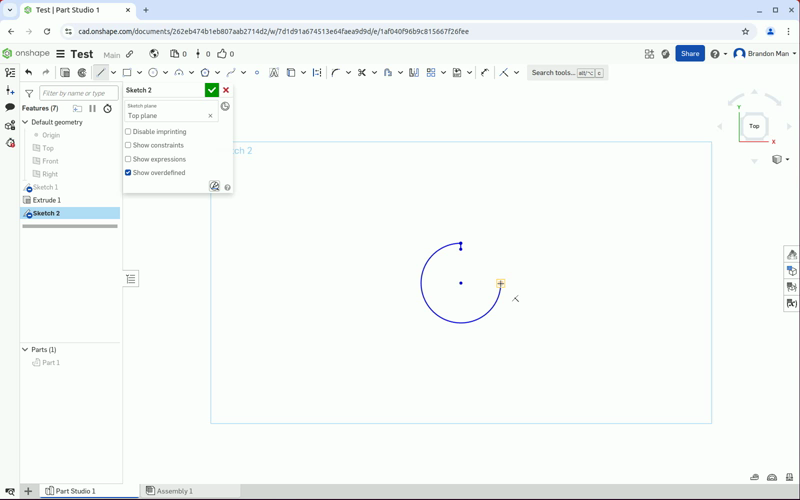
click(500, 283)
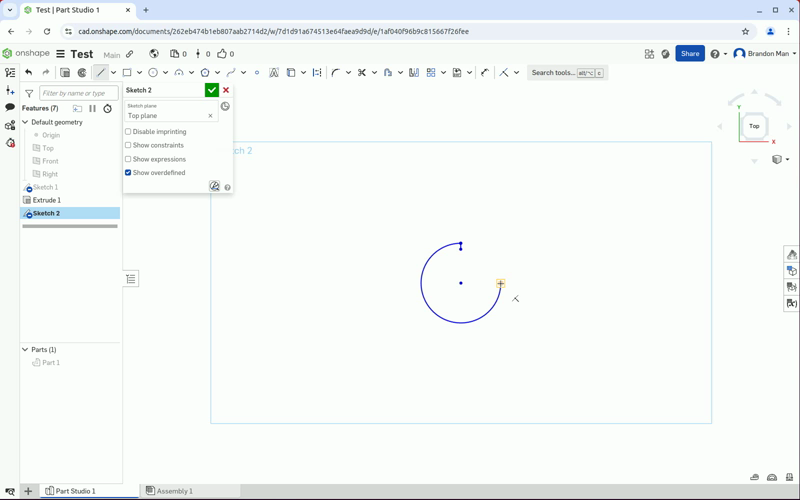
key_down(shift)
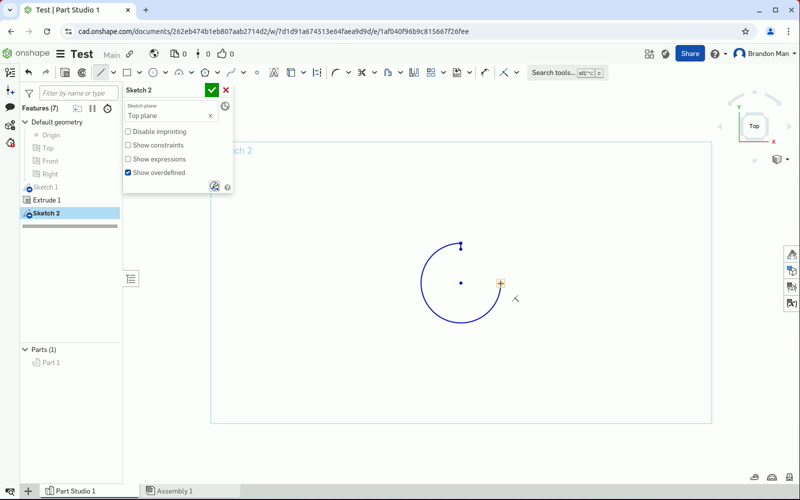
mouse_move(530, 283)
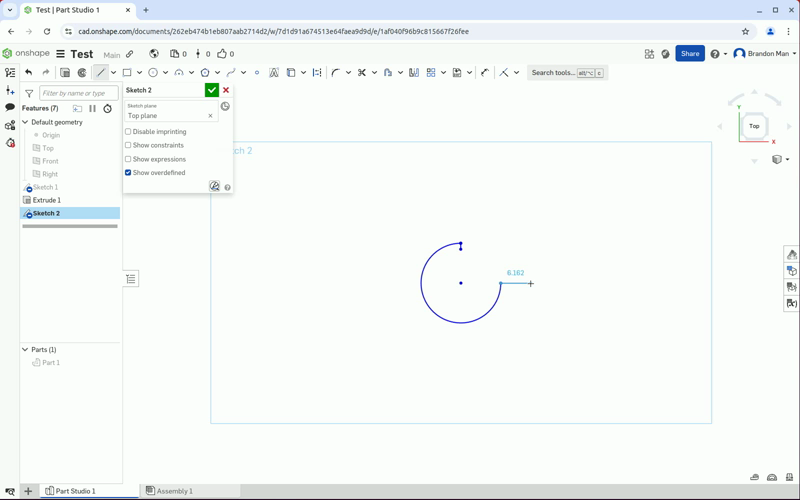
mouse_move(495, 283)
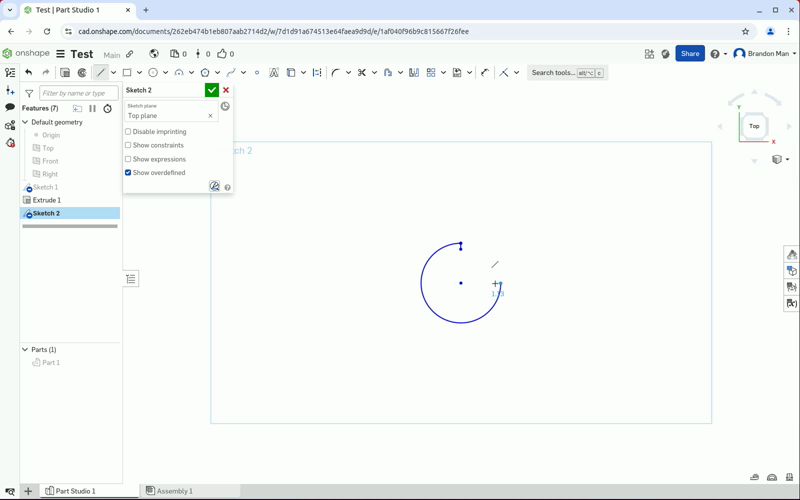
scroll(6)
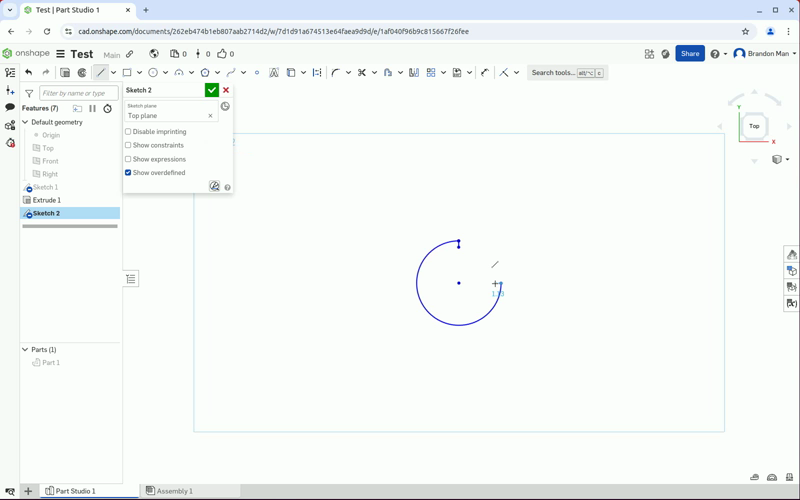
scroll(6)
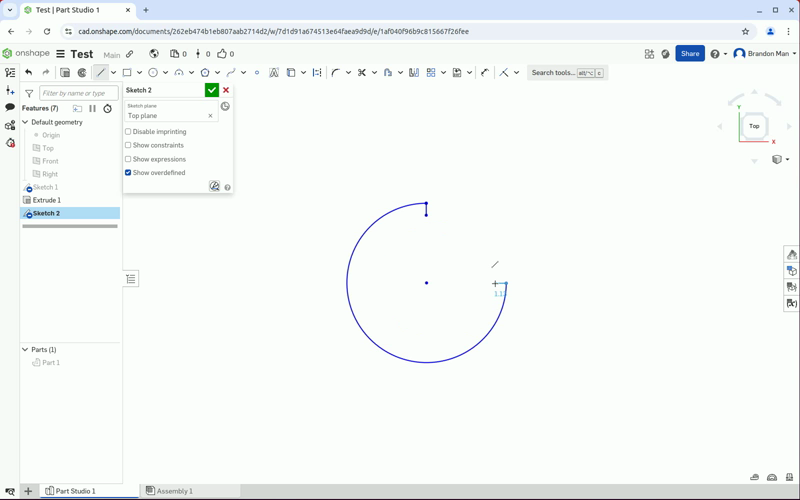
scroll(6)
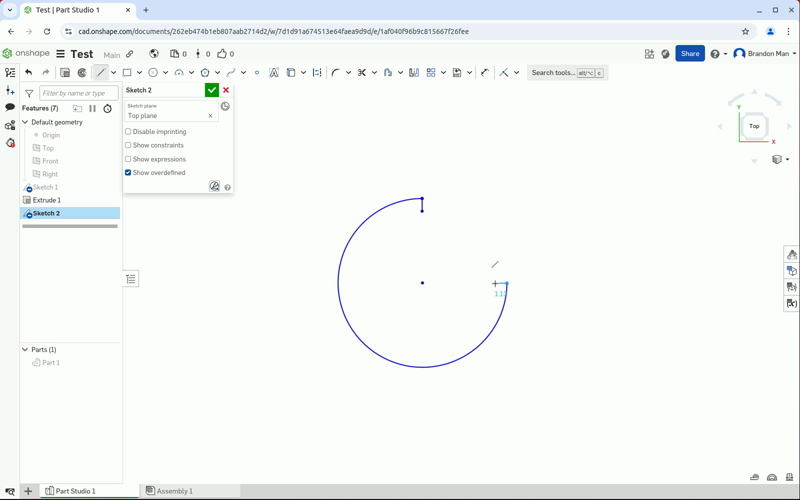
scroll(6)
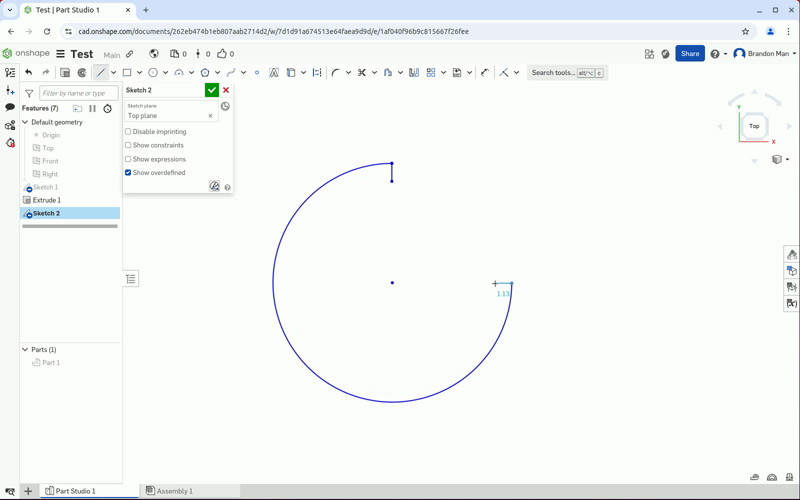
scroll(6)
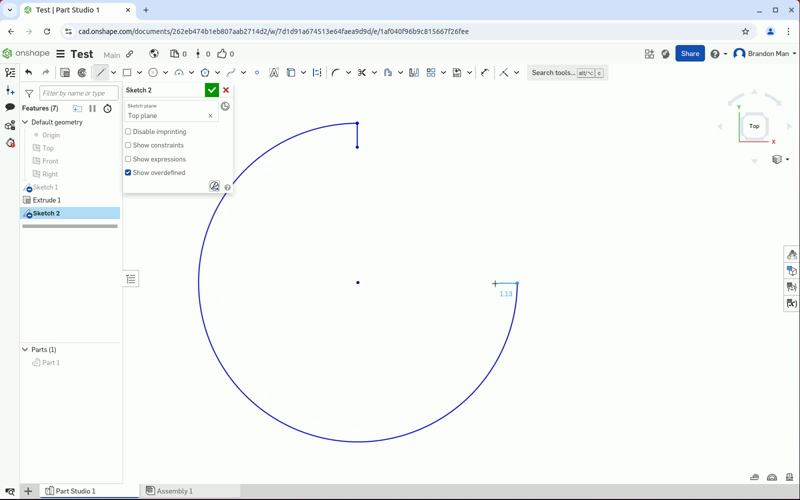
scroll(6)
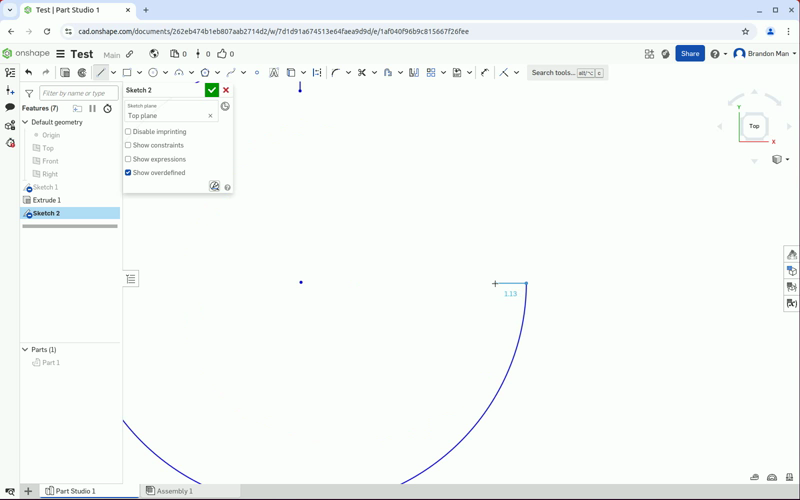
scroll(6)
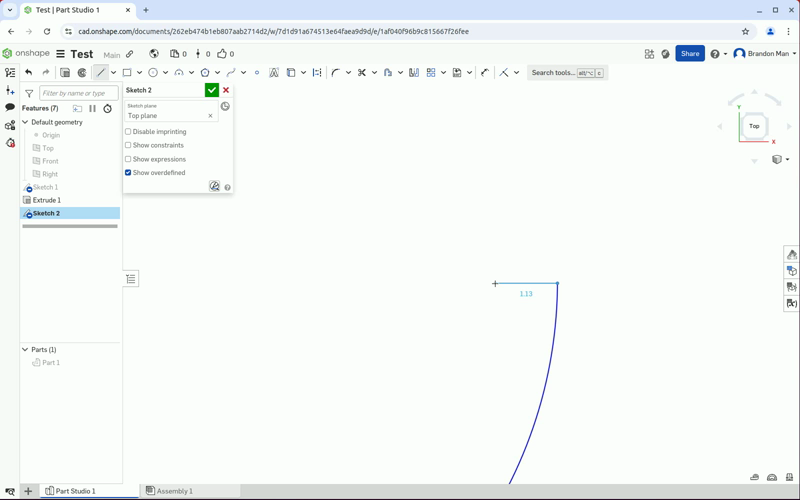
click(495, 283)
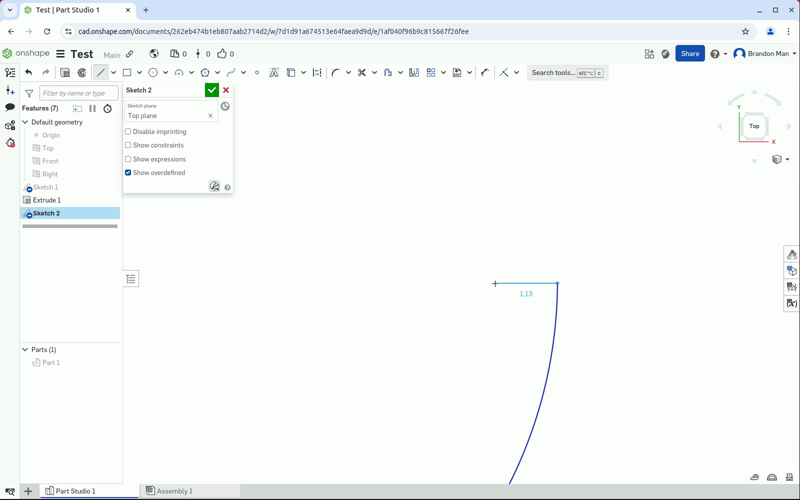
scroll(-6)
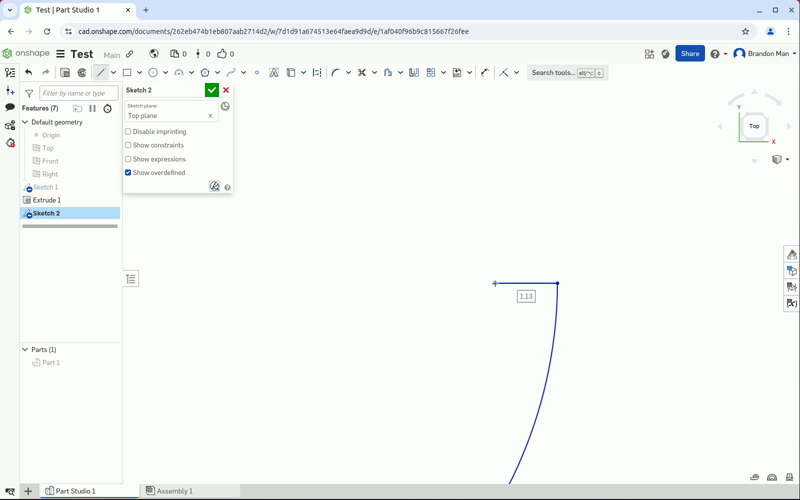
scroll(-6)
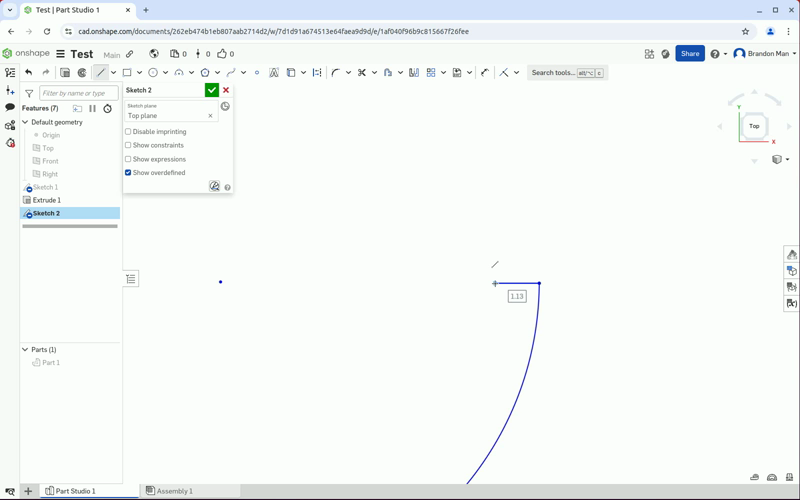
scroll(-6)
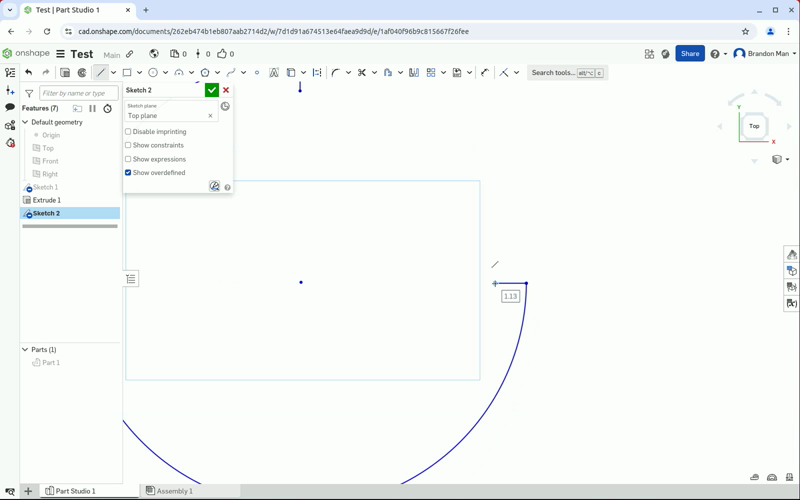
scroll(-6)
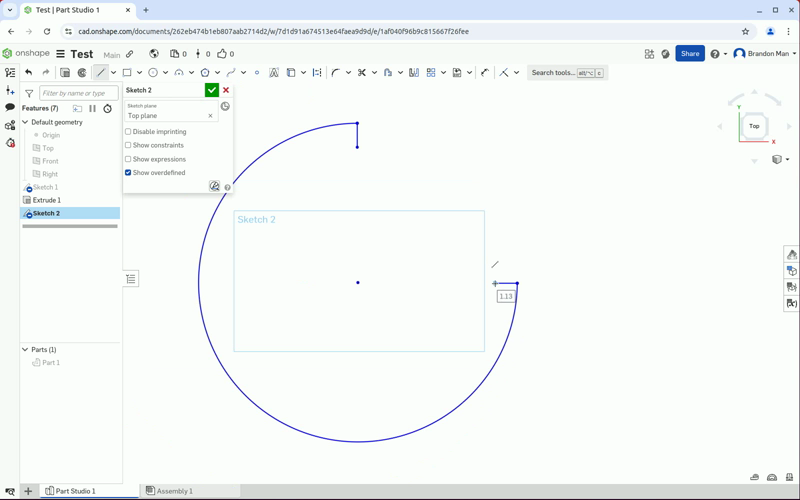
scroll(-6)
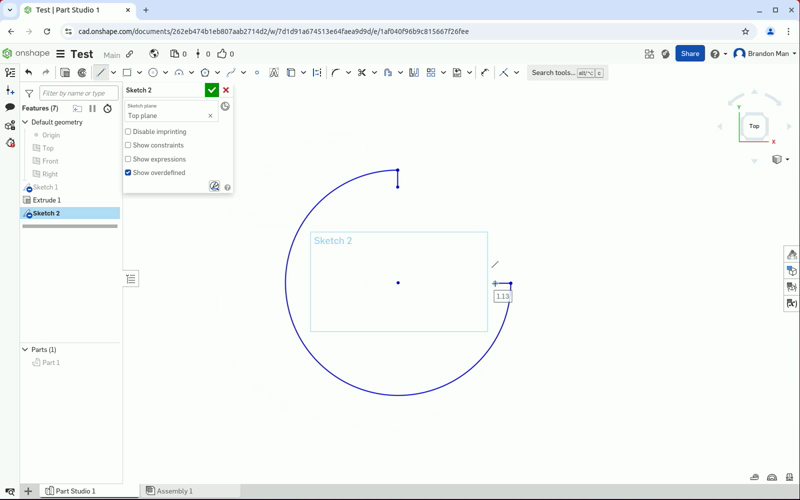
scroll(-6)
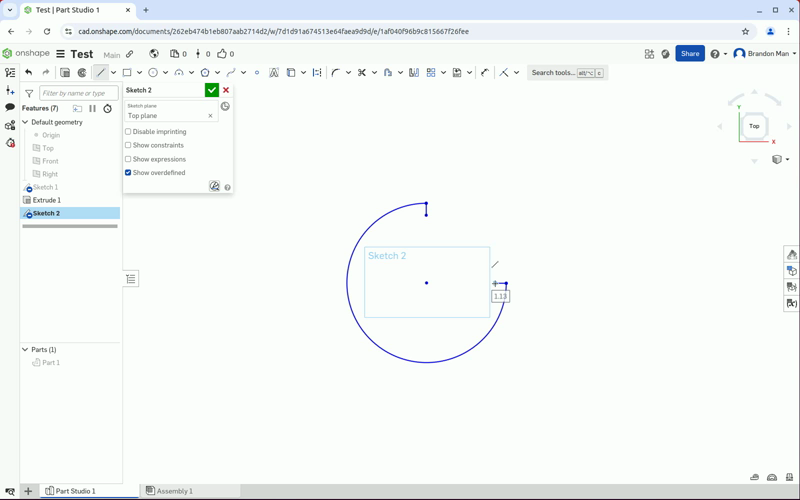
scroll(-6)
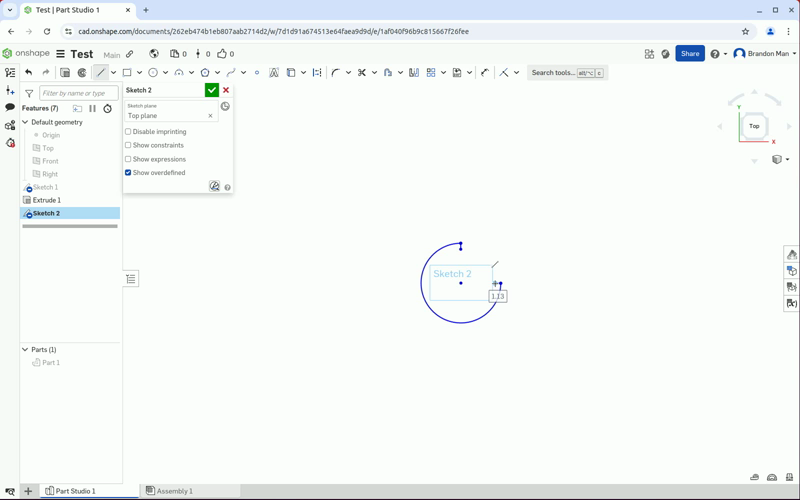
key_up(shift)
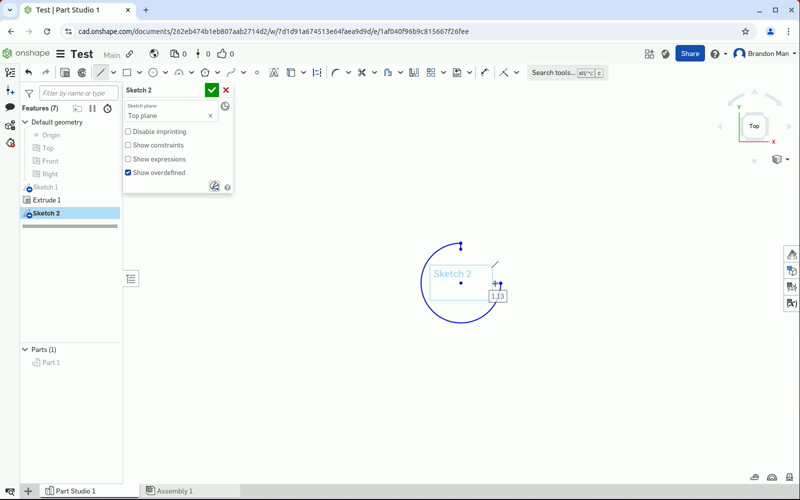
key(esc)
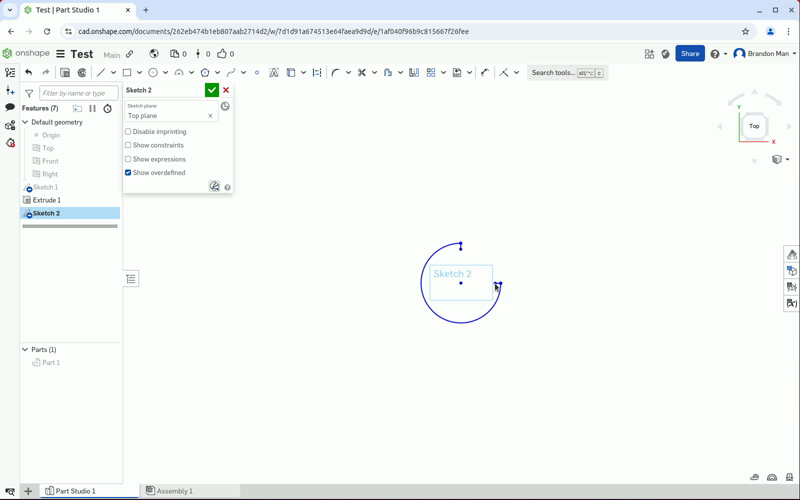
key(a)
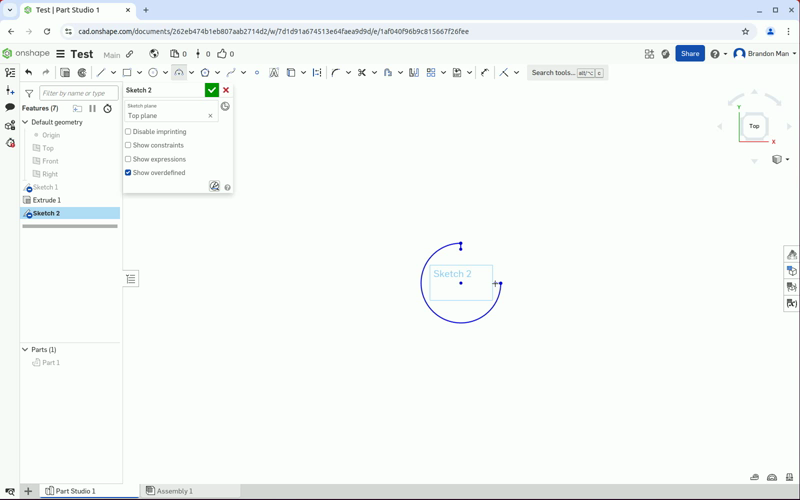
mouse_move(495, 283)
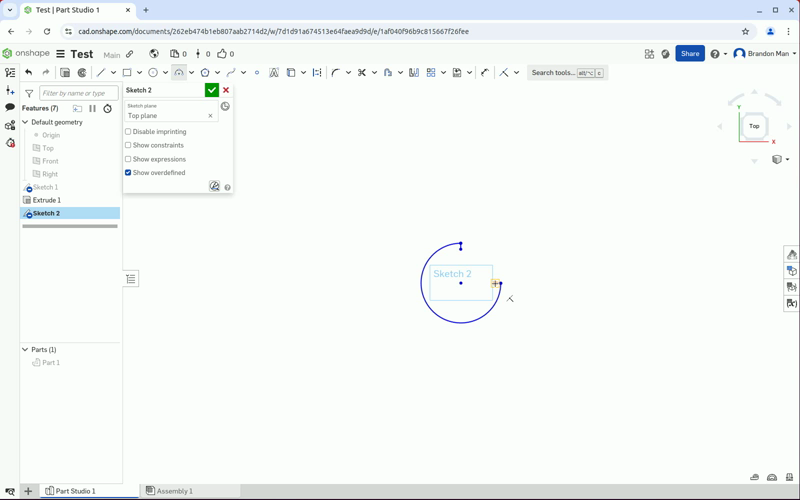
click(495, 283)
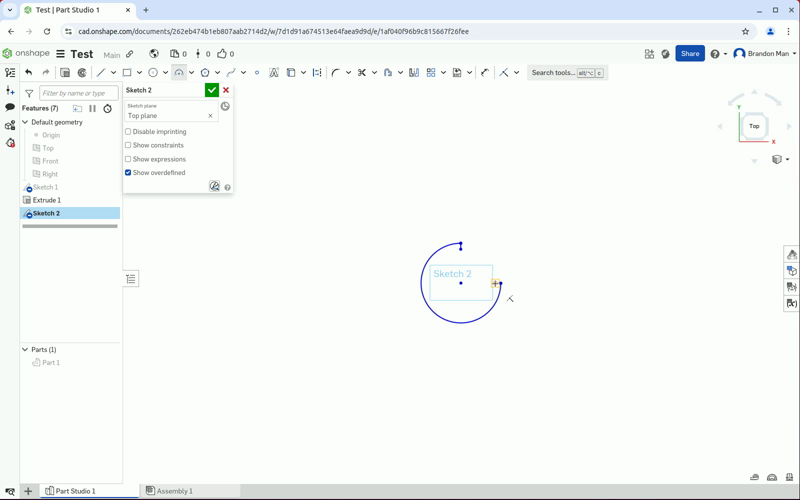
mouse_move(460, 249)
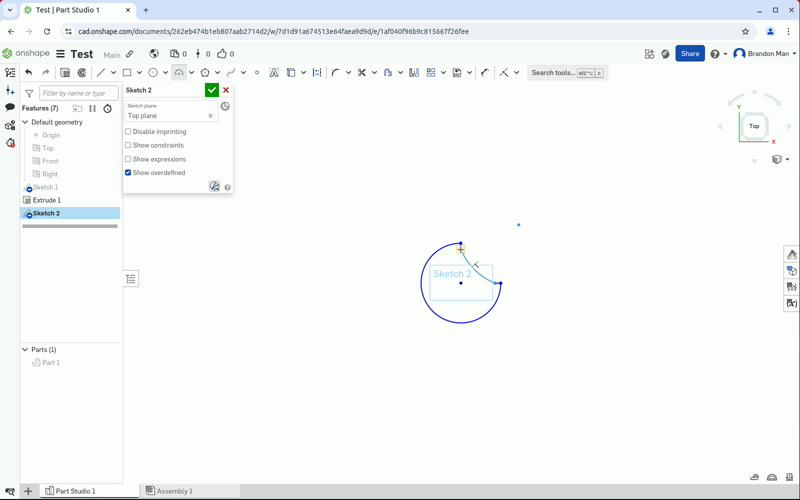
click(460, 249)
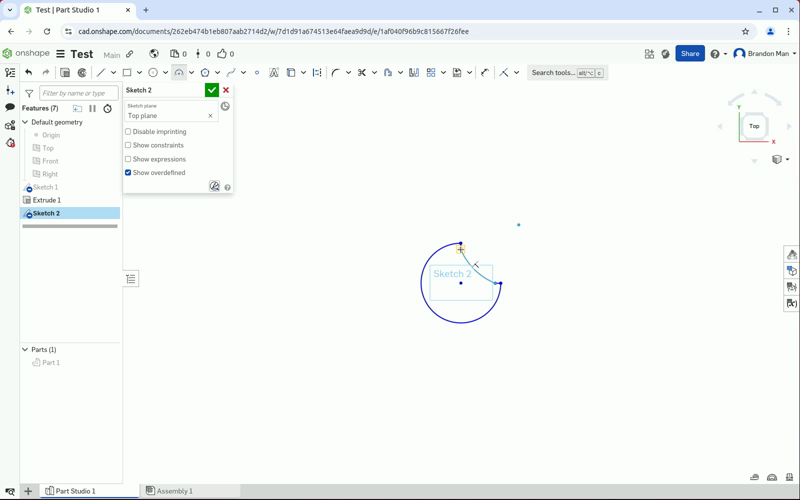
key_down(shift)
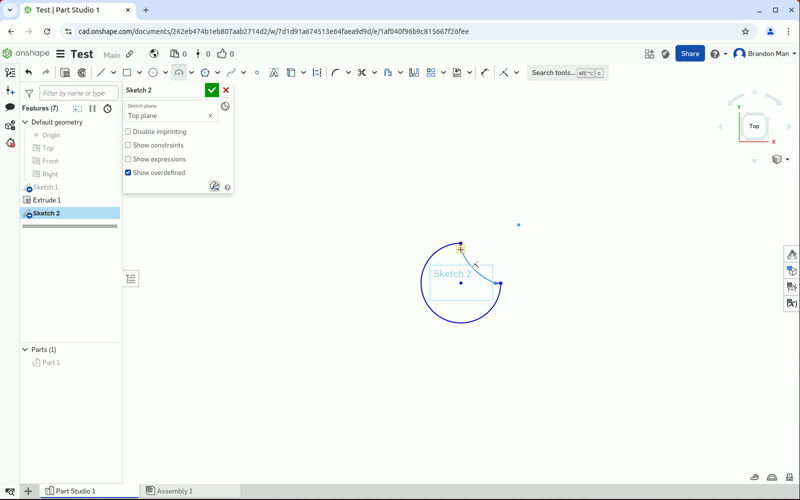
mouse_move(436, 307)
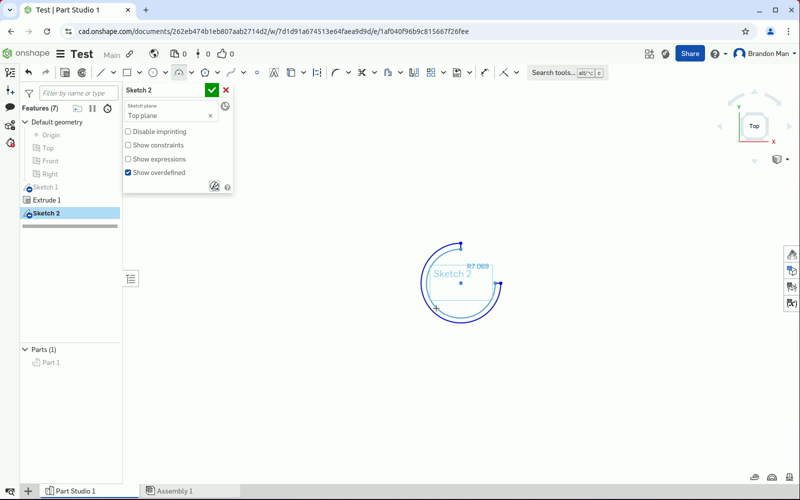
click(436, 307)
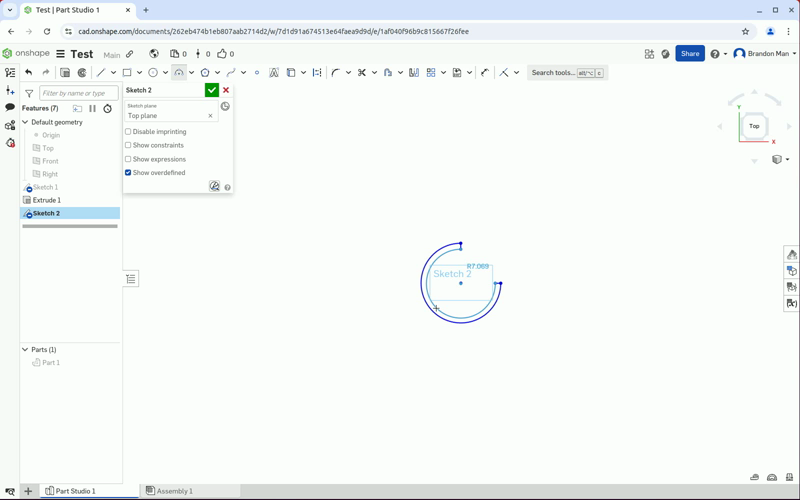
key_up(shift)
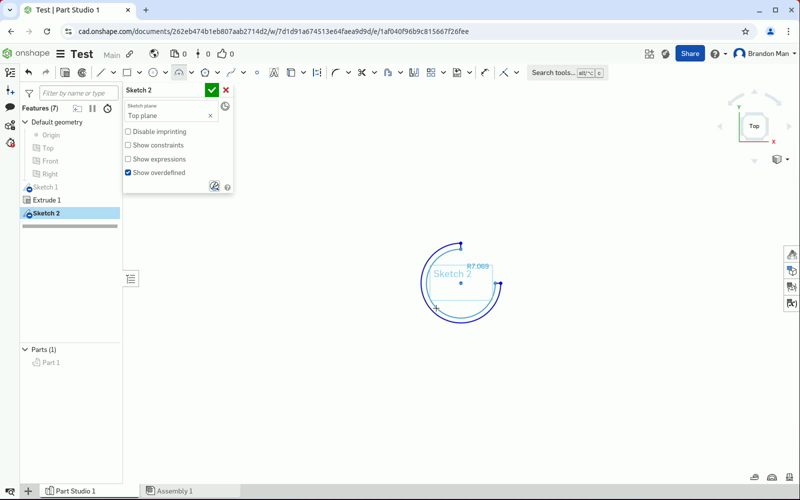
key(esc)
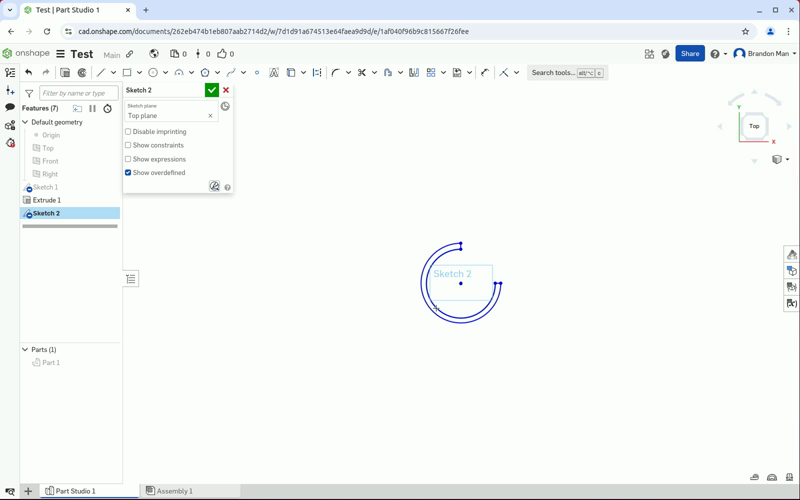
mouse_move(434, 257)
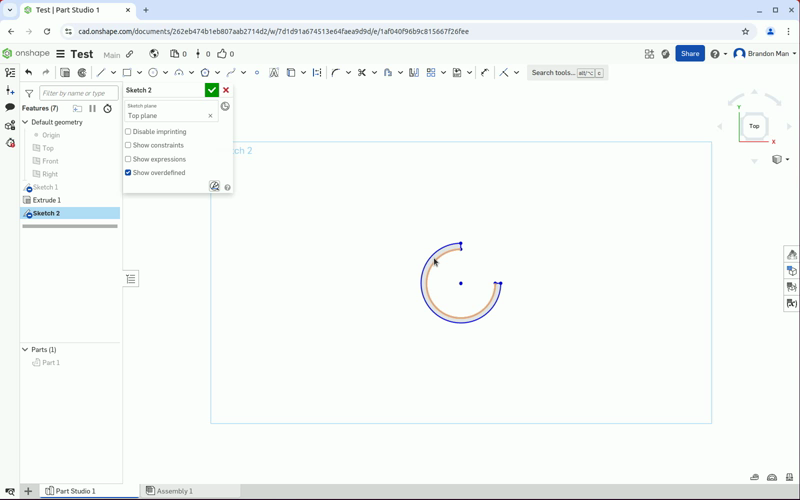
scroll(6)
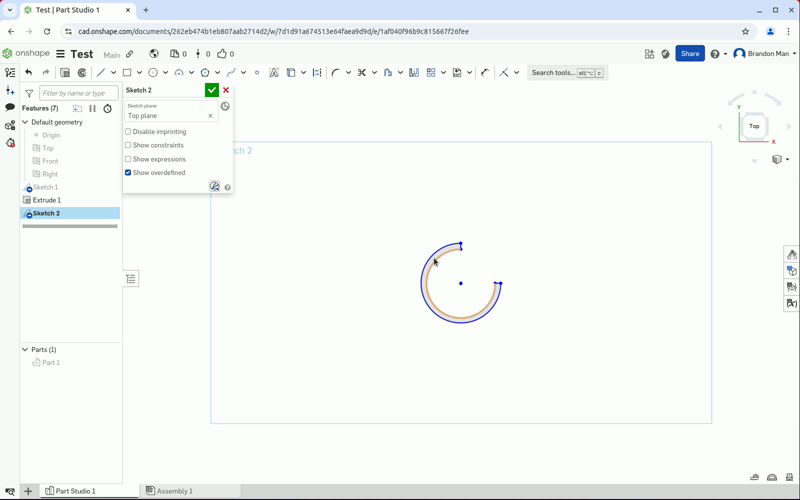
scroll(6)
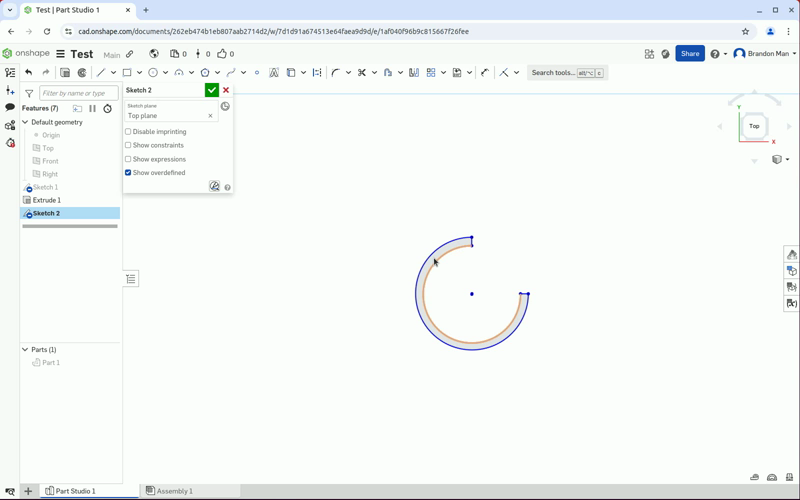
scroll(6)
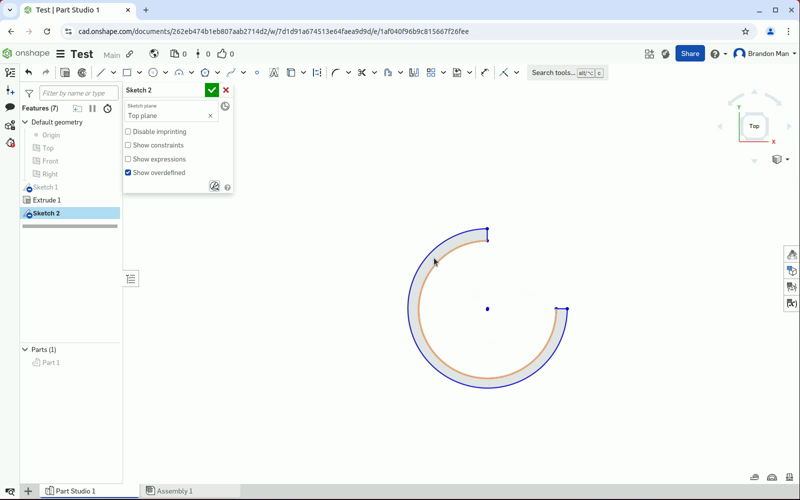
scroll(6)
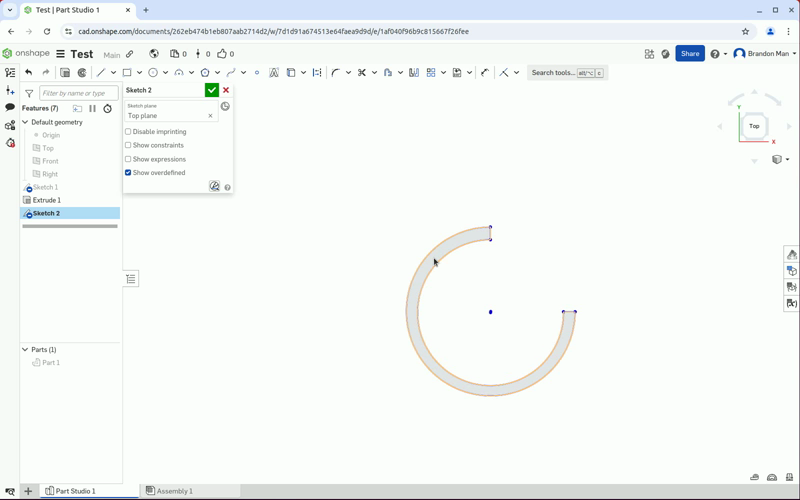
scroll(6)
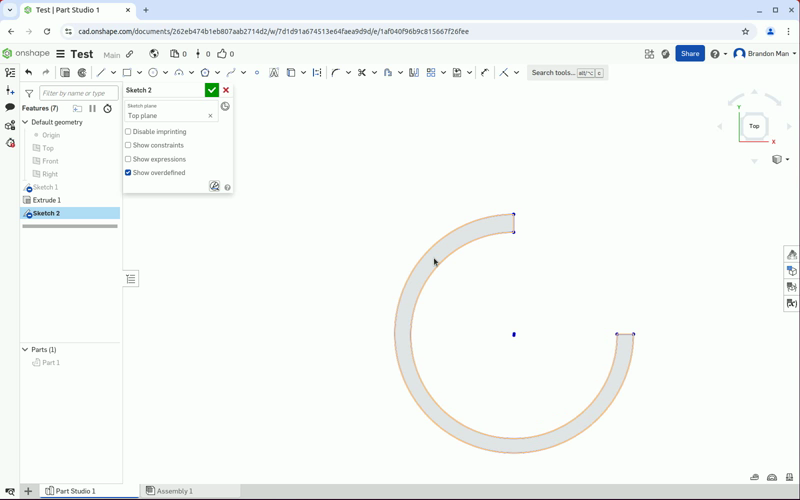
scroll(6)
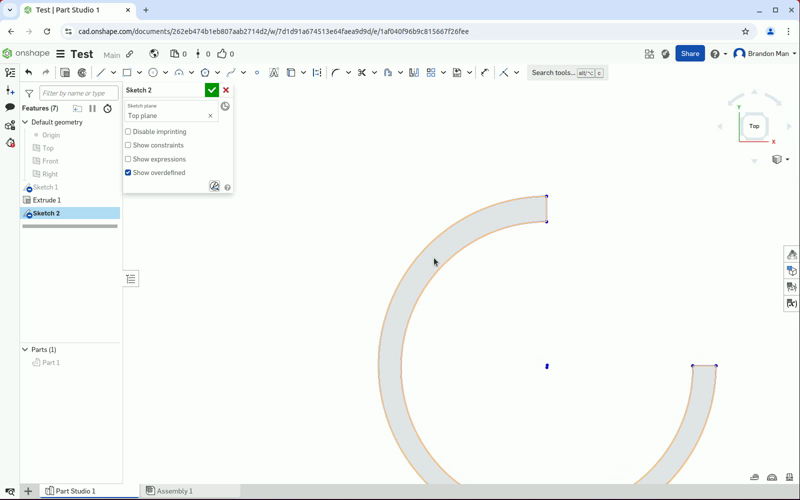
scroll(6)
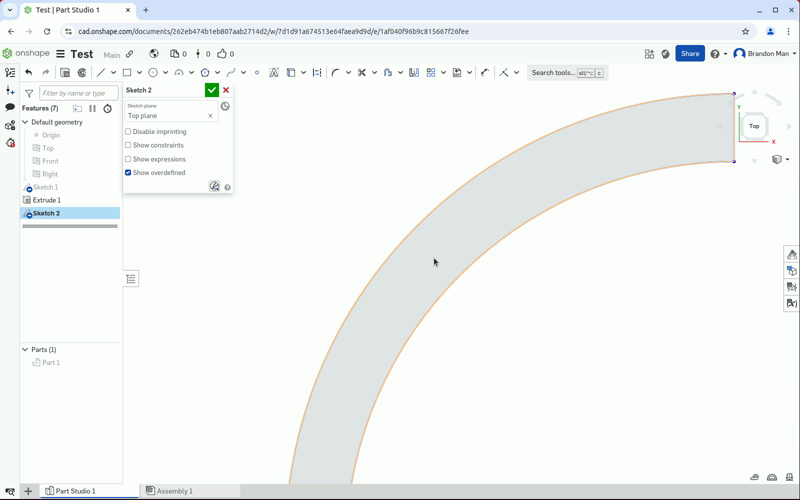
click(434, 257)
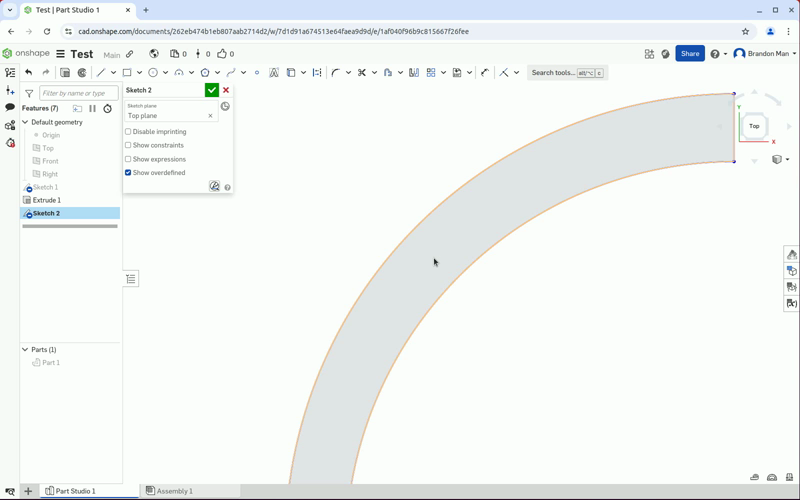
scroll(-6)
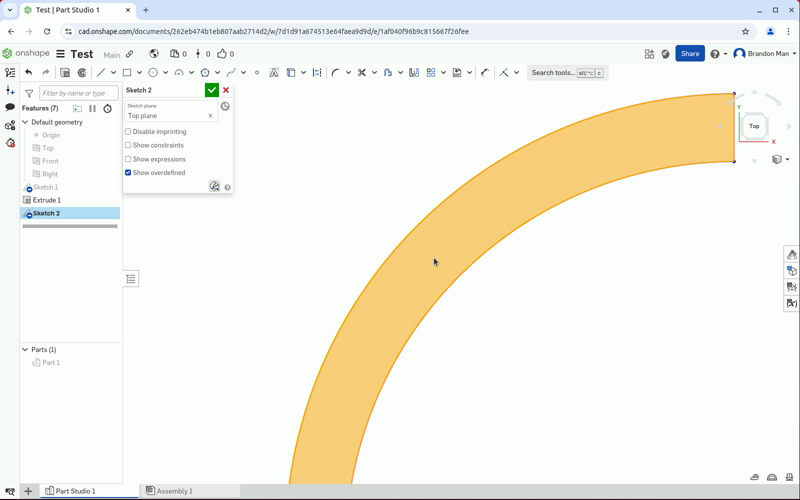
scroll(-6)
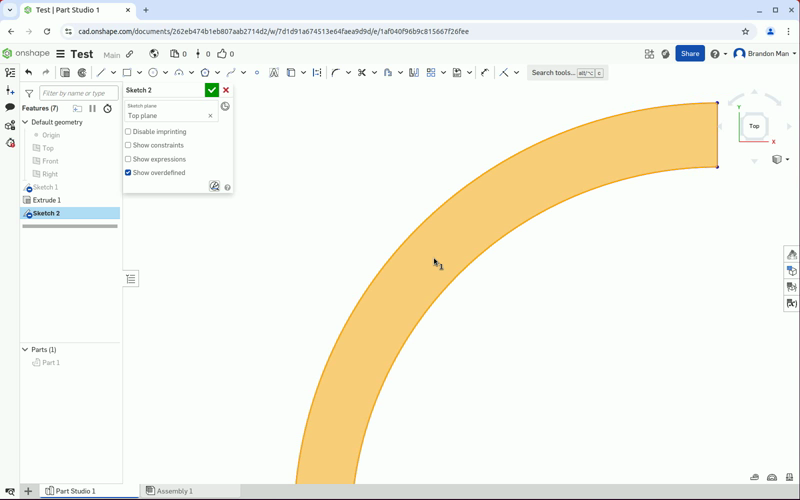
scroll(-6)
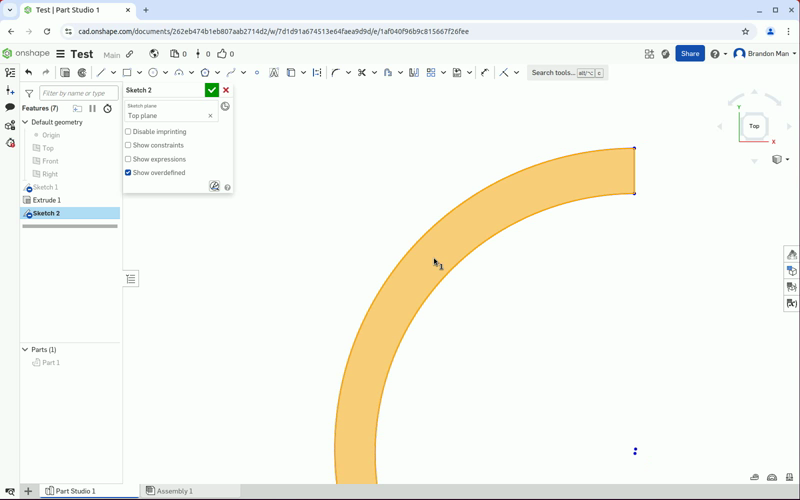
scroll(-6)
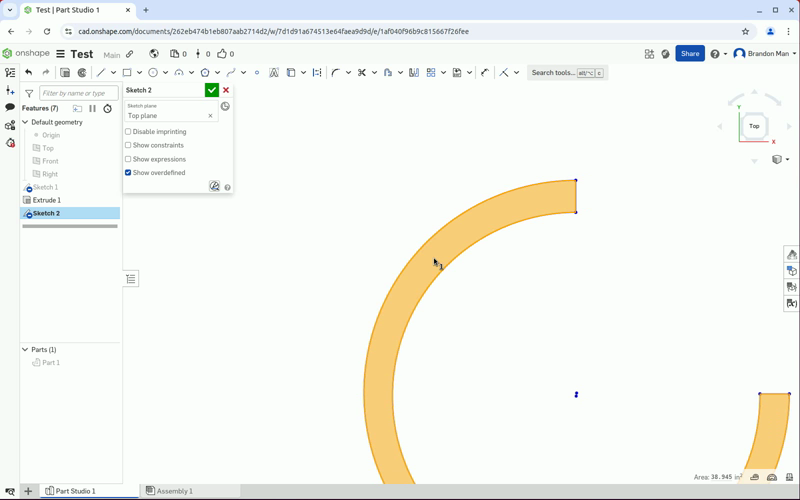
scroll(-6)
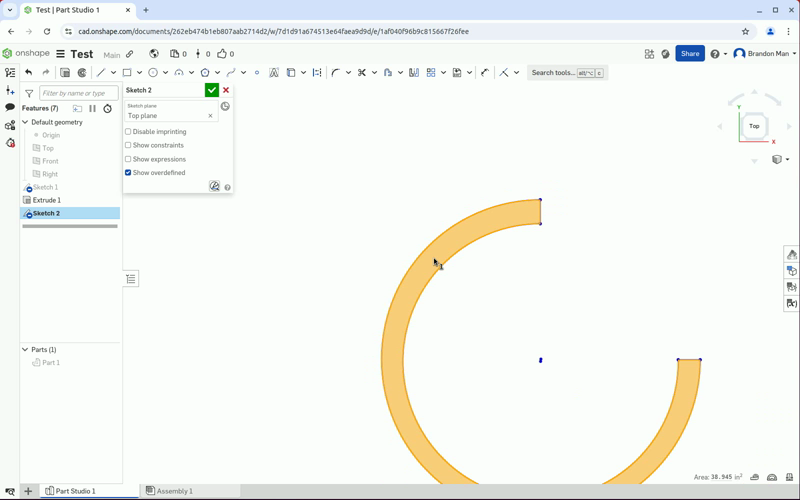
scroll(-6)
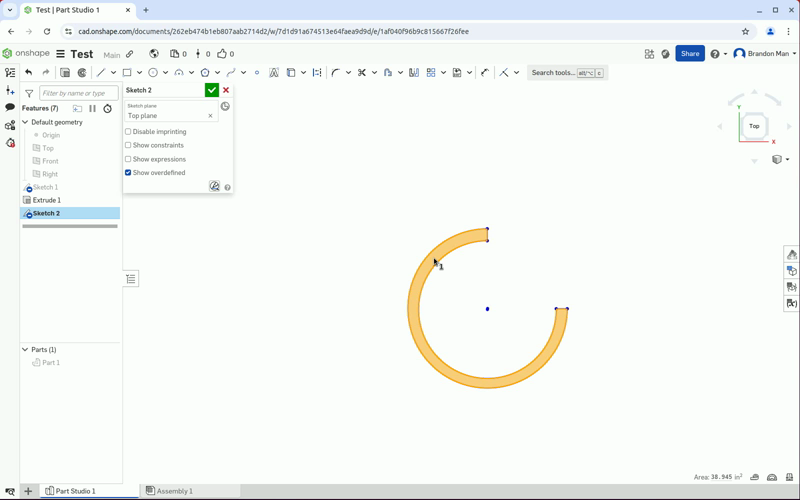
scroll(-6)
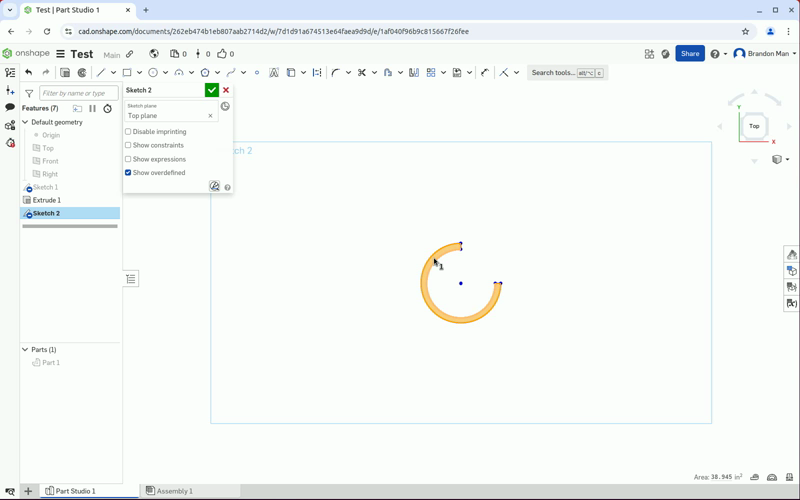
mouse_move(73, 352)
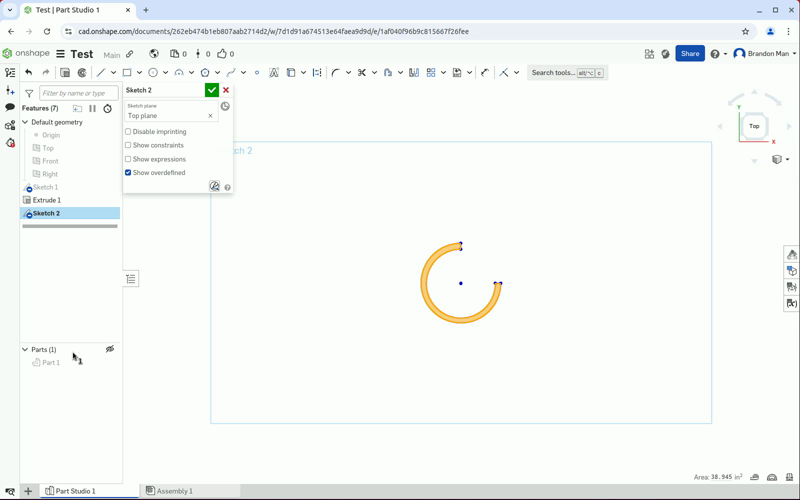
key(shift+y)
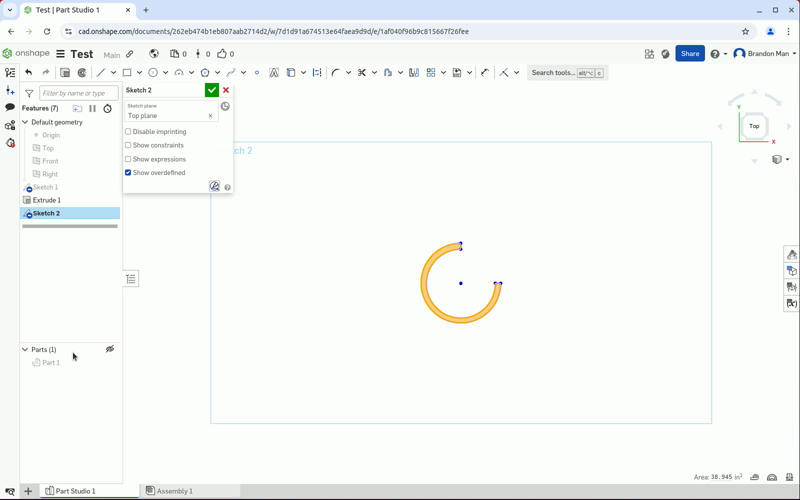
key(shift+e)
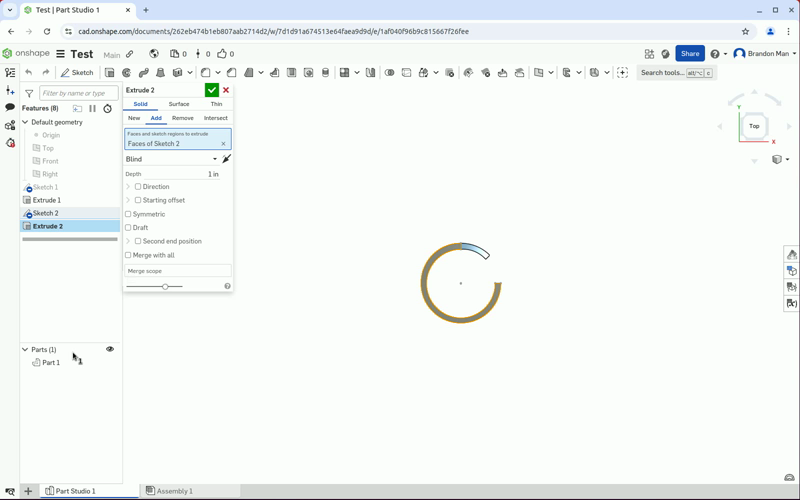
mouse_move(143, 106)
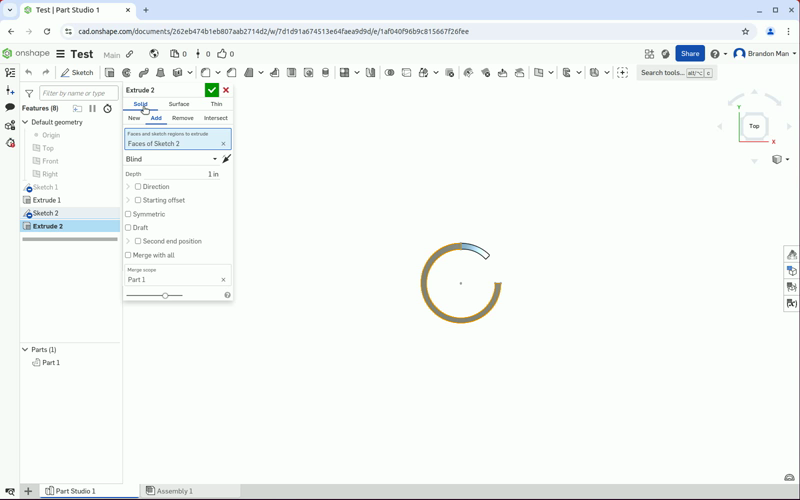
click(143, 106)
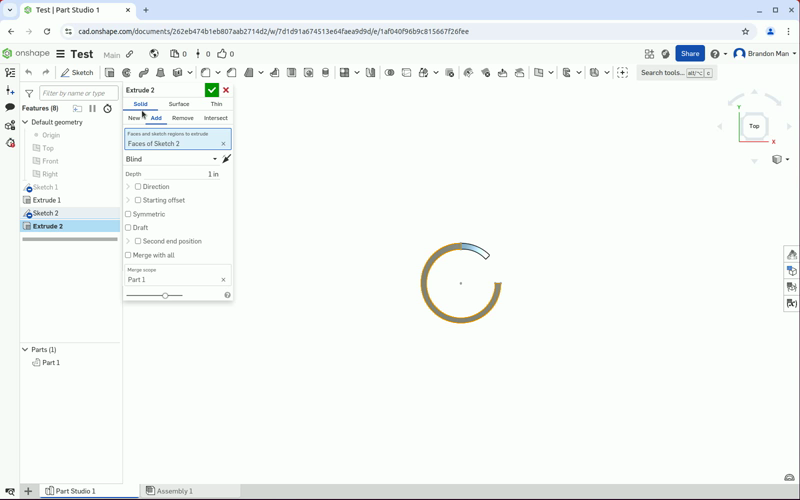
mouse_move(137, 120)
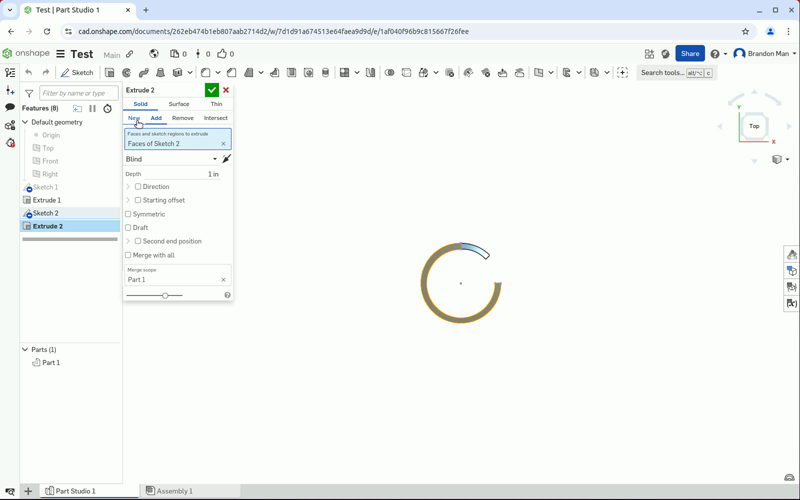
click(137, 120)
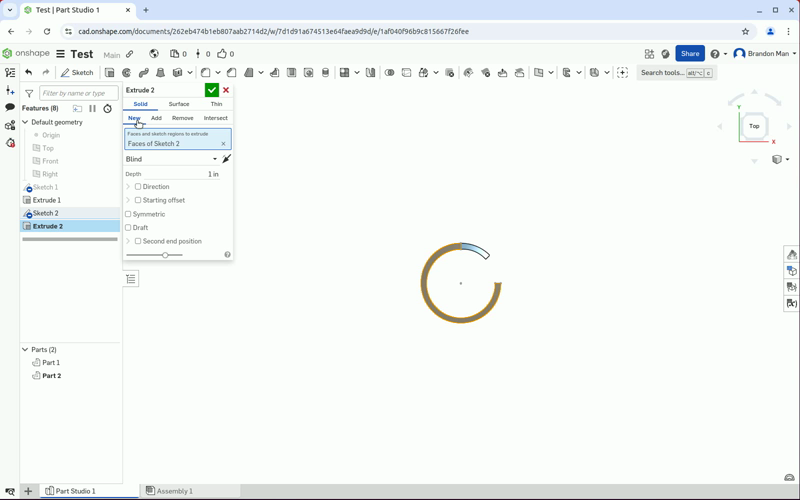
key(tab, 4)
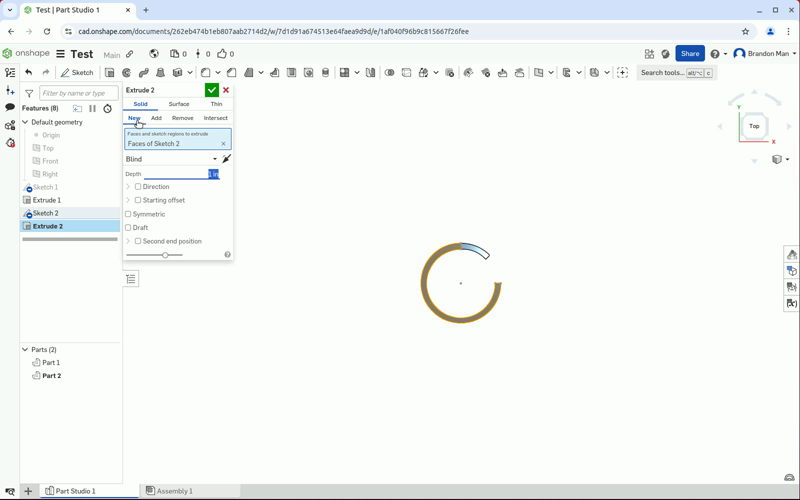
text(23.108)
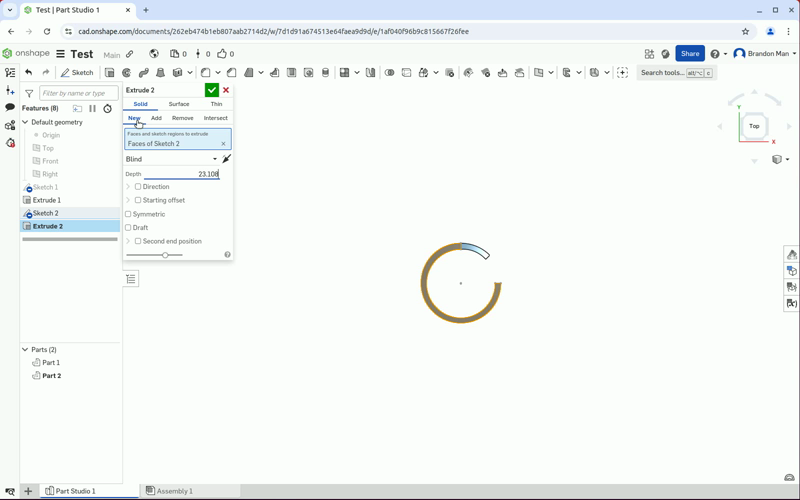
key(enter)
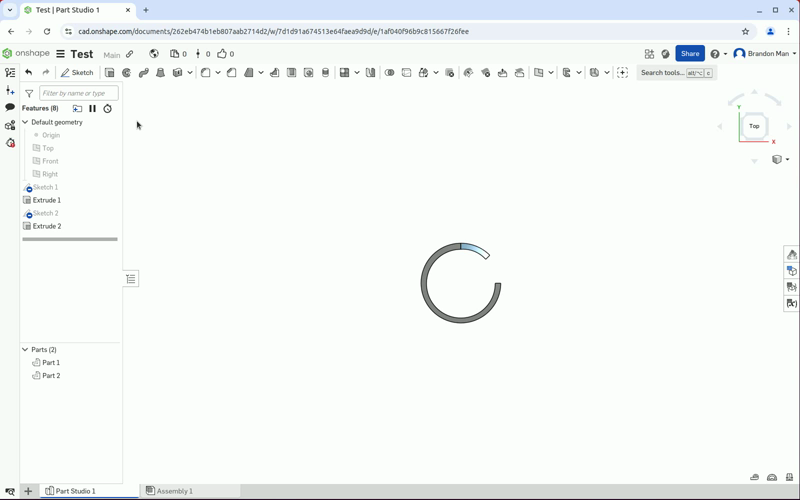
key(shift+h)
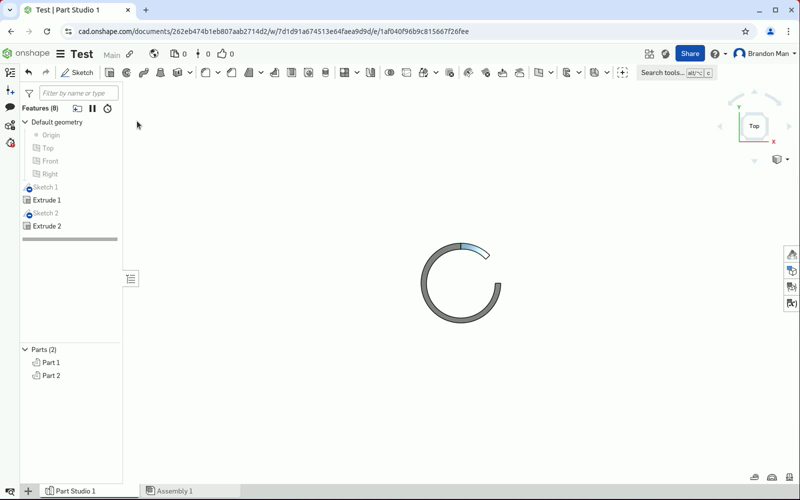
key(shift+h)
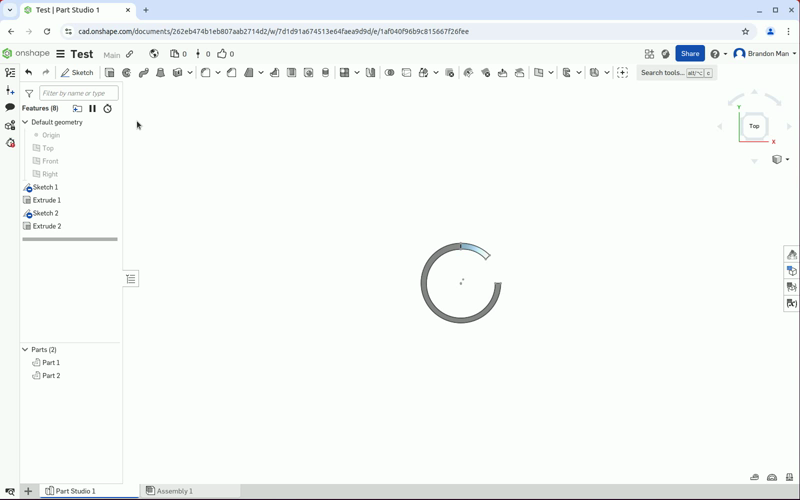
key(shift+7)
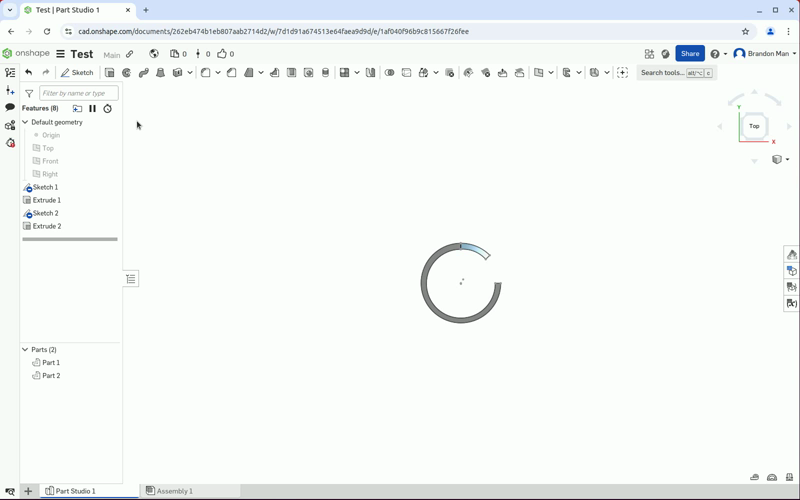
key(up, 3)
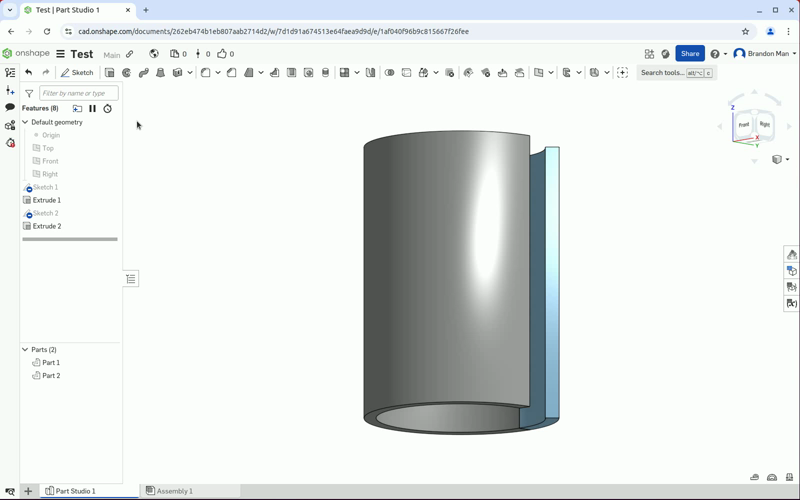
key(left, 3)
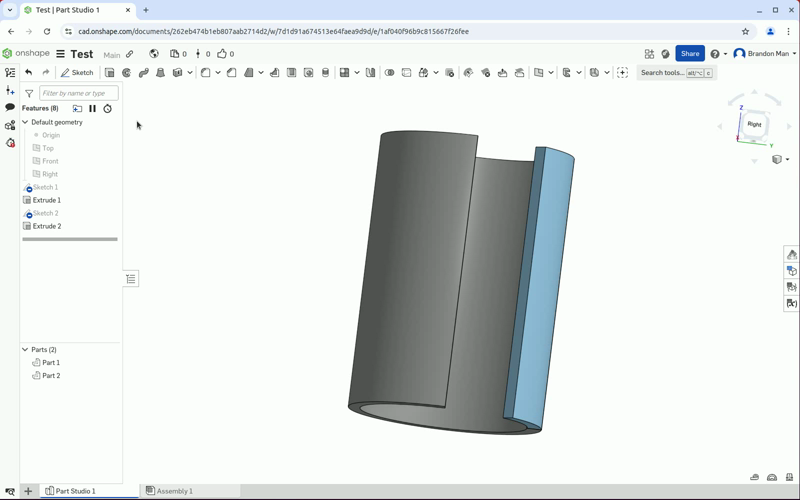
key(right, 3)
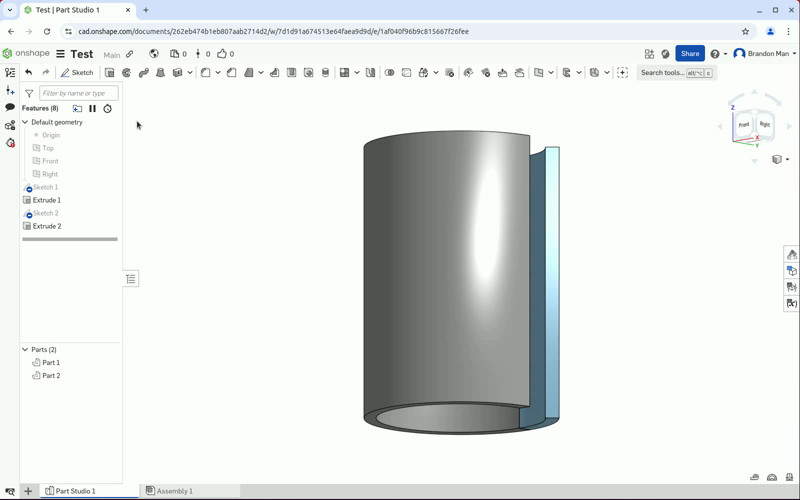
key(down, 3)
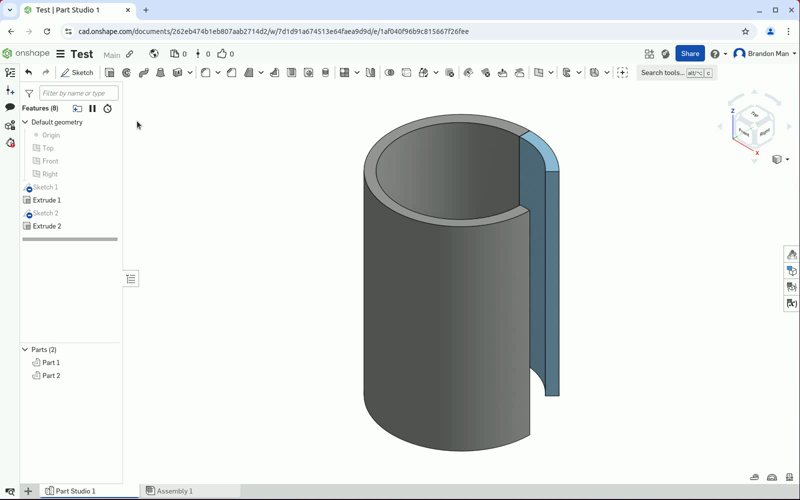
mouse_move(73, 189)
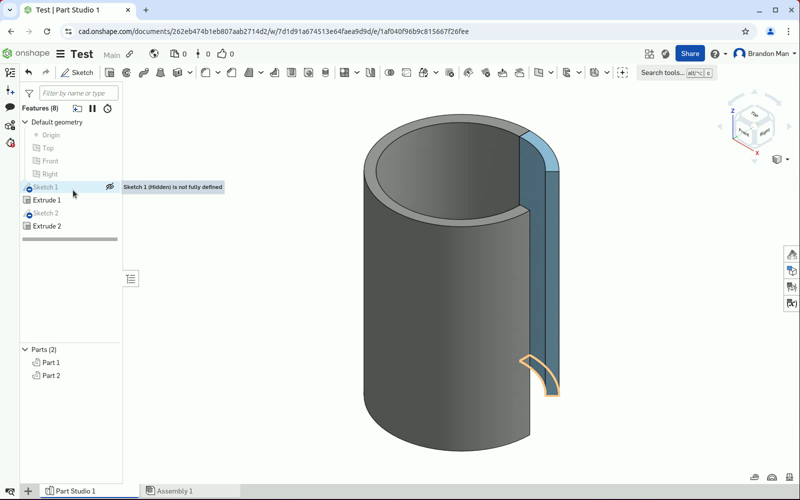
click(73, 189)